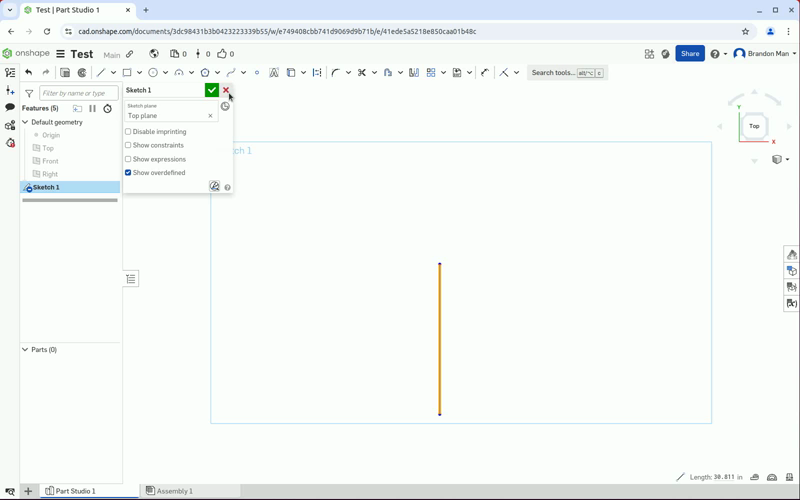
key(shift+h)
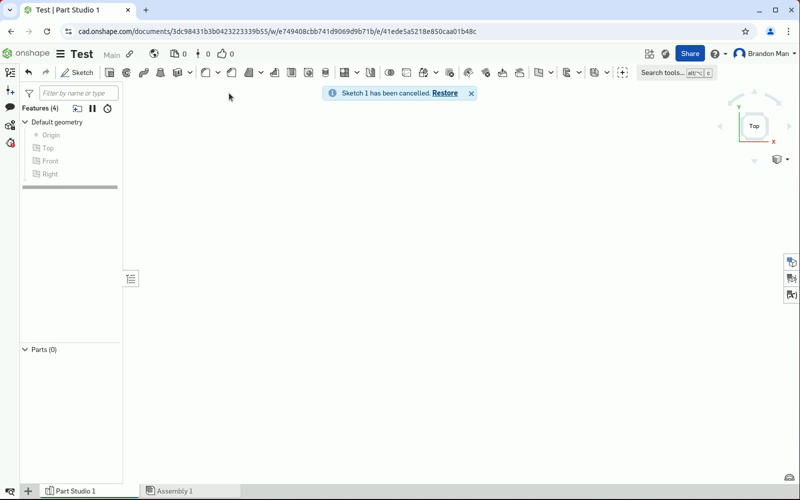
mouse_move(73, 352)
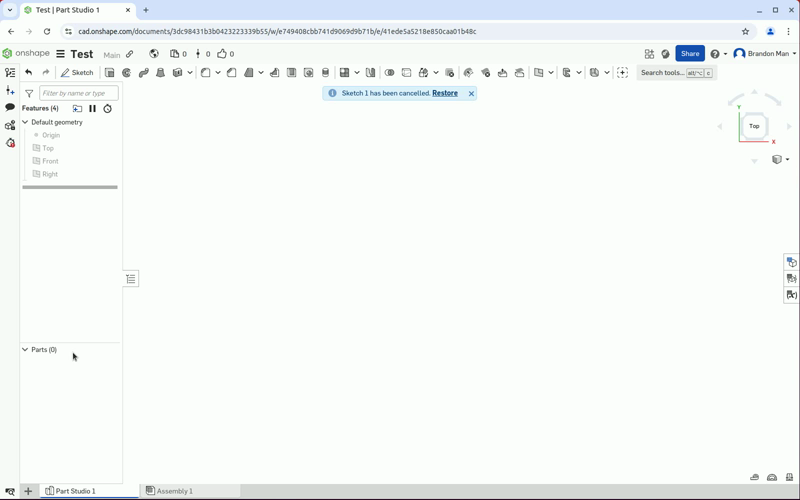
key(y)
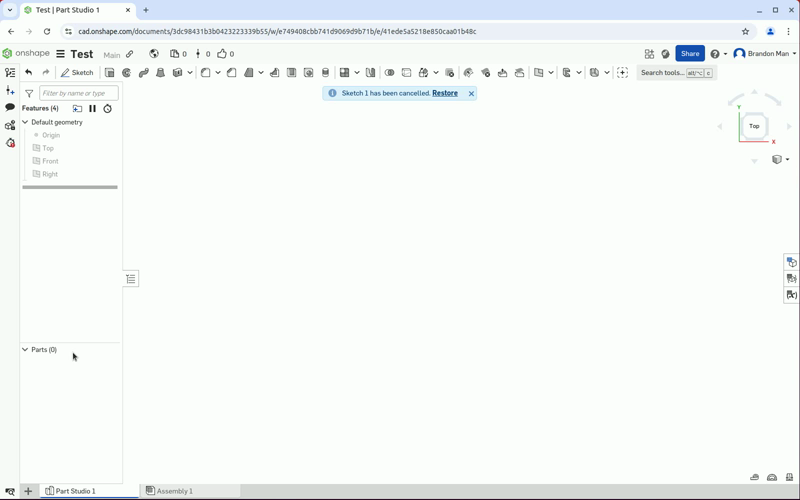
key(shift+p)
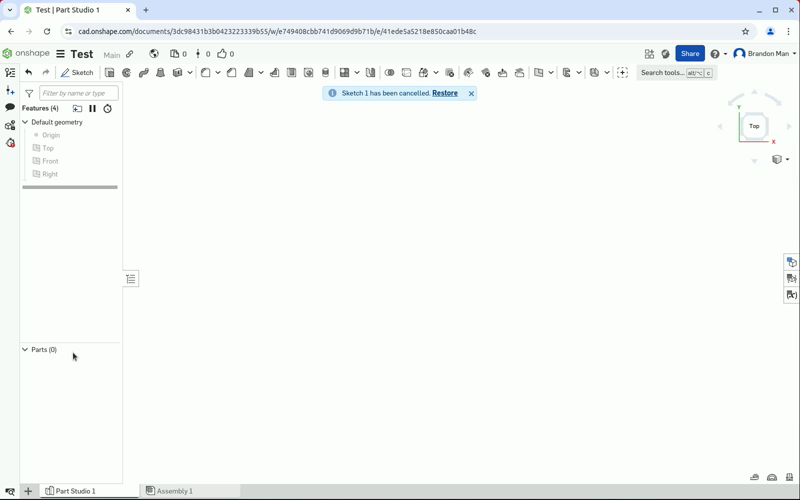
key(space)
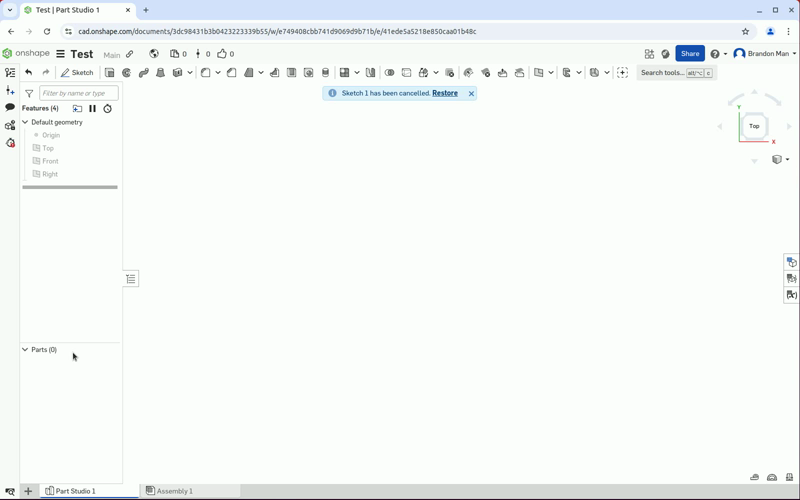
key_down(shift)
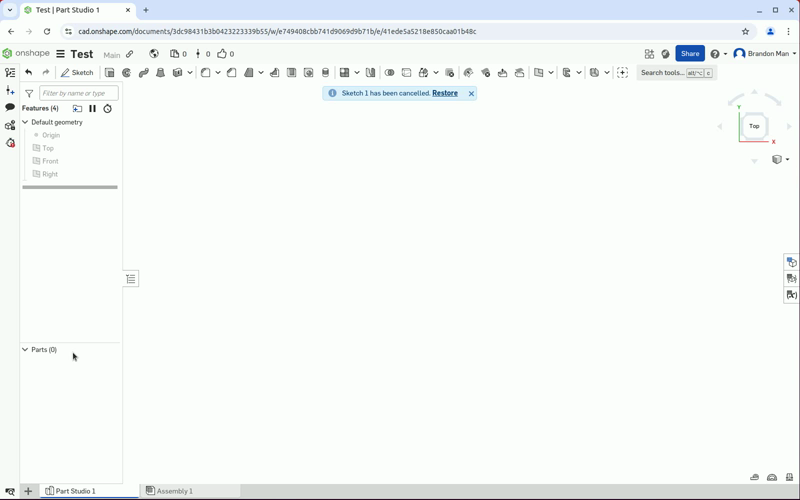
key(up)
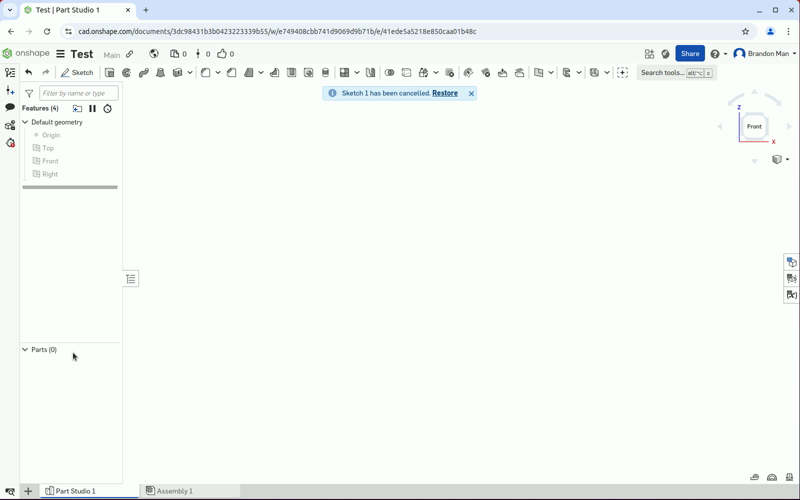
key_up(shift)
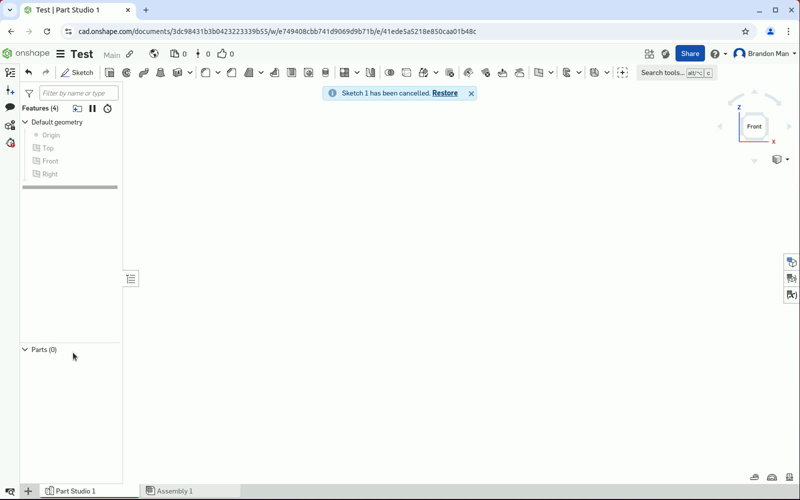
key(space)
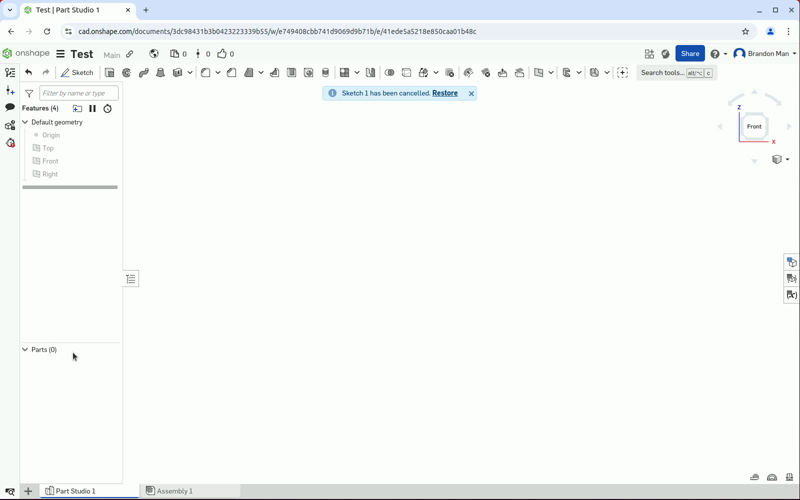
key_down(shift)
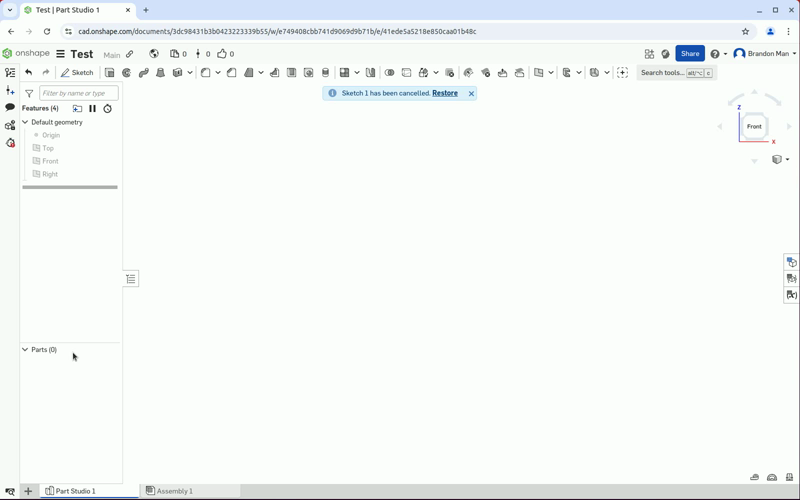
key(left)
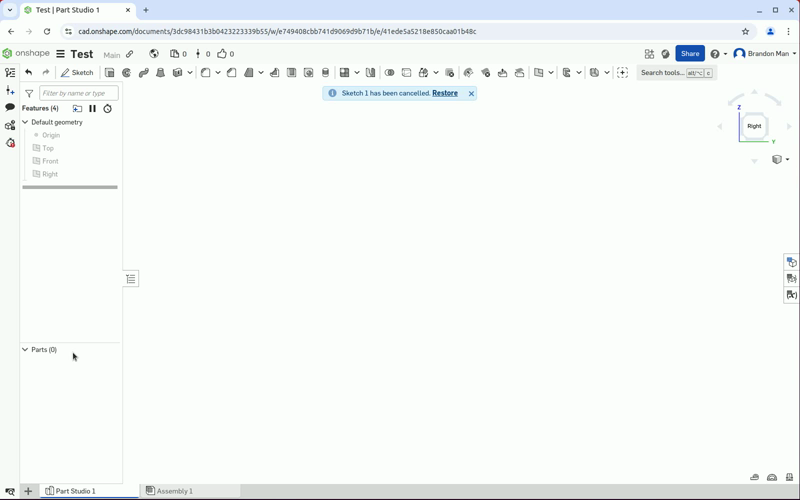
key_up(shift)
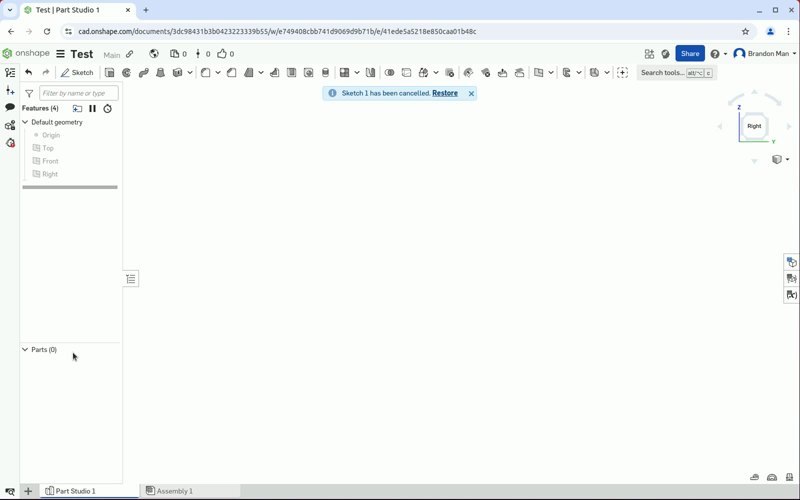
mouse_move(73, 352)
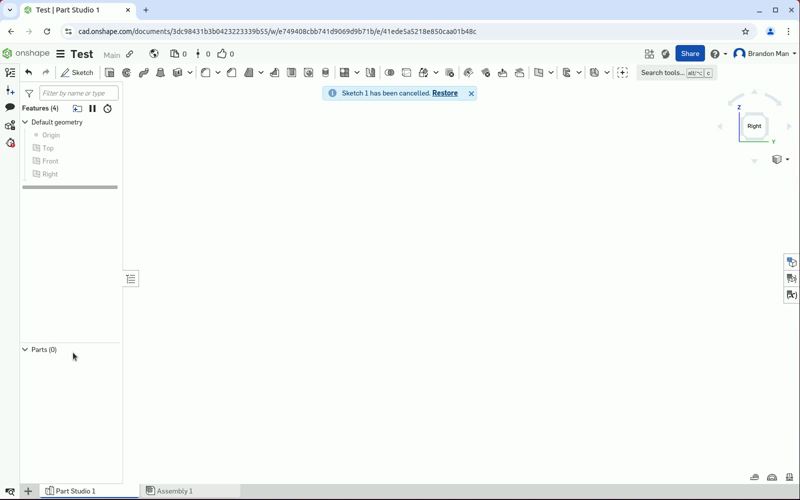
key(shift+y)
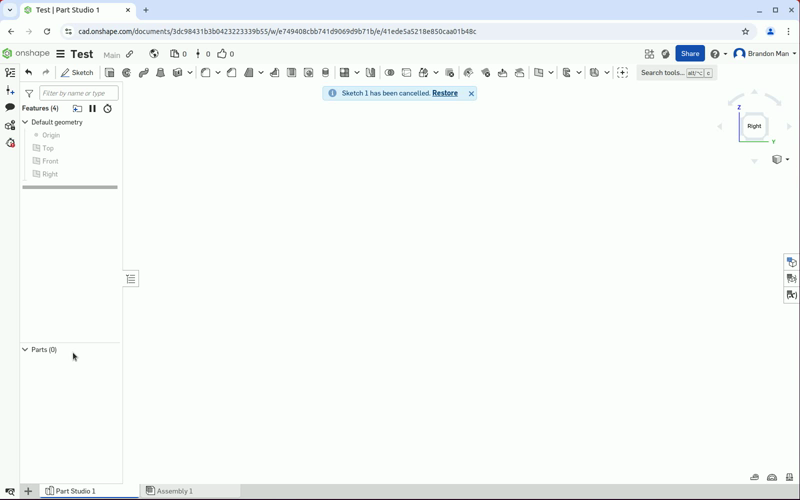
key(shift+s)
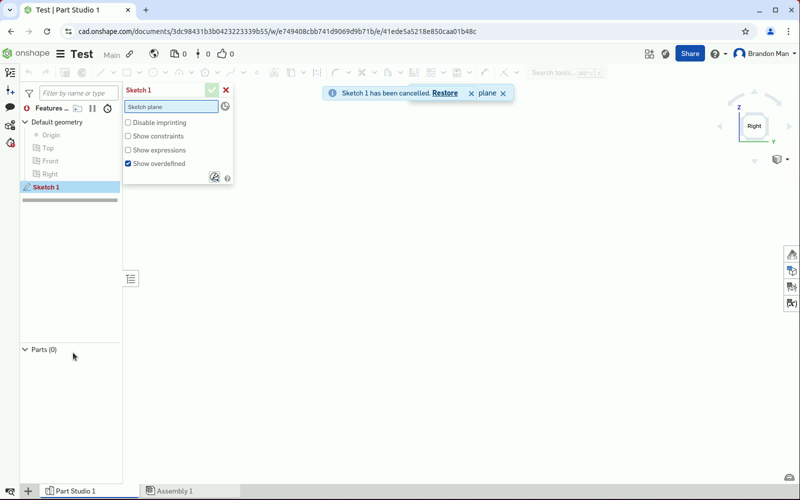
mouse_move(73, 176)
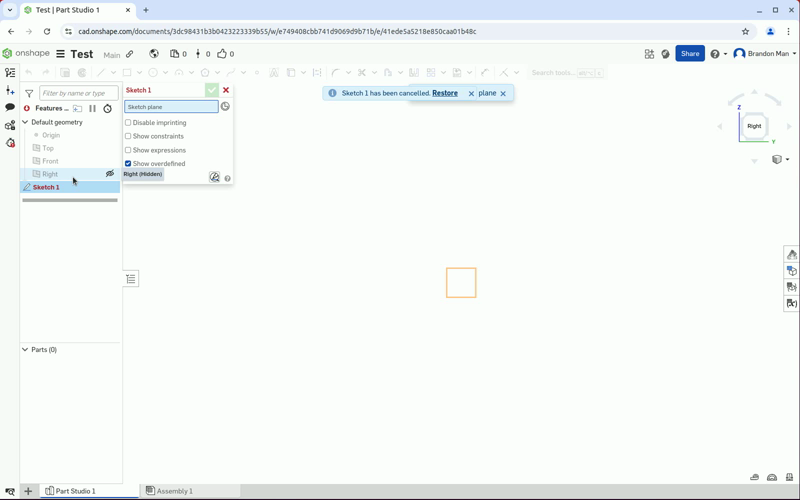
click(73, 176)
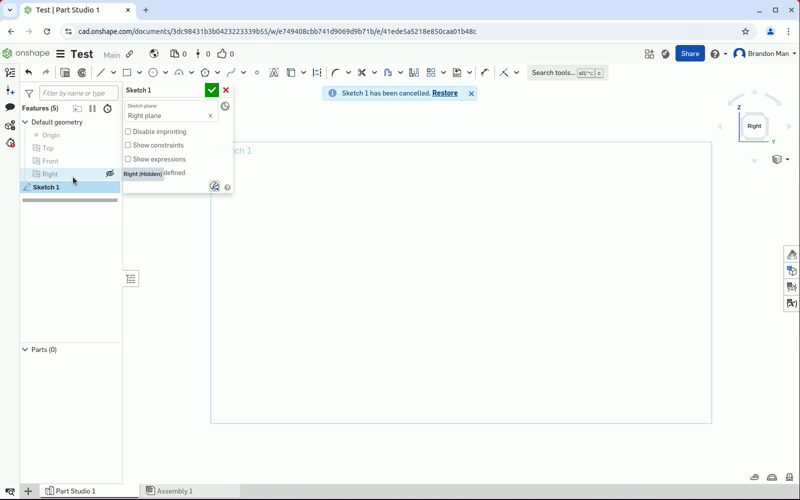
mouse_move(73, 352)
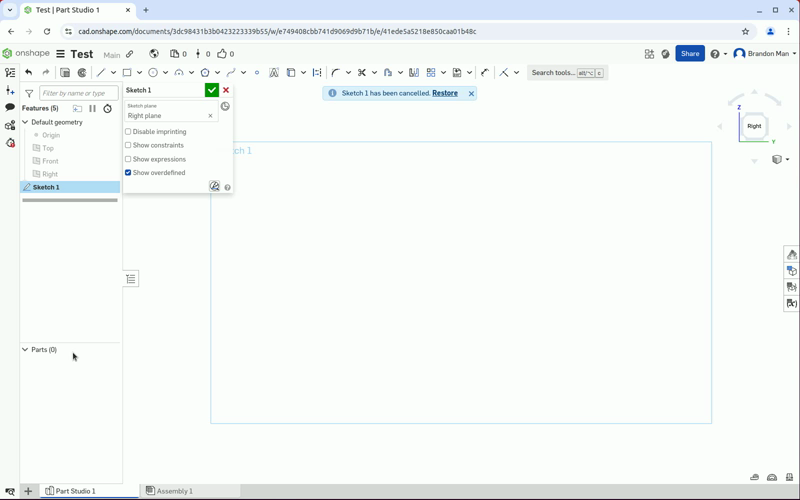
key(y)
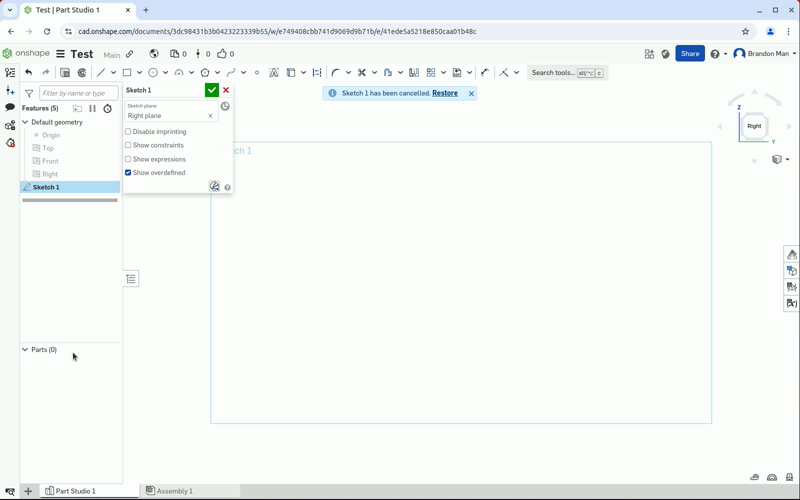
key(c)
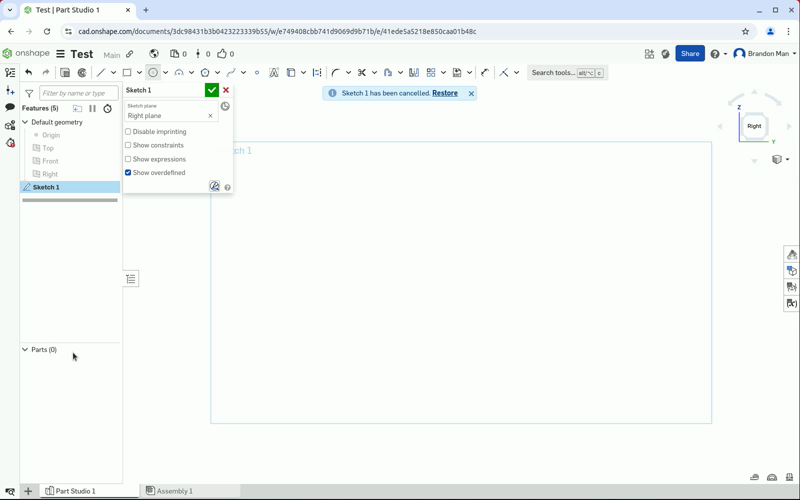
key_down(shift)
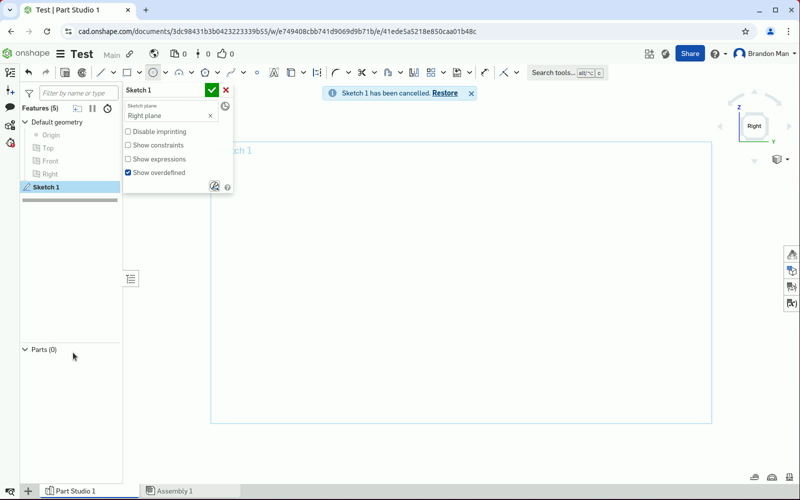
mouse_move(461, 282)
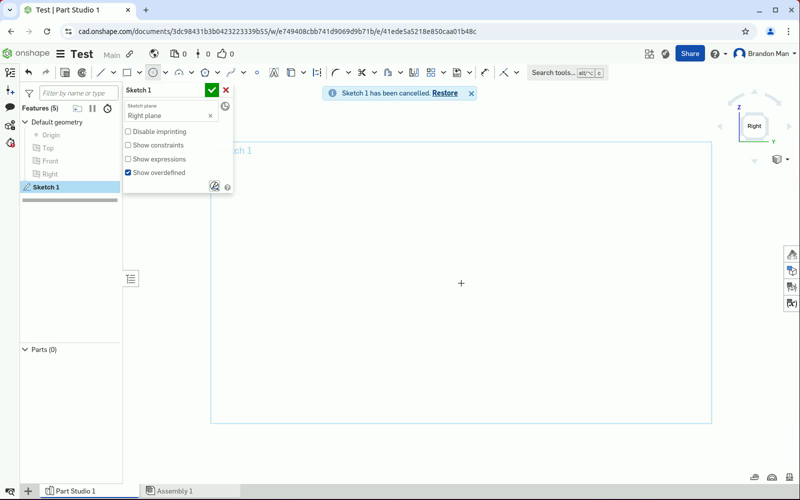
click(461, 282)
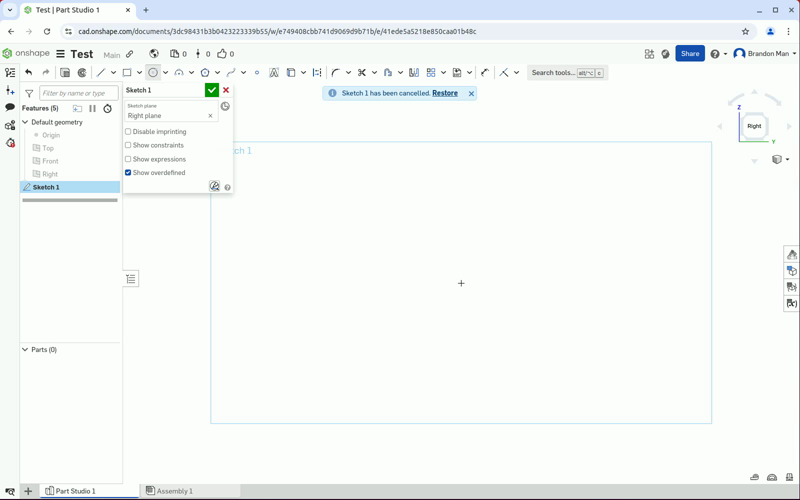
key_up(shift)
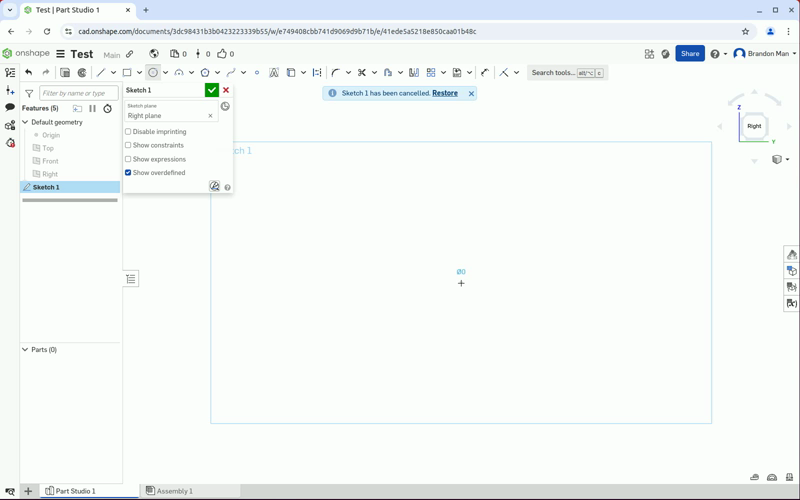
mouse_move(468, 282)
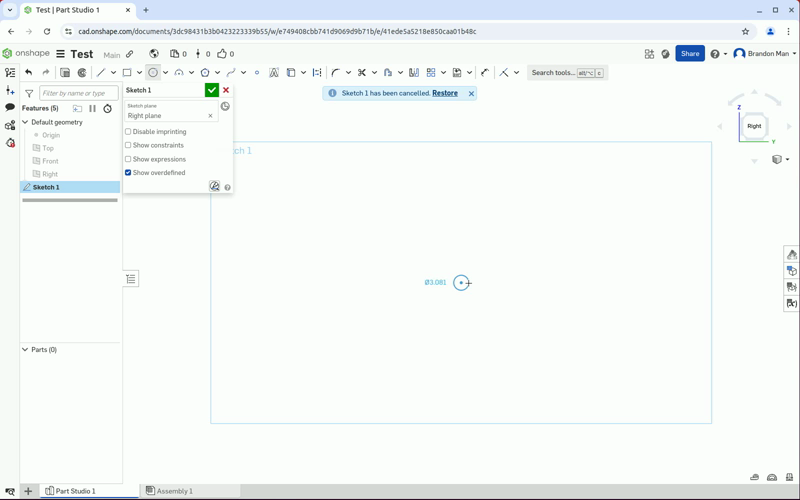
click(468, 282)
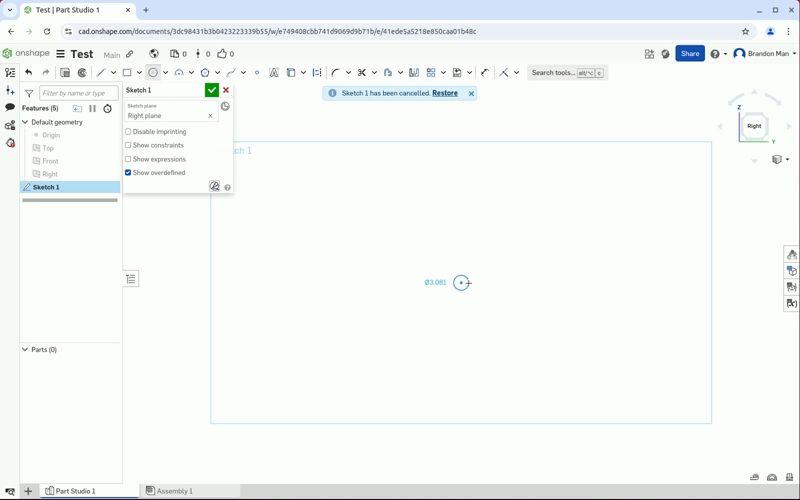
key(esc)
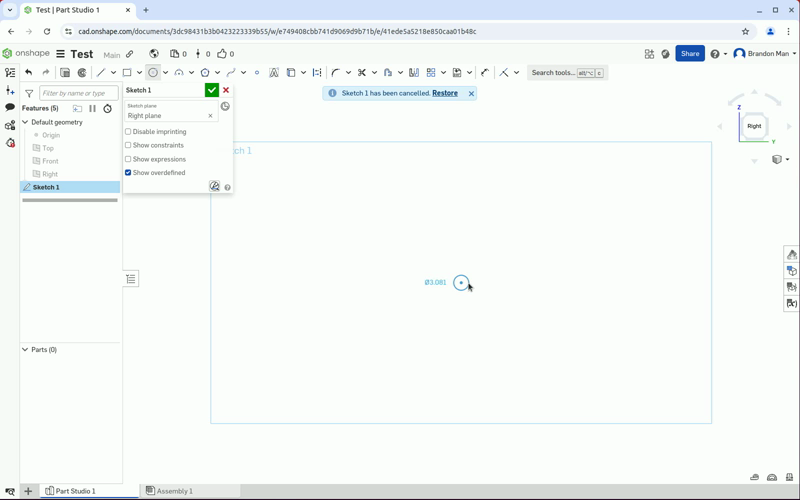
mouse_move(455, 282)
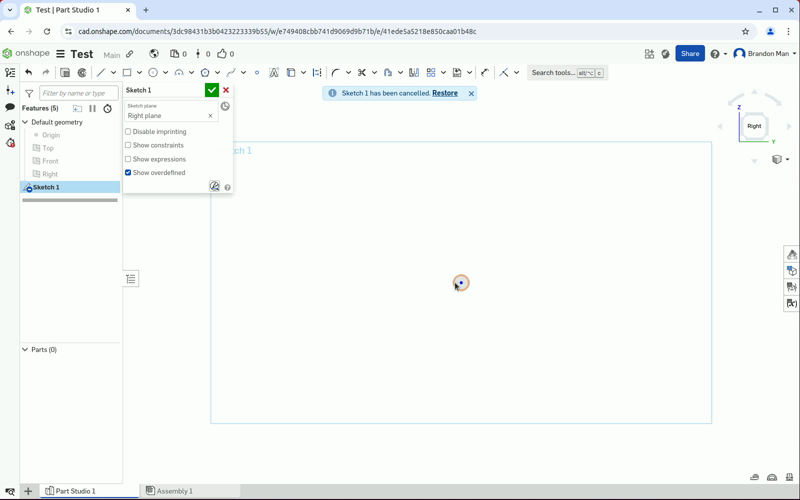
scroll(6)
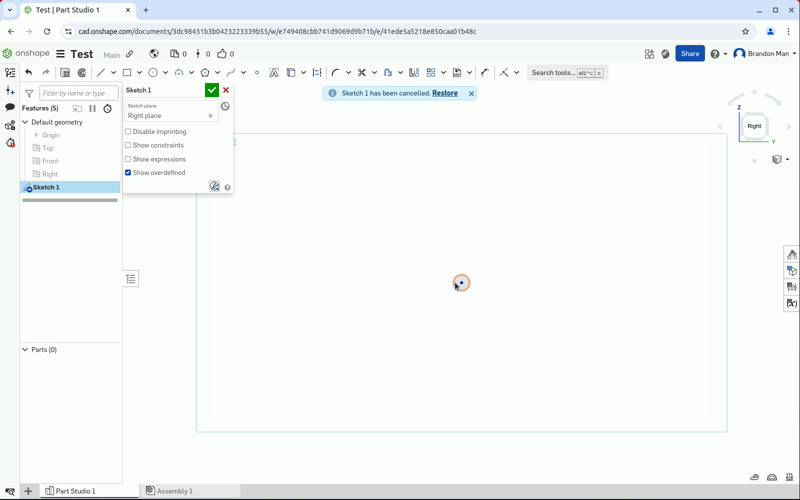
scroll(6)
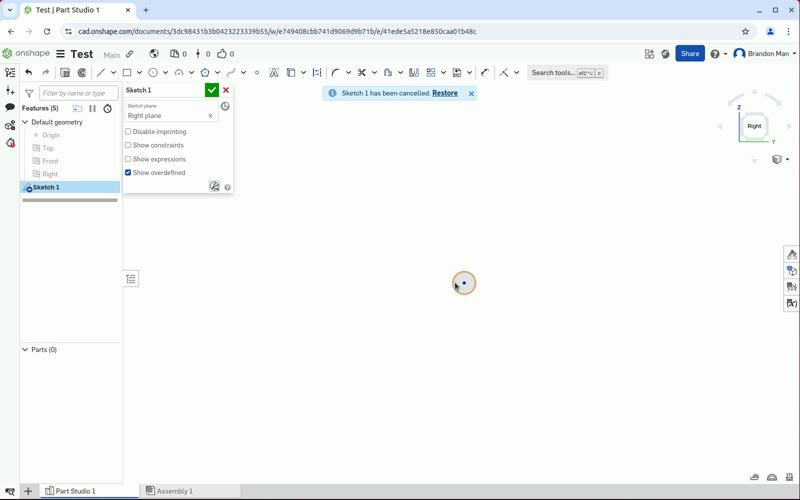
scroll(6)
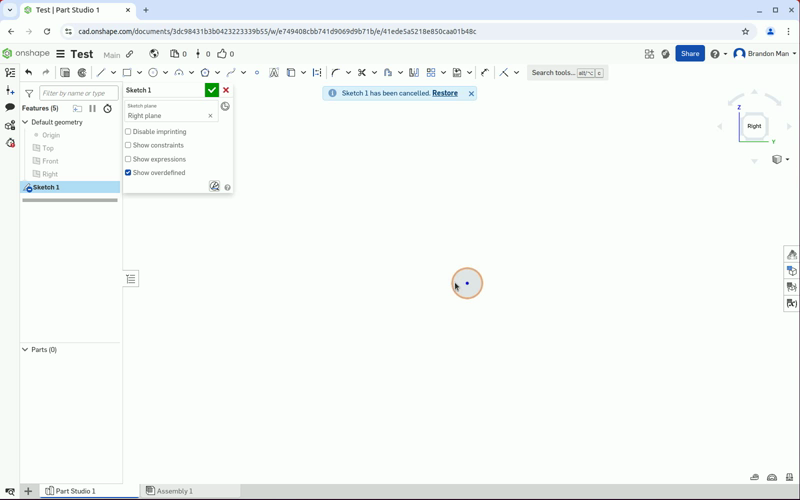
scroll(6)
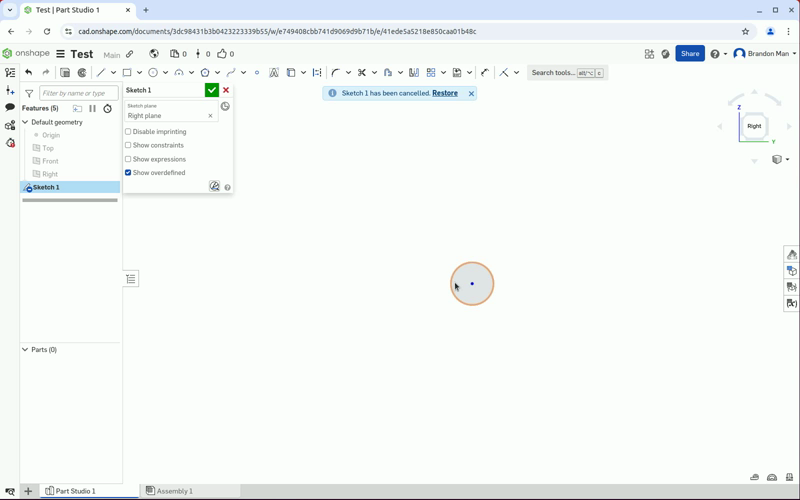
scroll(6)
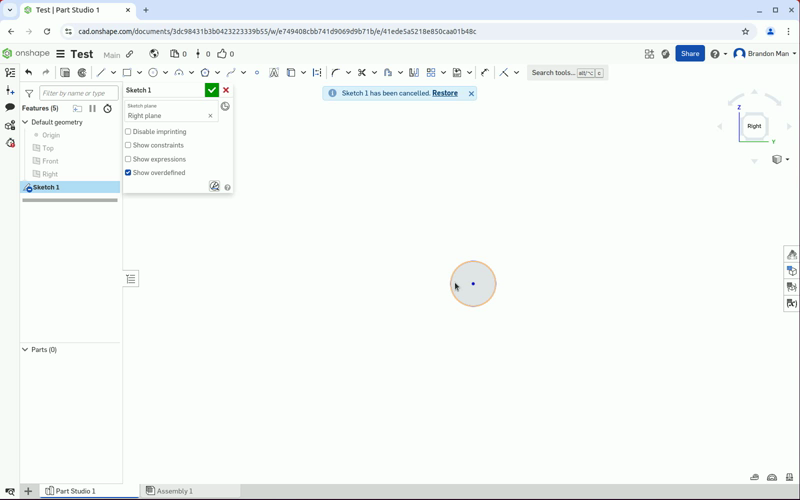
scroll(6)
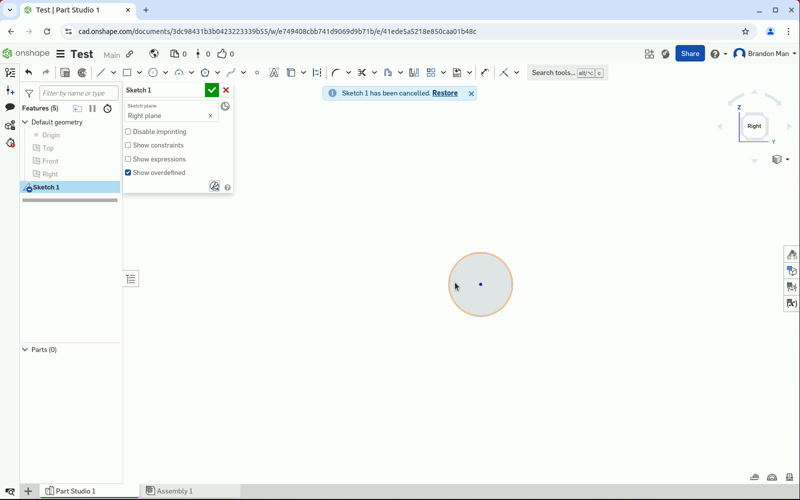
scroll(6)
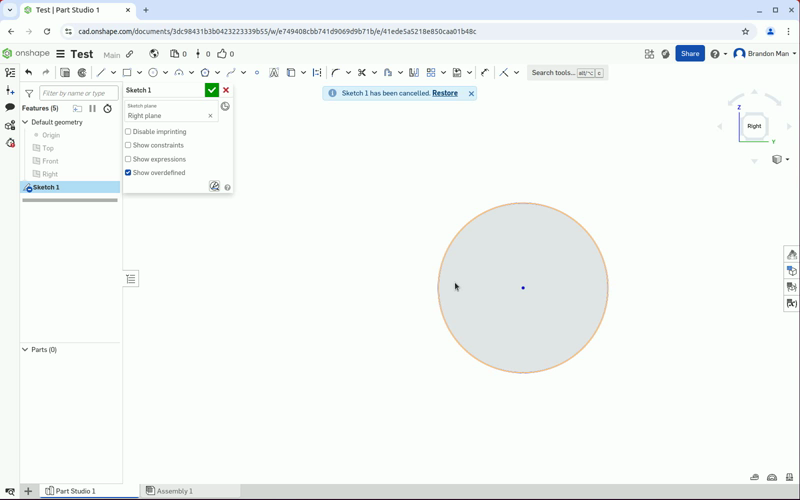
click(455, 282)
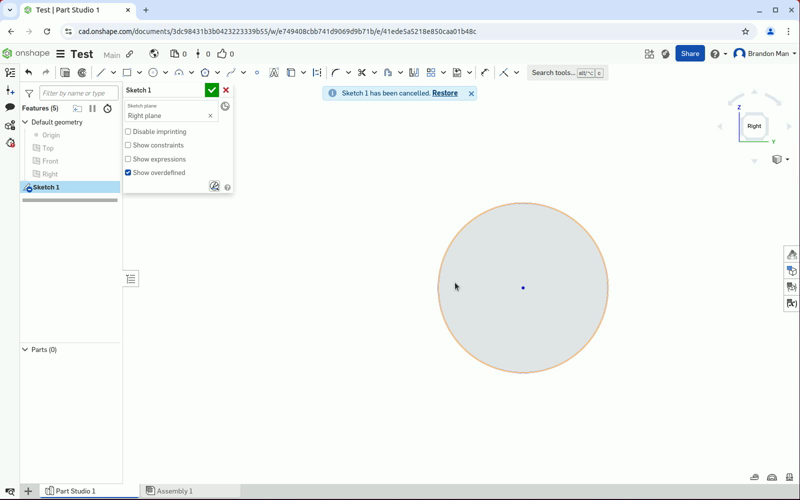
scroll(-6)
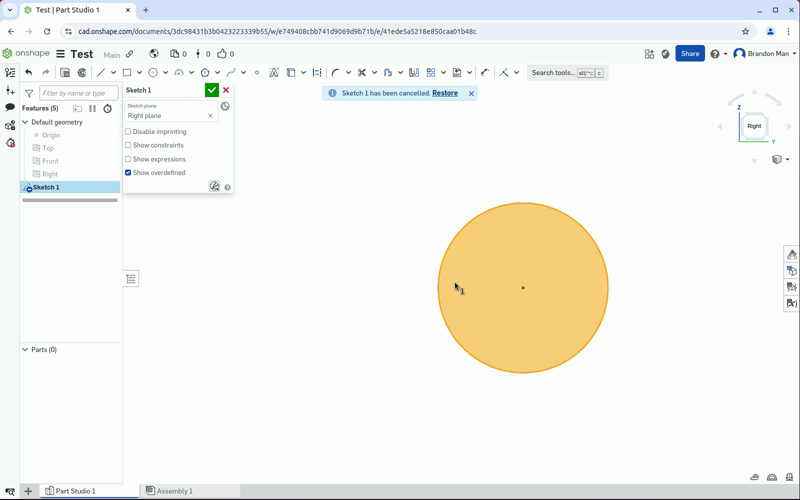
scroll(-6)
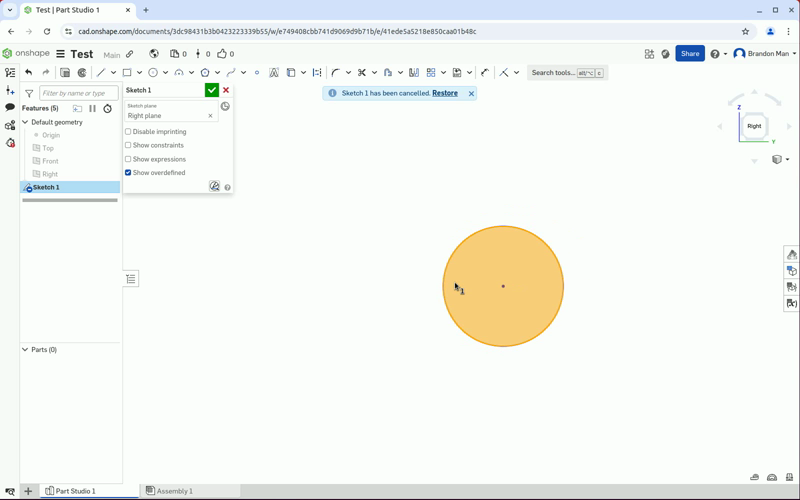
scroll(-6)
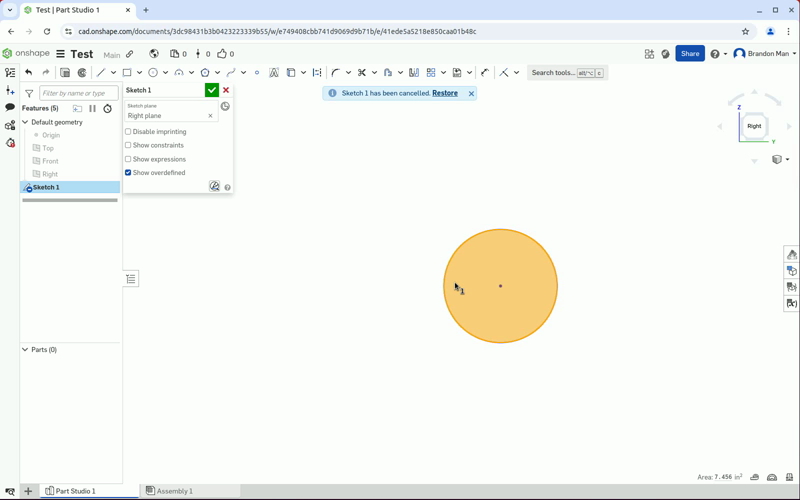
scroll(-6)
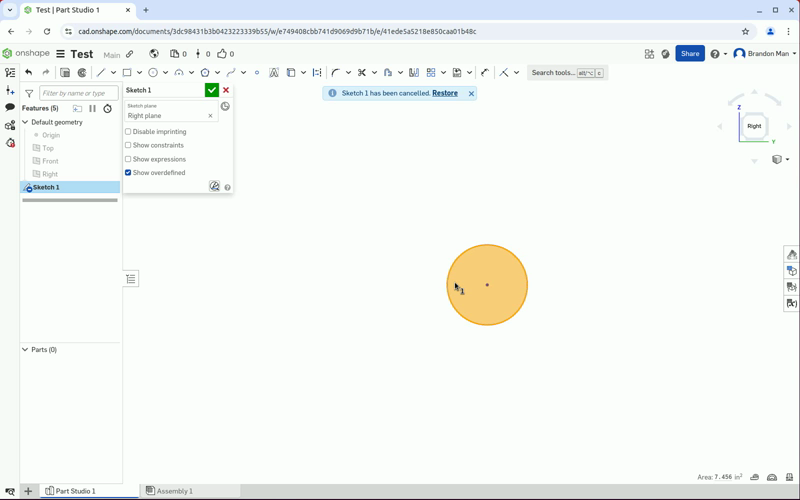
scroll(-6)
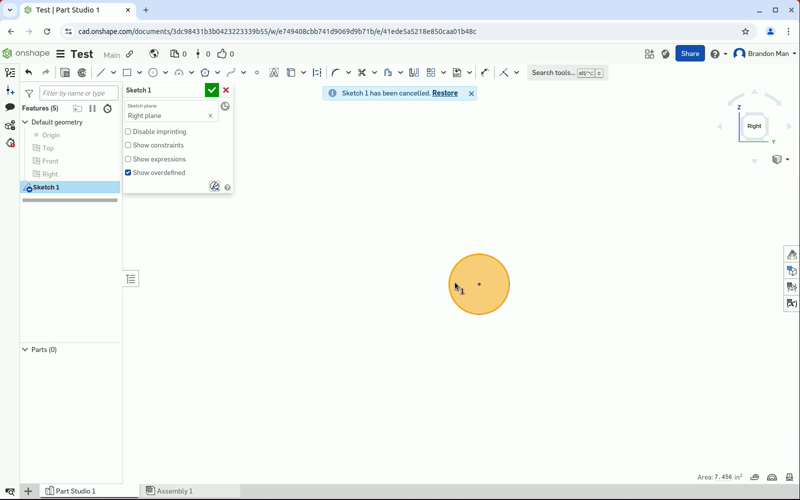
scroll(-6)
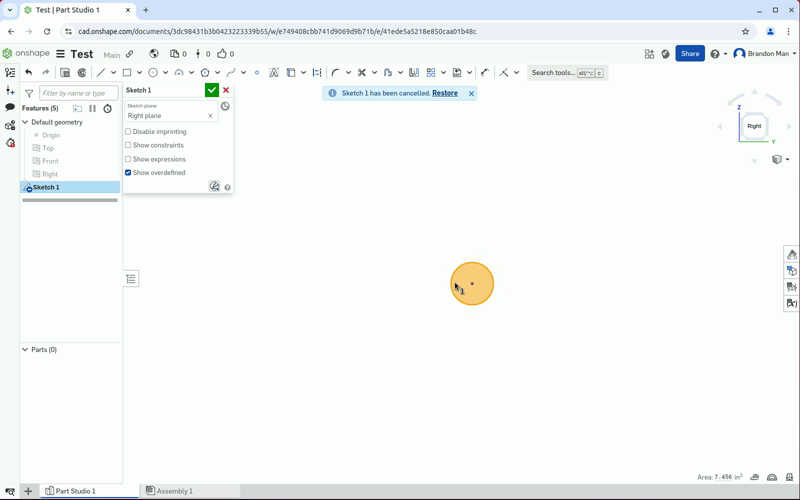
scroll(-6)
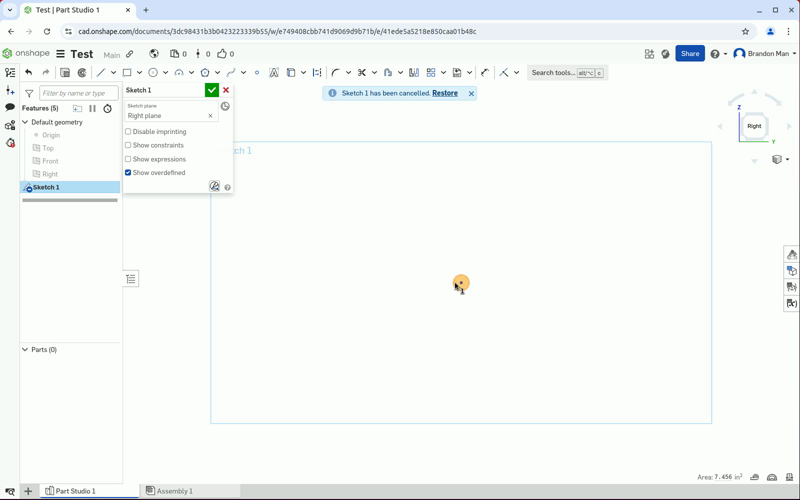
mouse_move(73, 352)
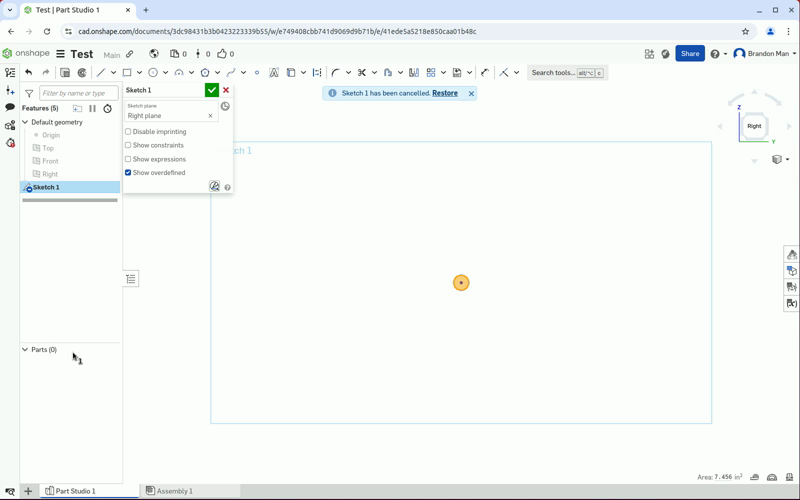
key(shift+y)
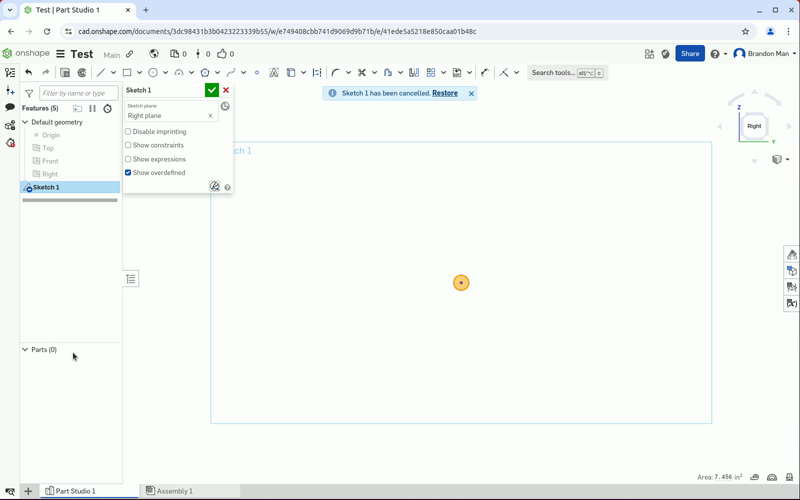
key(shift+e)
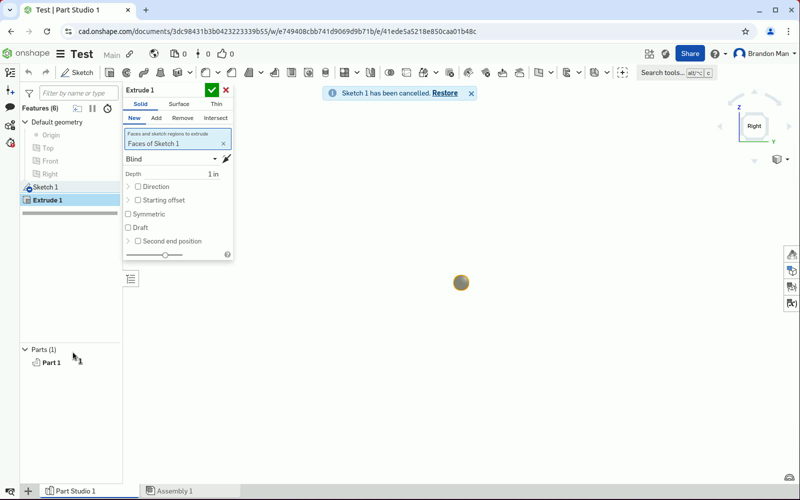
mouse_move(143, 106)
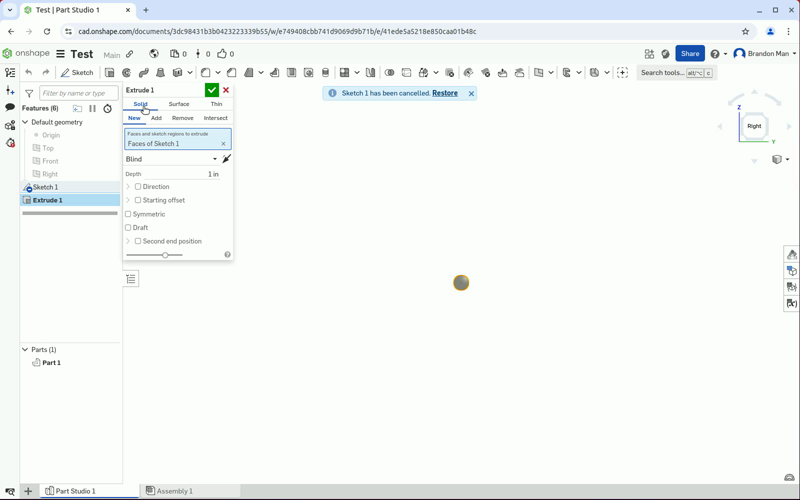
click(143, 106)
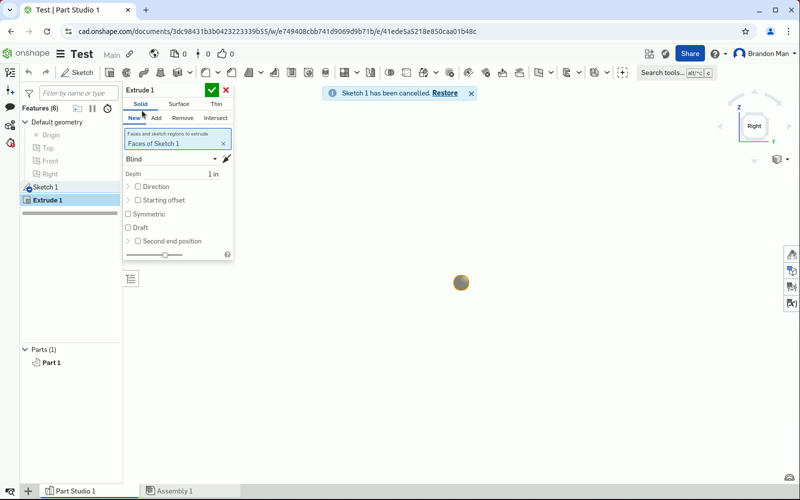
mouse_move(137, 120)
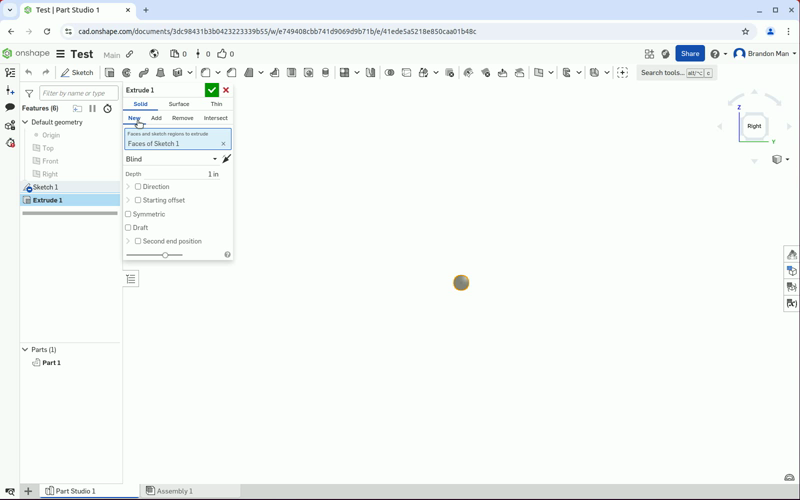
click(137, 120)
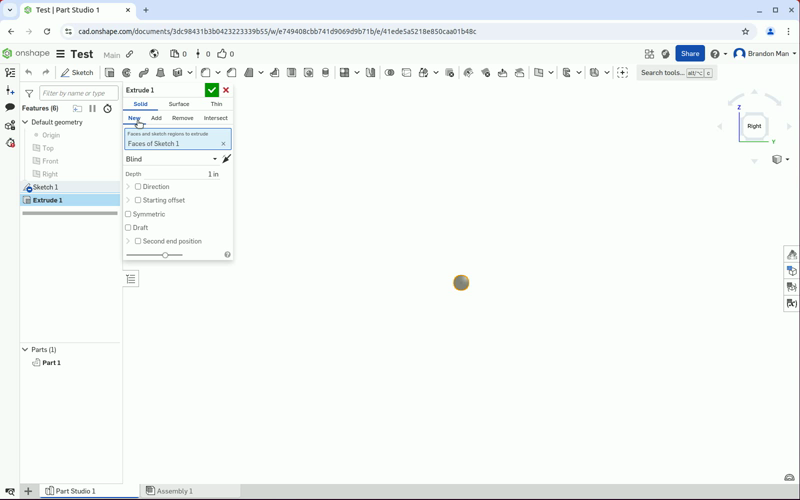
key(tab, 4)
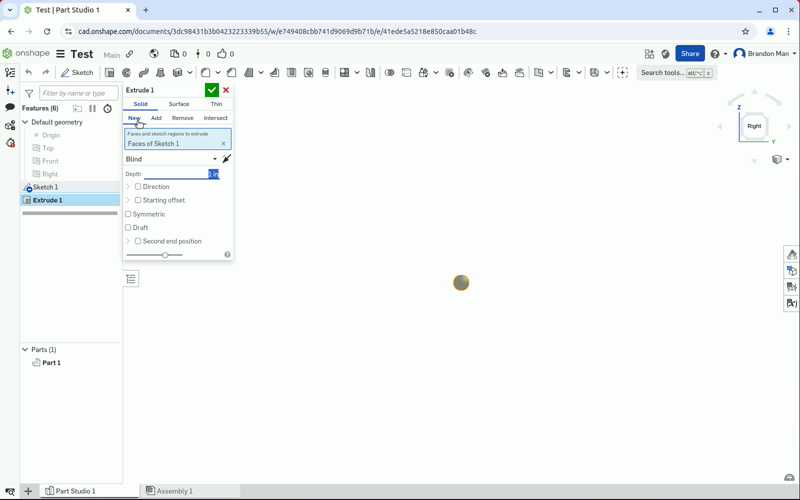
text(23.108)
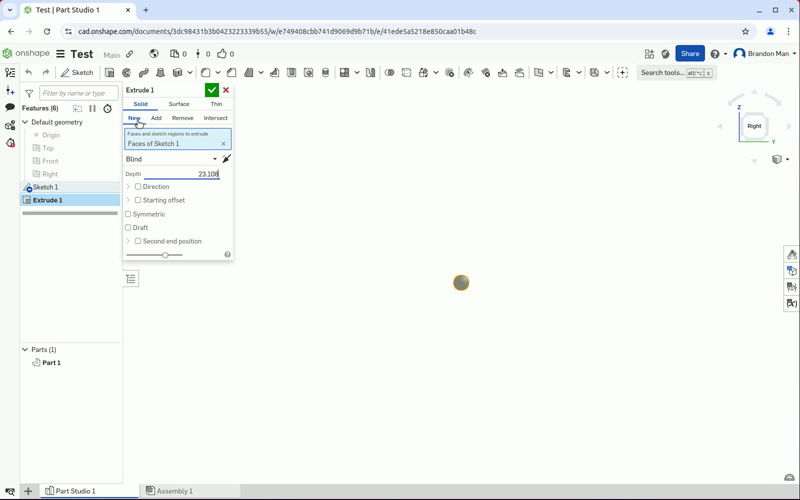
key(enter)
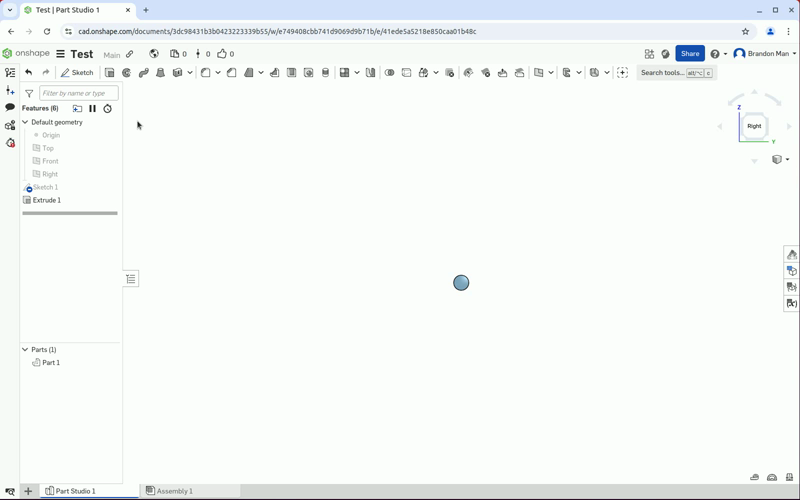
key(shift+h)
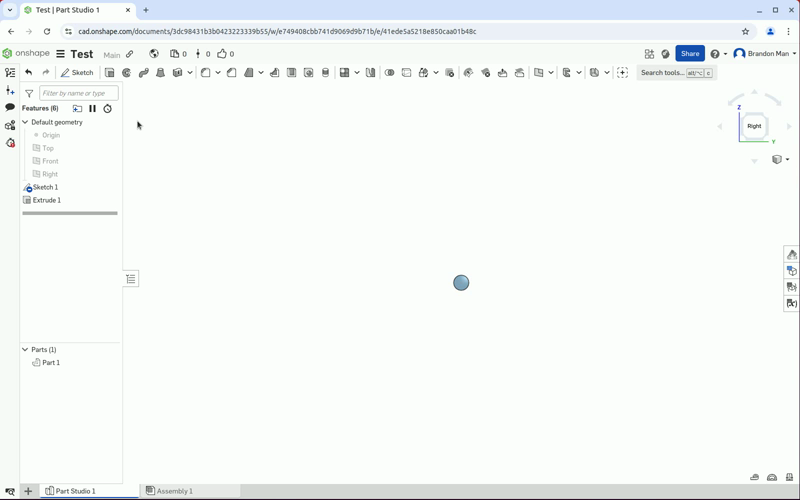
key(shift+h)
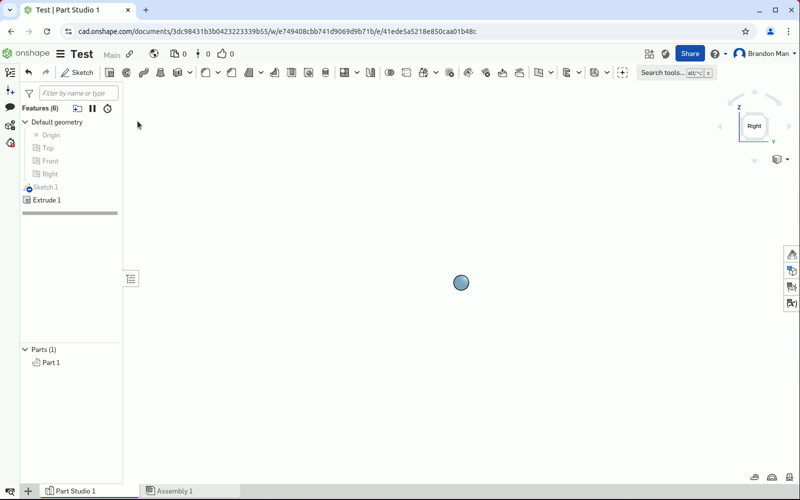
mouse_move(73, 189)
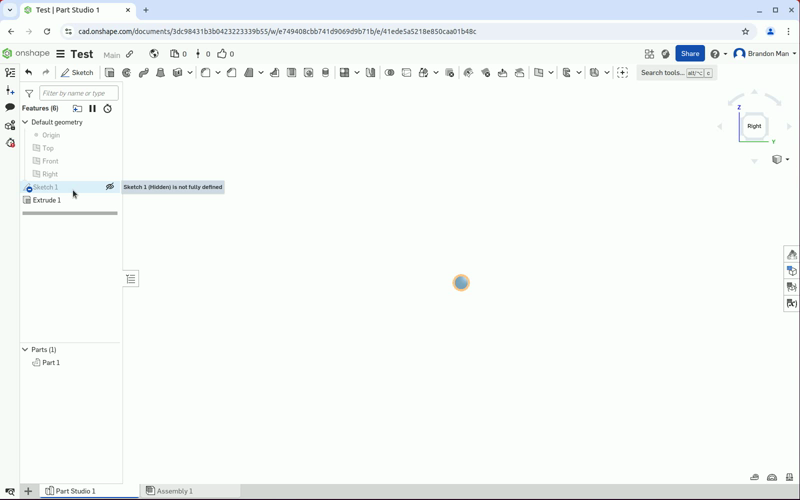
click(73, 189)
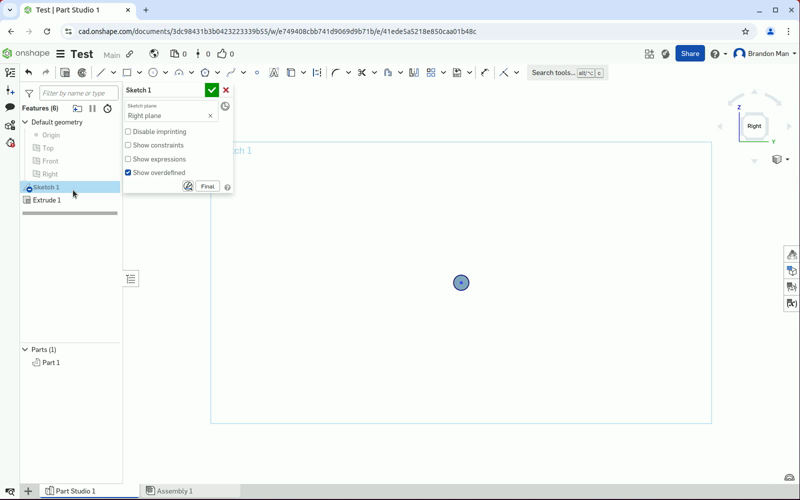
mouse_move(229, 92)
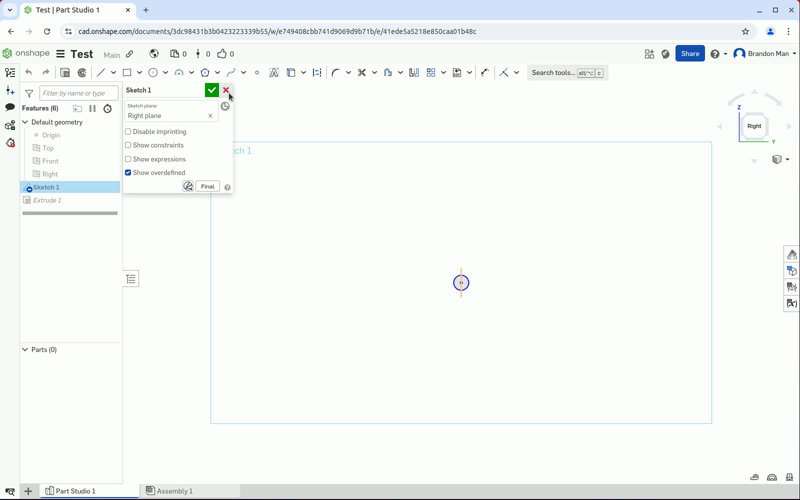
click(229, 92)
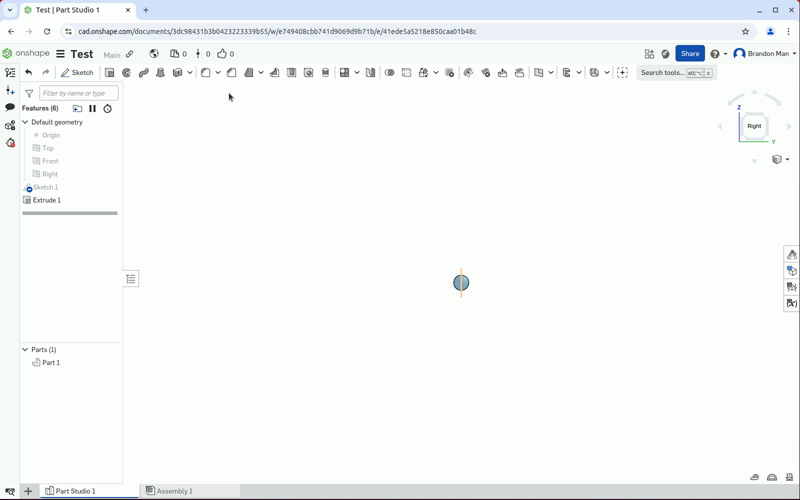
mouse_move(541, 75)
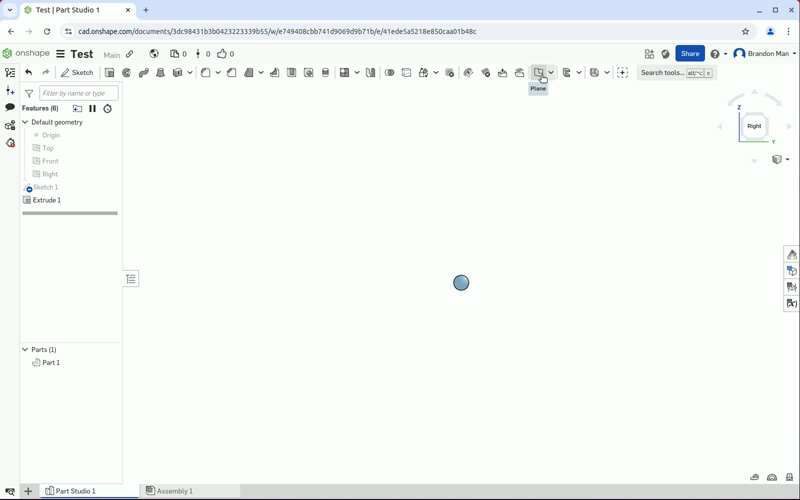
click(541, 75)
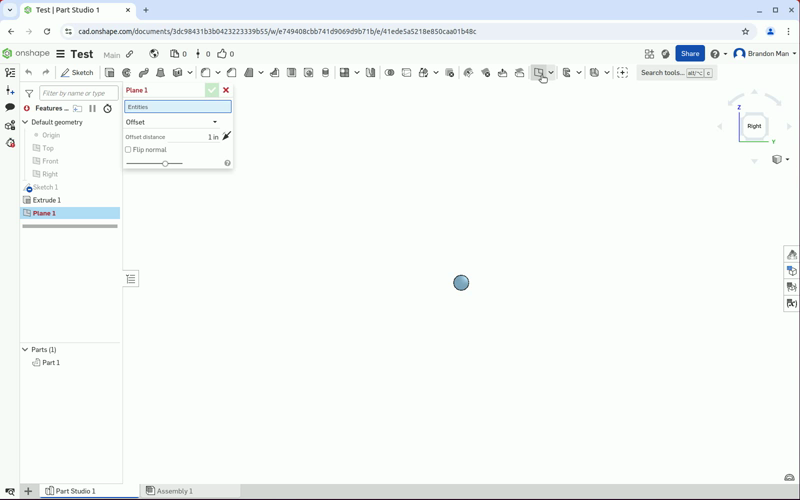
mouse_move(73, 176)
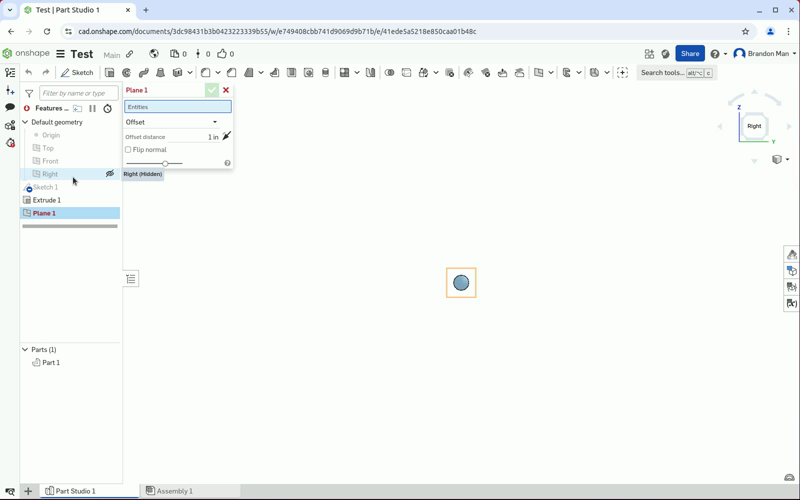
click(73, 176)
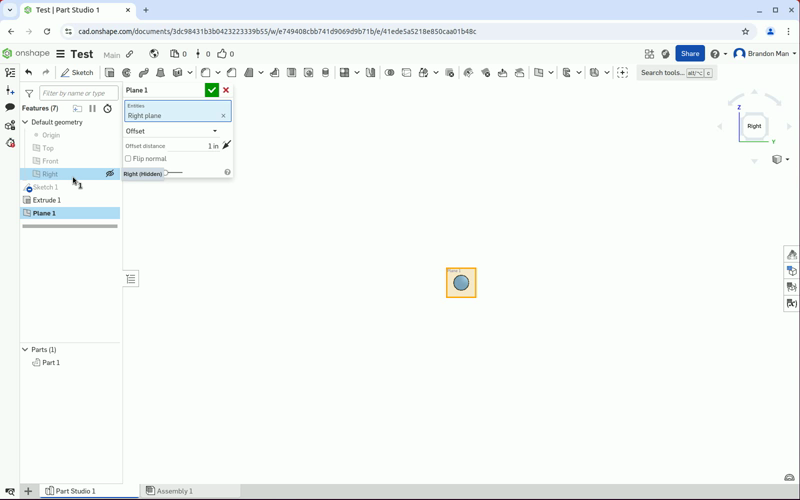
key(tab, 2)
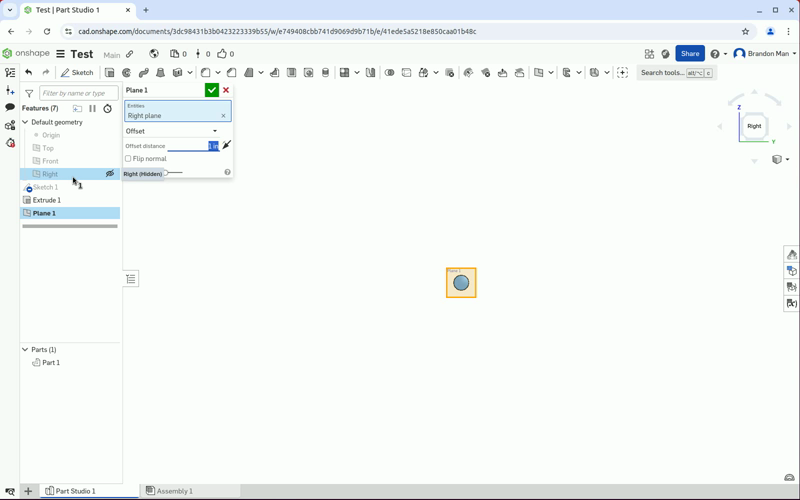
text(23.108)
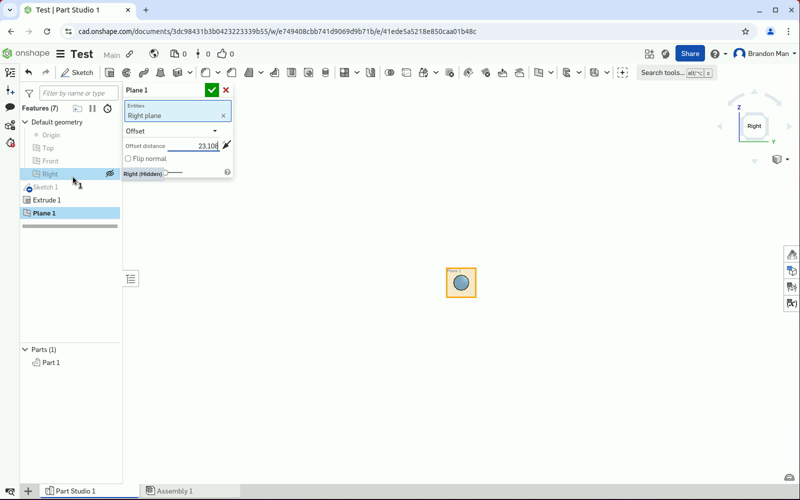
key(enter, 2)
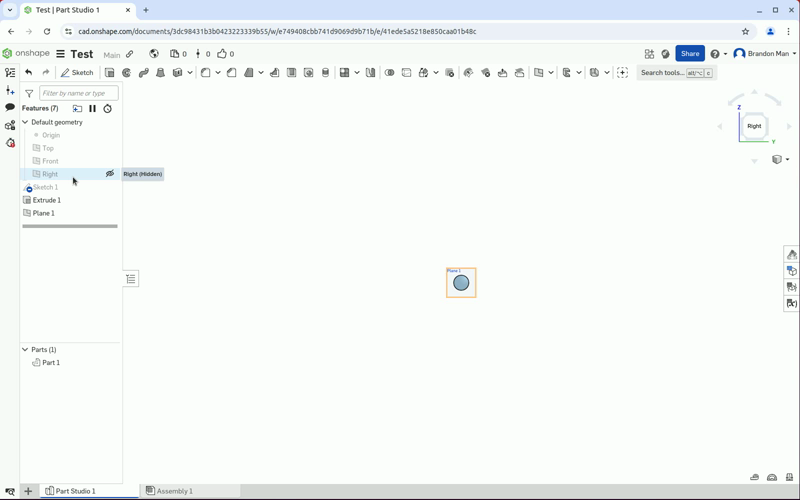
key(shift+s)
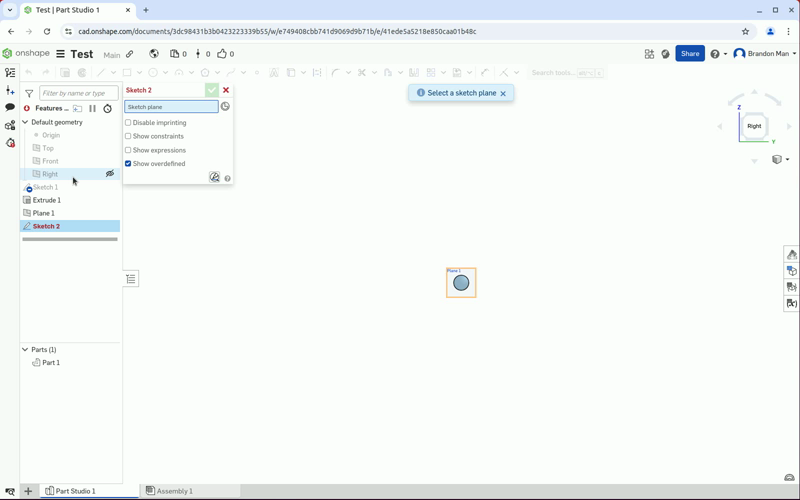
mouse_move(73, 215)
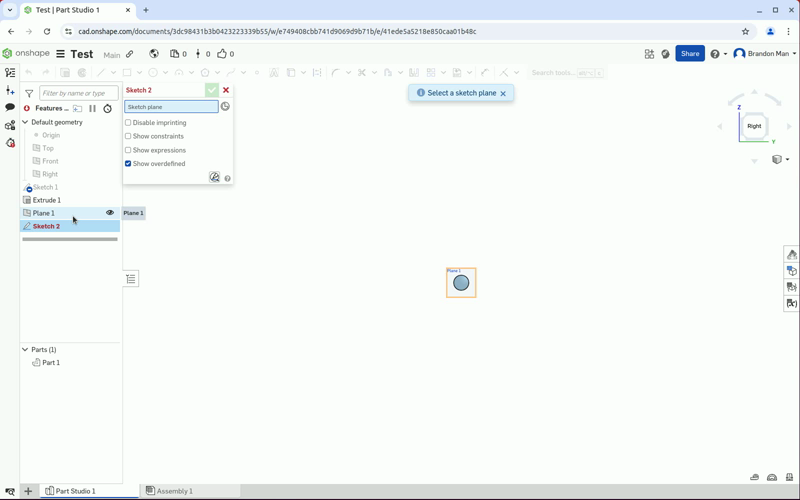
click(73, 215)
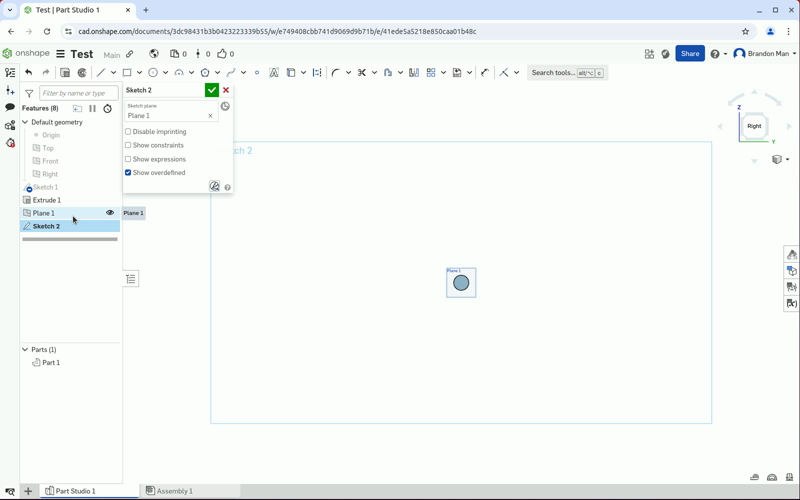
mouse_move(73, 352)
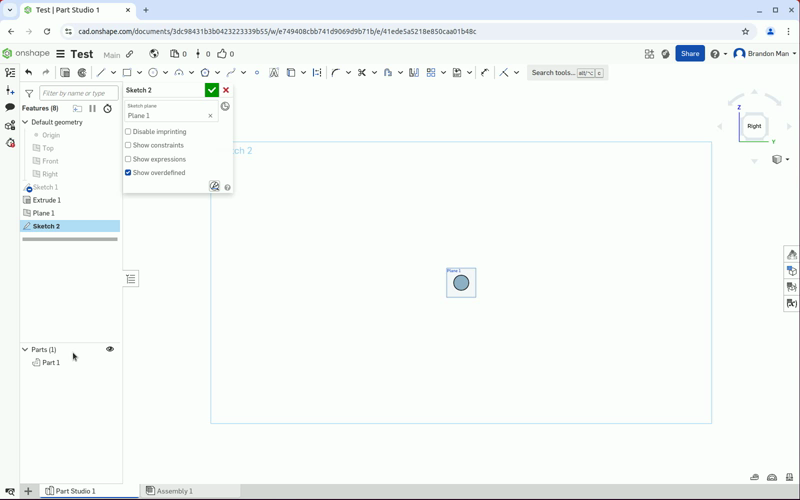
key(y)
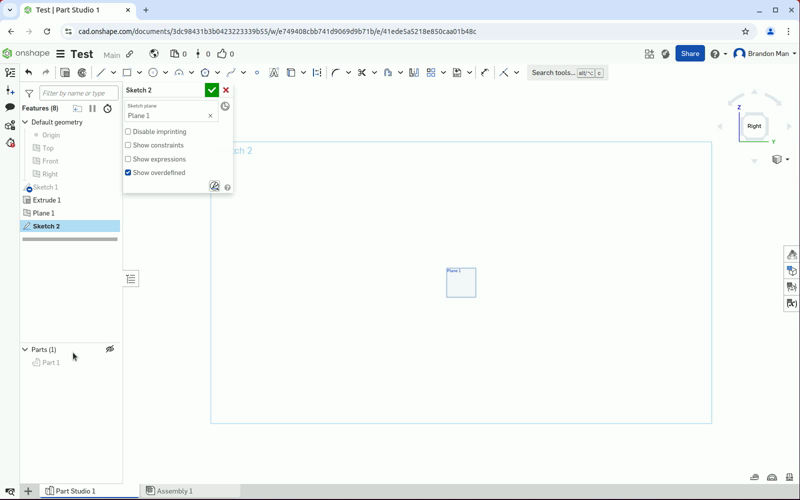
key(l)
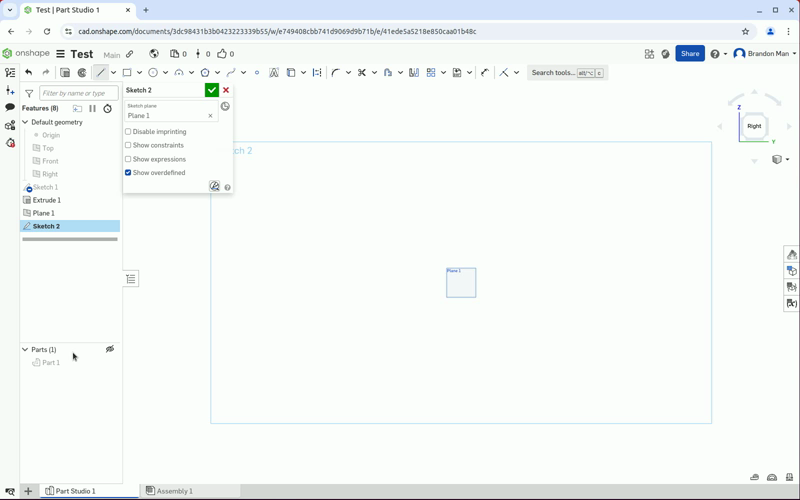
key_down(shift)
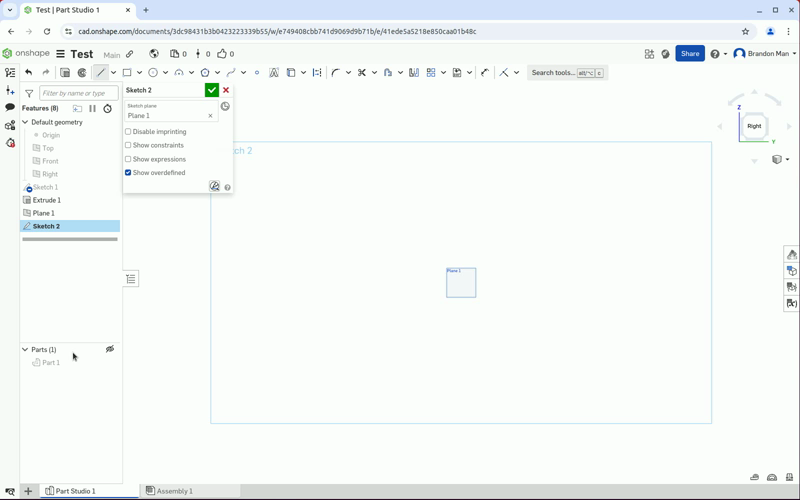
mouse_move(449, 281)
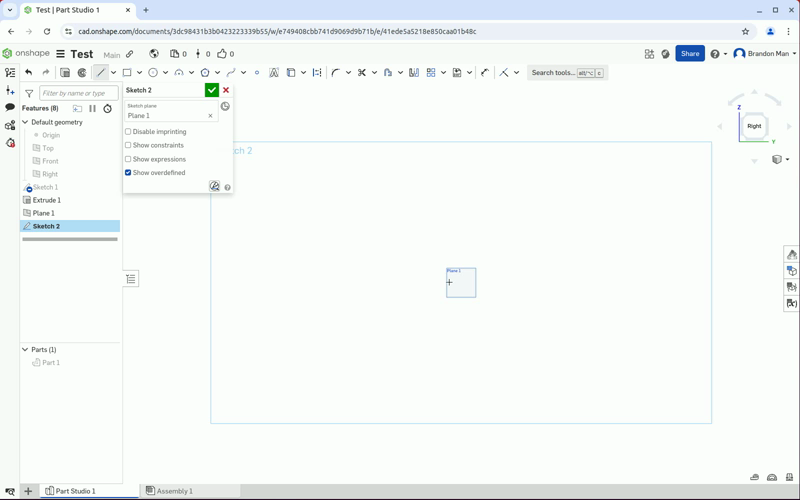
click(449, 281)
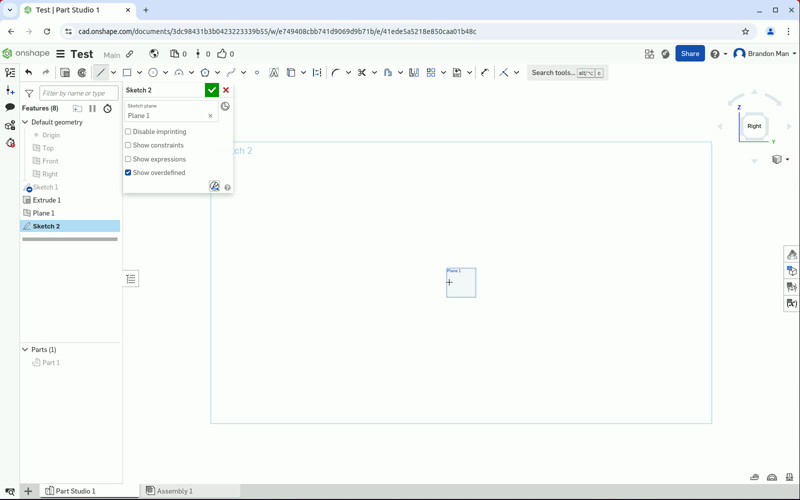
key_up(shift)
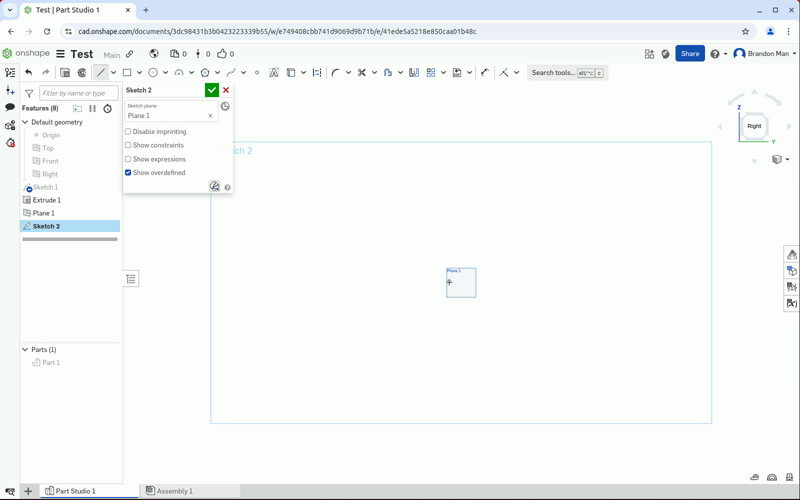
key_down(shift)
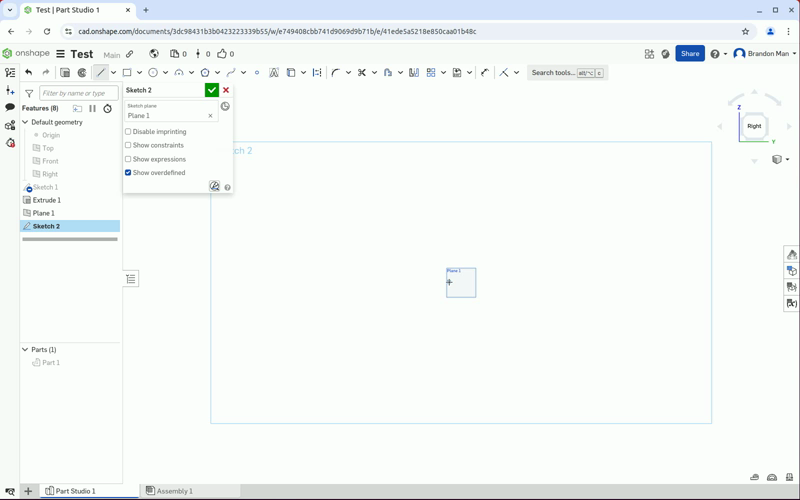
mouse_move(479, 281)
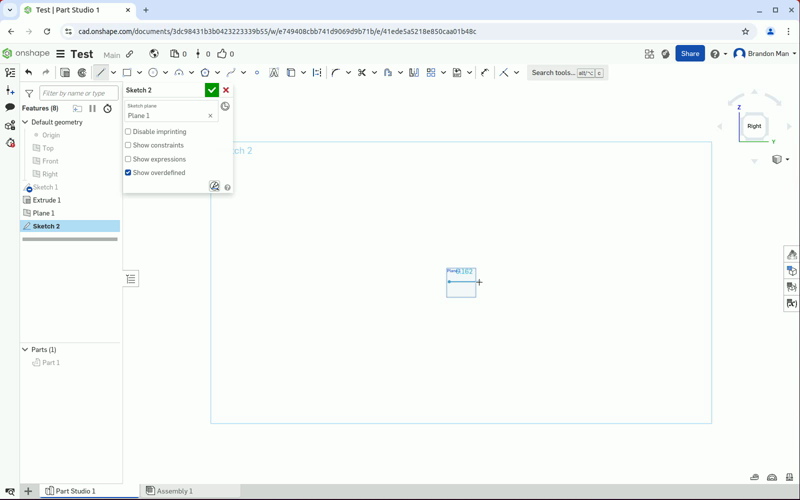
mouse_move(453, 293)
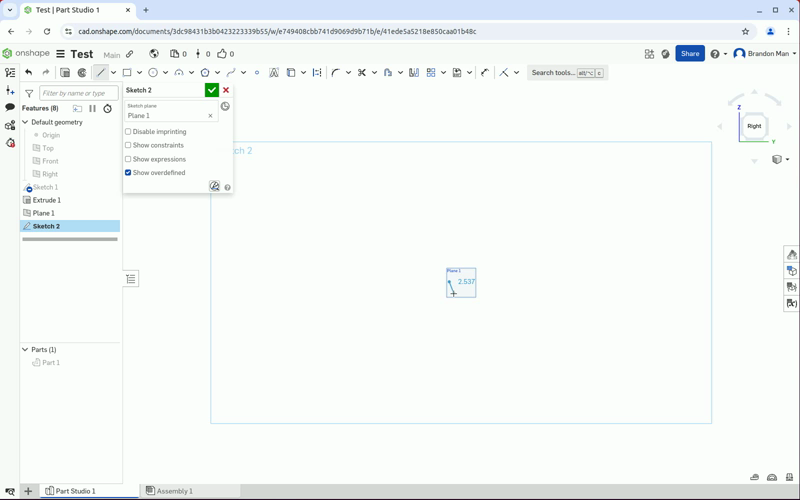
click(453, 293)
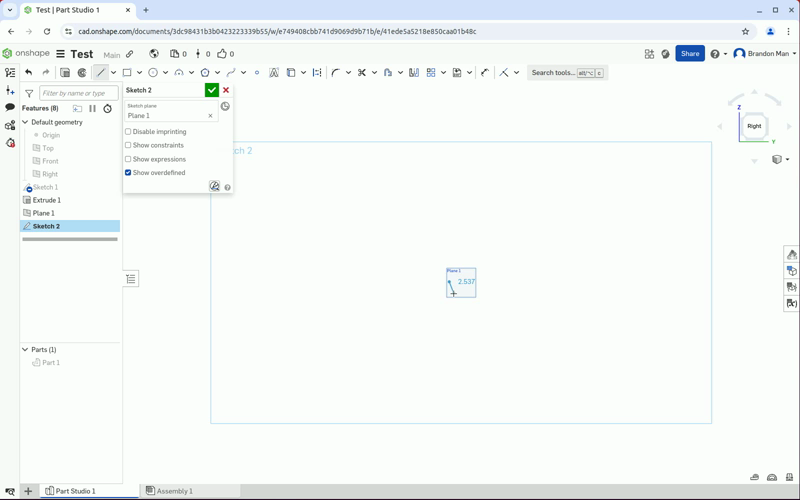
key_up(shift)
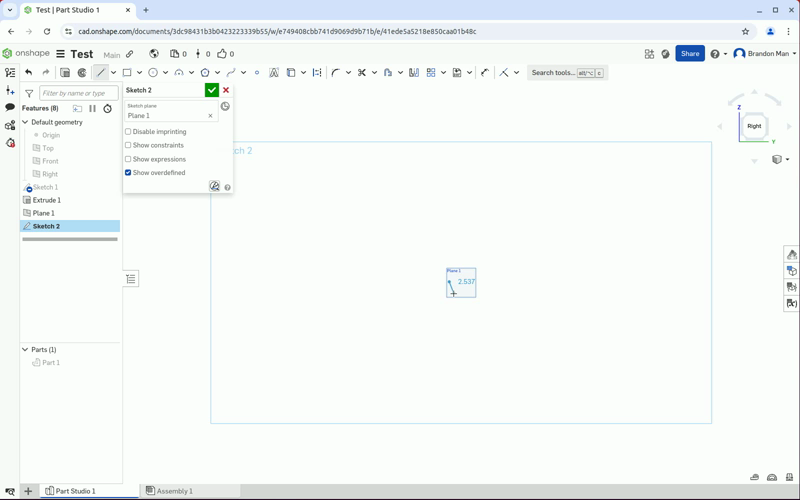
key_down(shift)
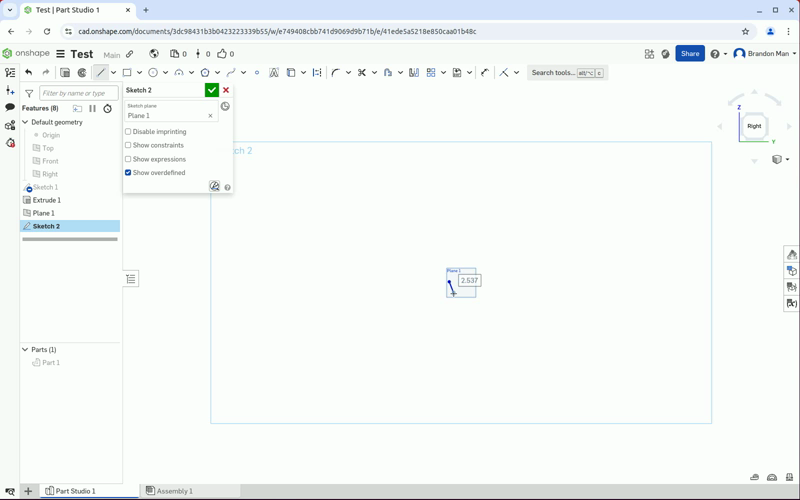
mouse_move(483, 293)
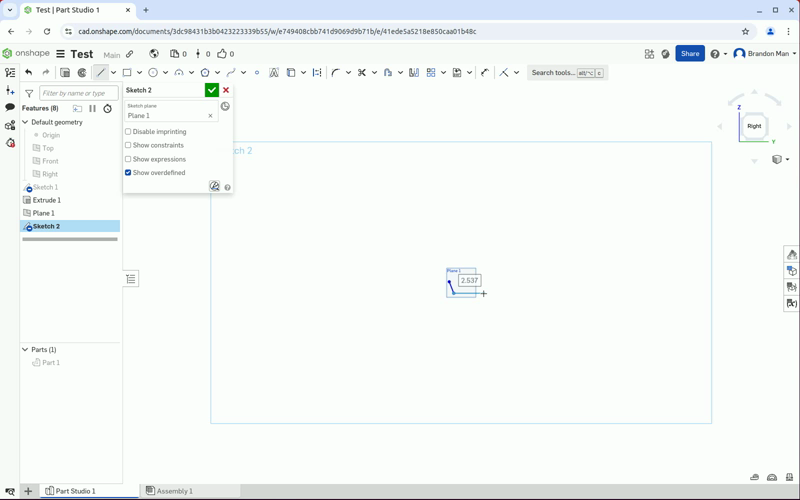
mouse_move(466, 295)
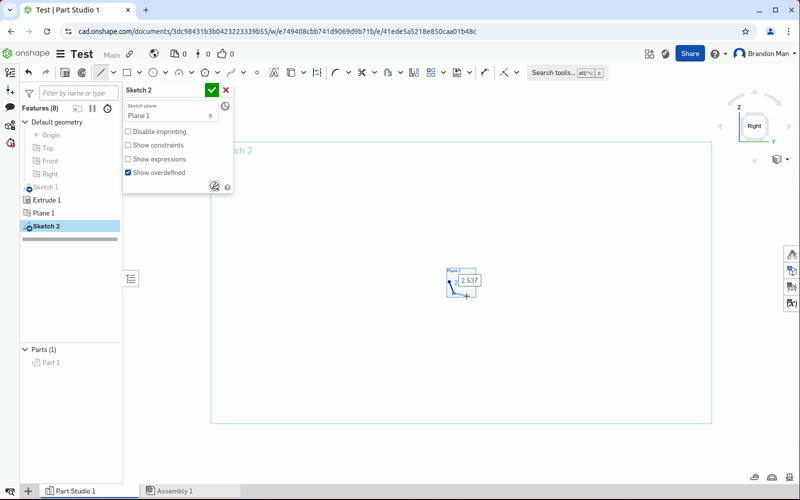
click(466, 295)
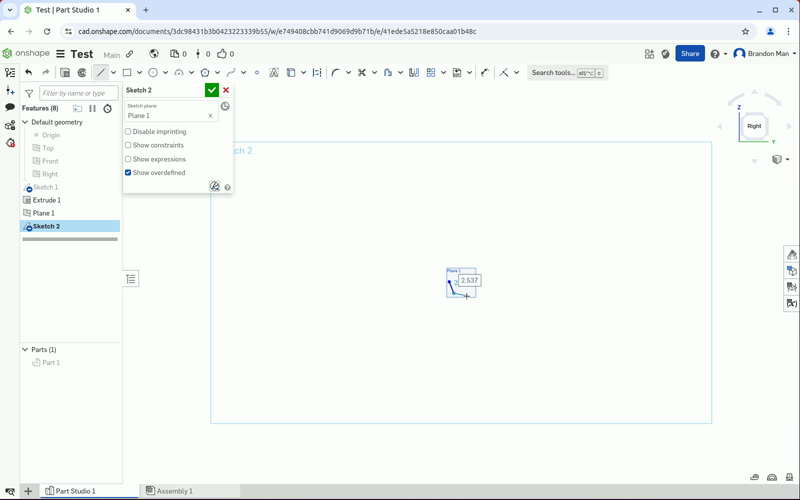
key_up(shift)
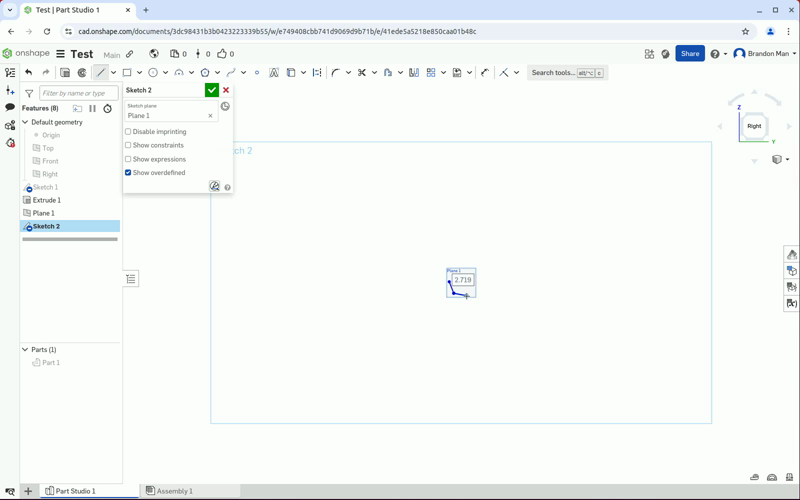
key_down(shift)
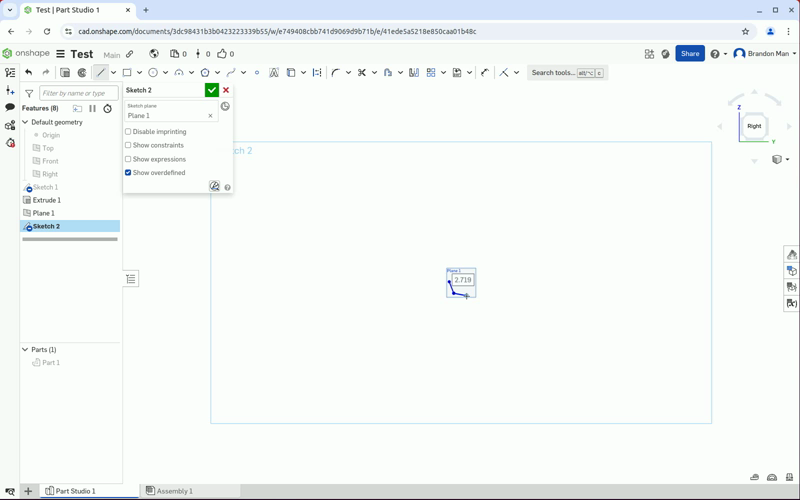
mouse_move(496, 295)
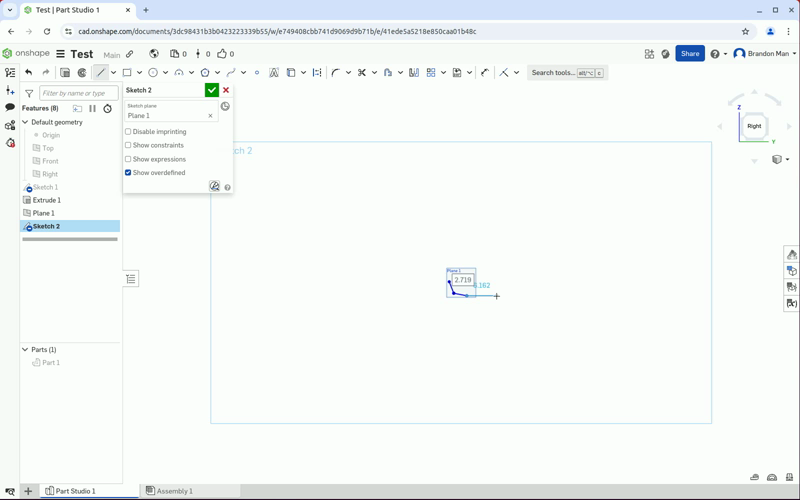
mouse_move(474, 285)
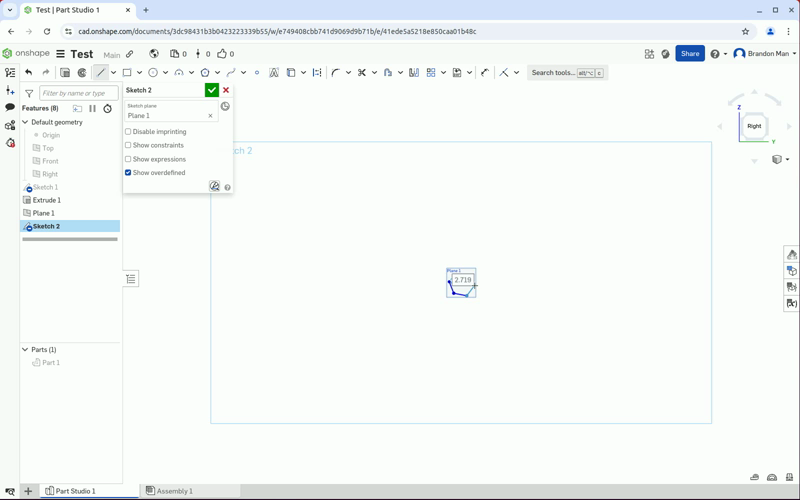
click(474, 285)
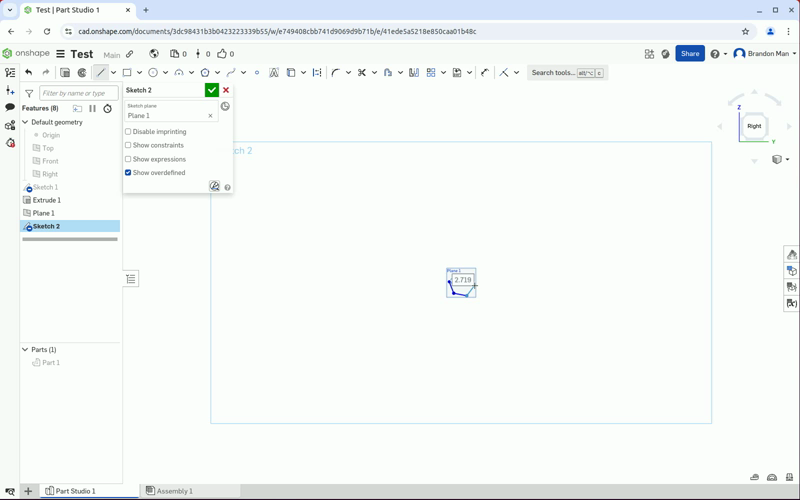
key_up(shift)
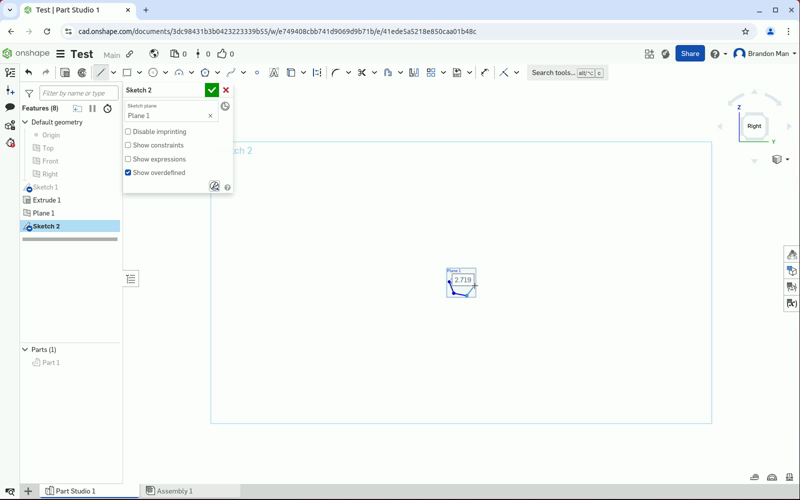
key_down(shift)
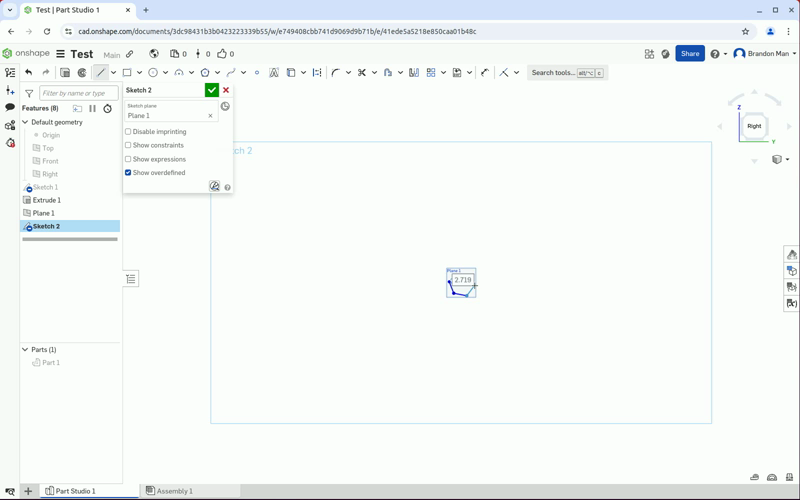
mouse_move(504, 285)
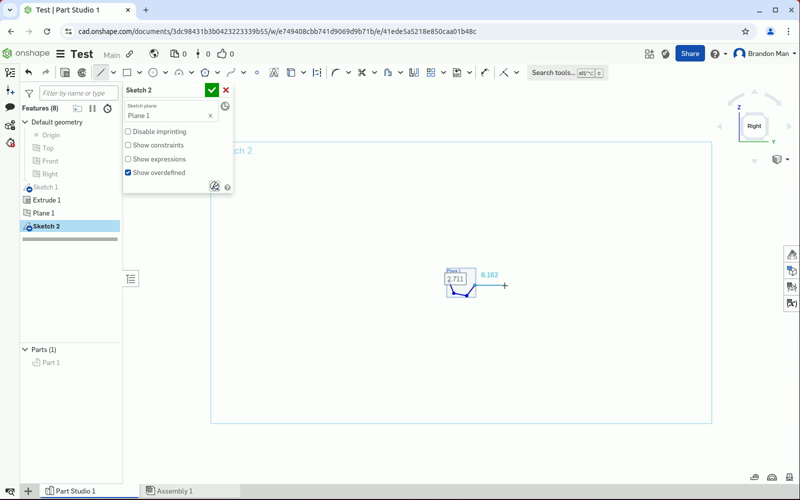
mouse_move(469, 273)
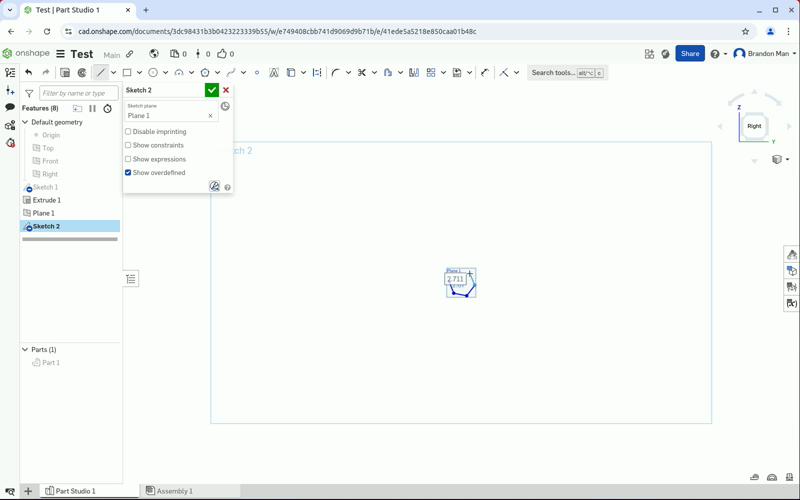
click(469, 273)
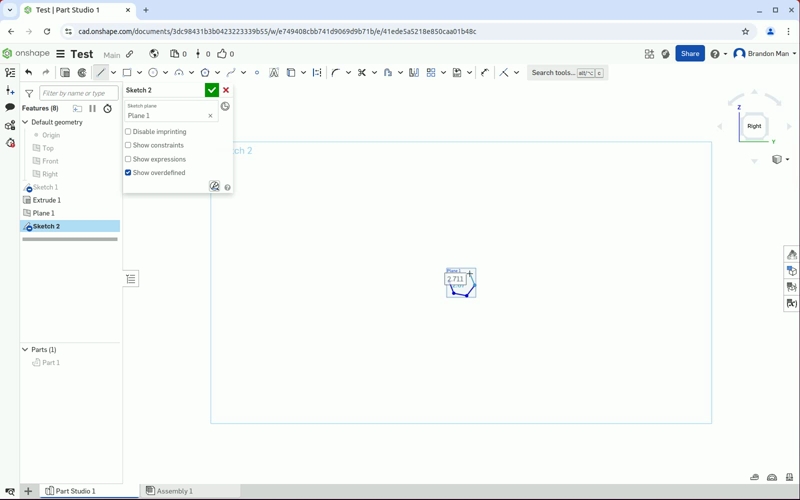
key_up(shift)
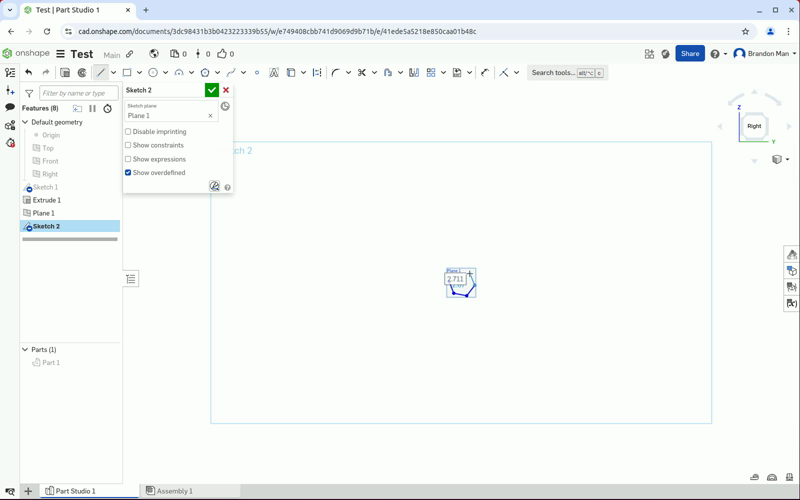
key_down(shift)
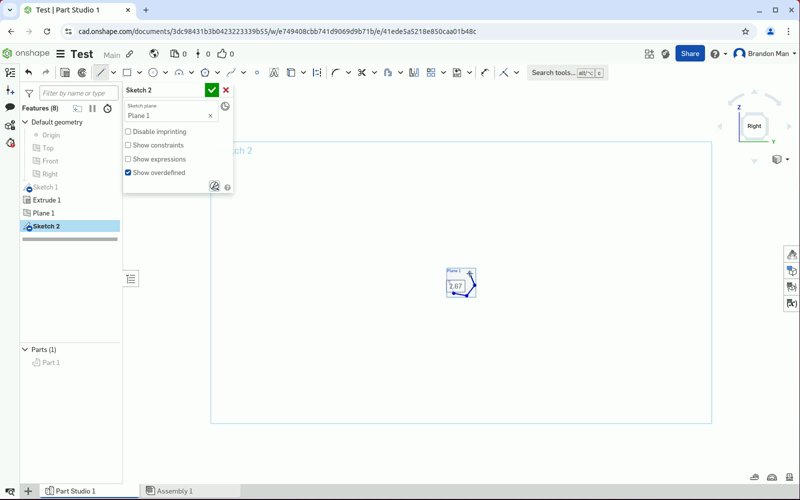
mouse_move(499, 273)
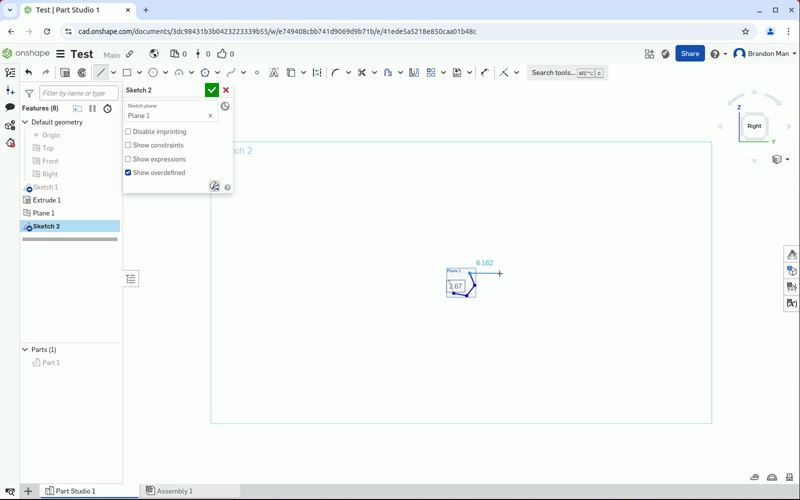
mouse_move(456, 271)
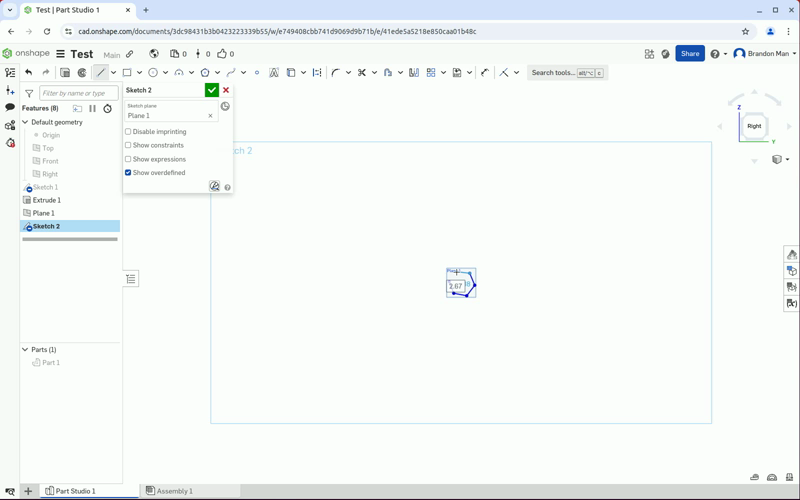
click(456, 271)
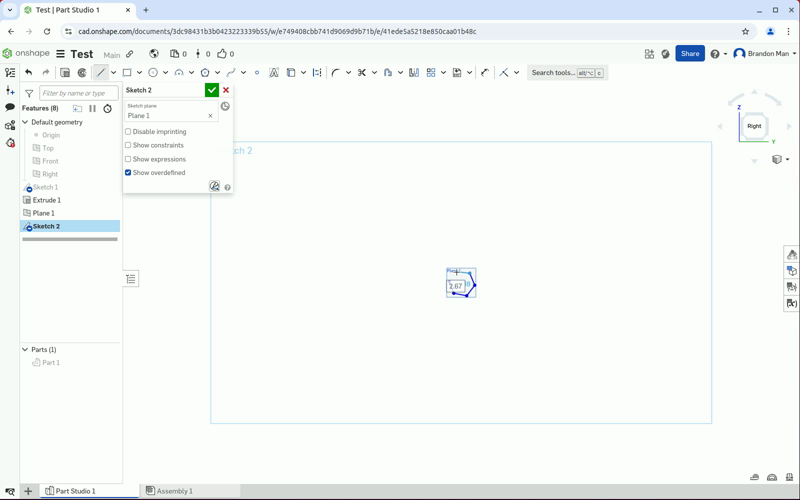
key_up(shift)
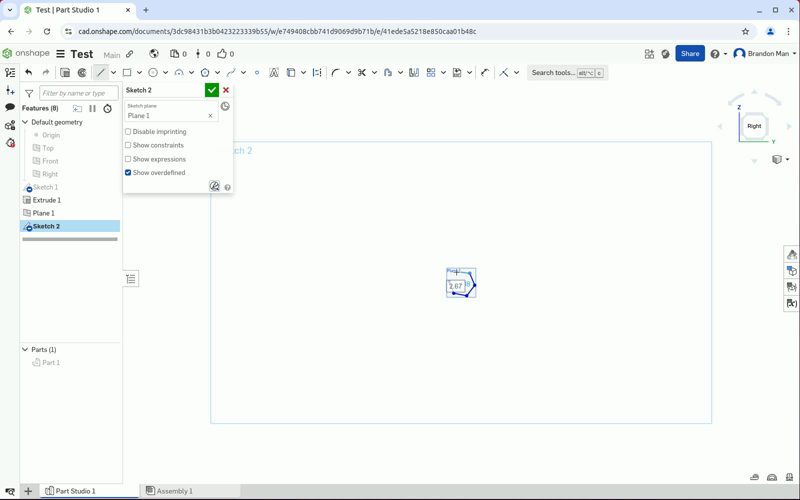
mouse_move(486, 271)
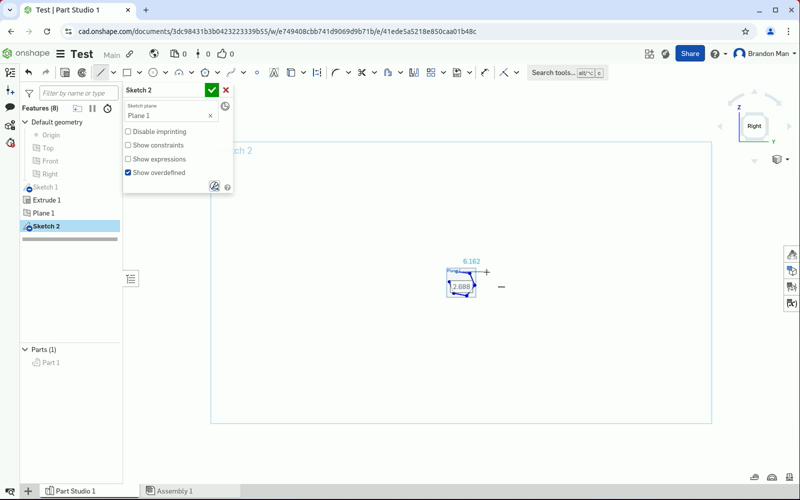
key_down(shift)
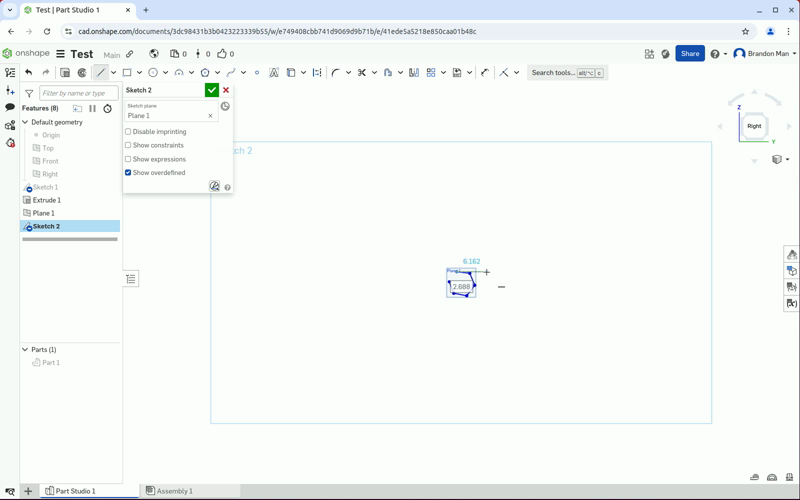
mouse_move(449, 281)
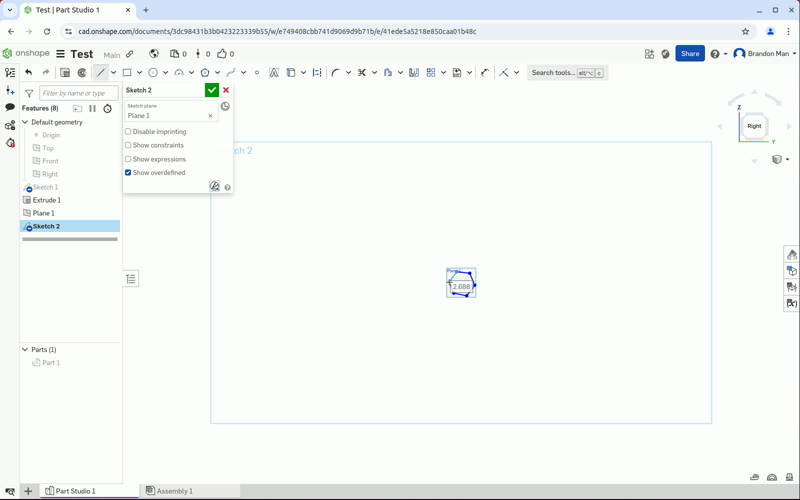
key_up(shift)
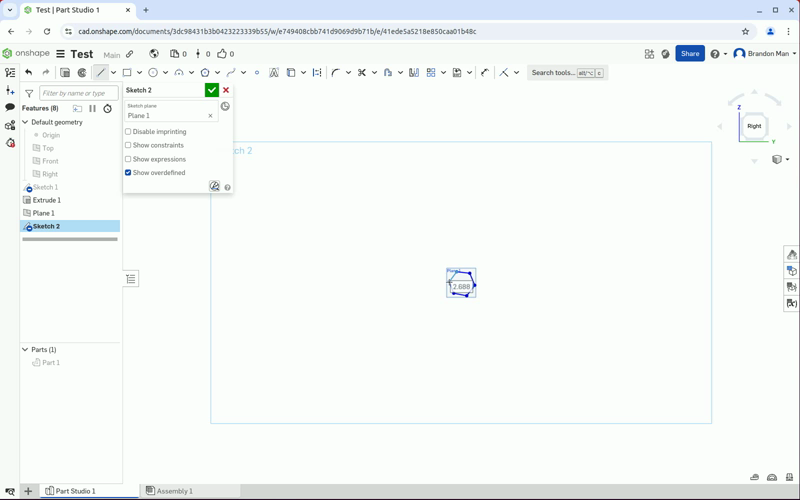
click(449, 281)
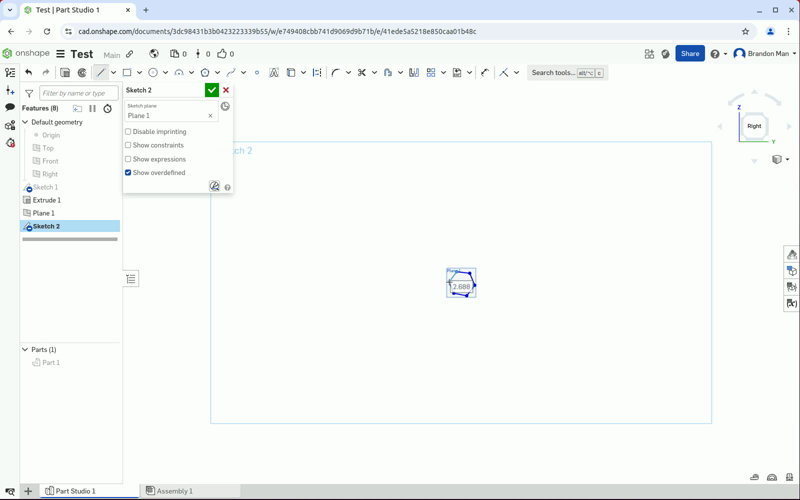
key(esc)
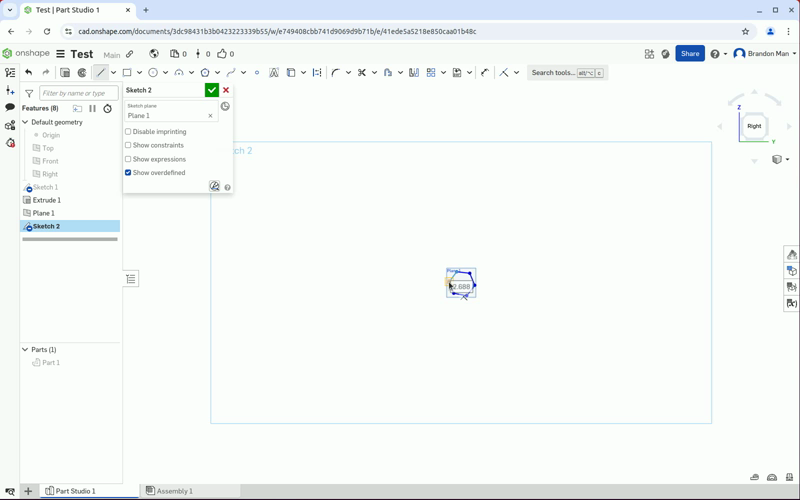
key(c)
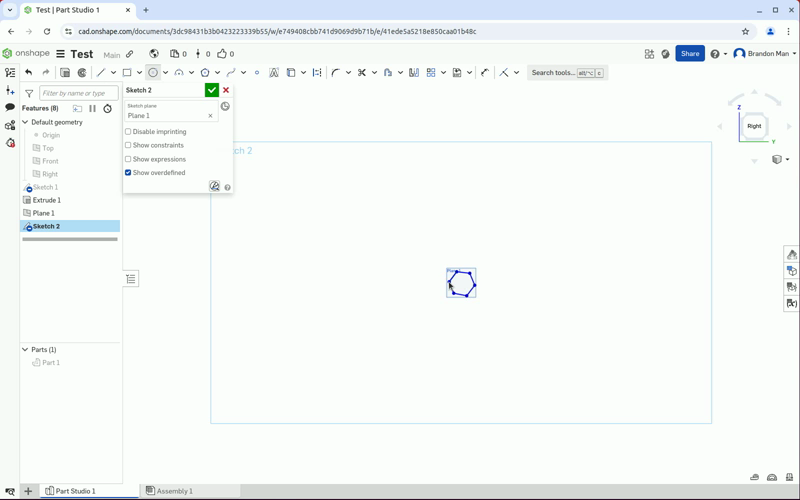
key_down(shift)
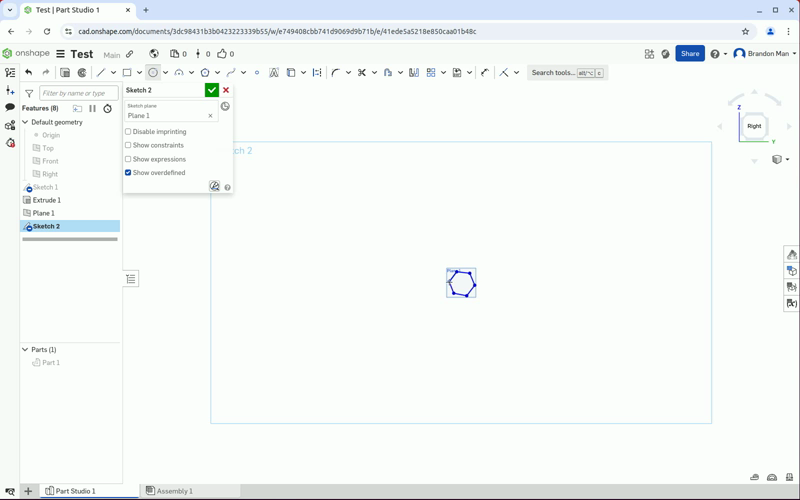
mouse_move(461, 283)
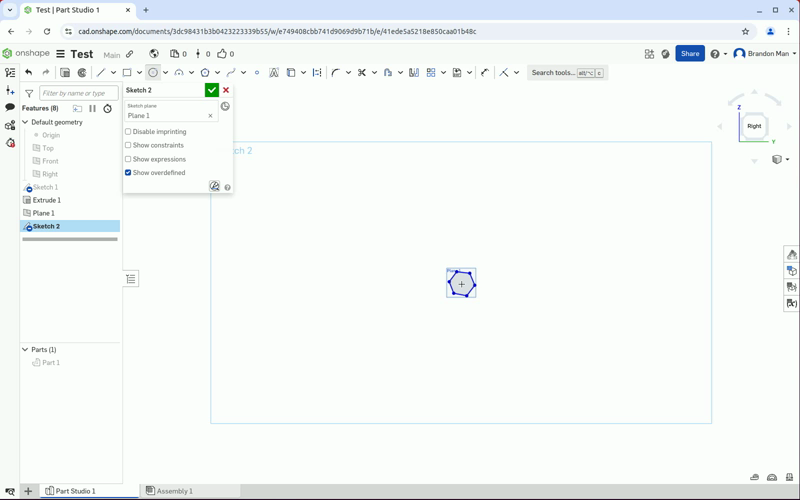
click(461, 283)
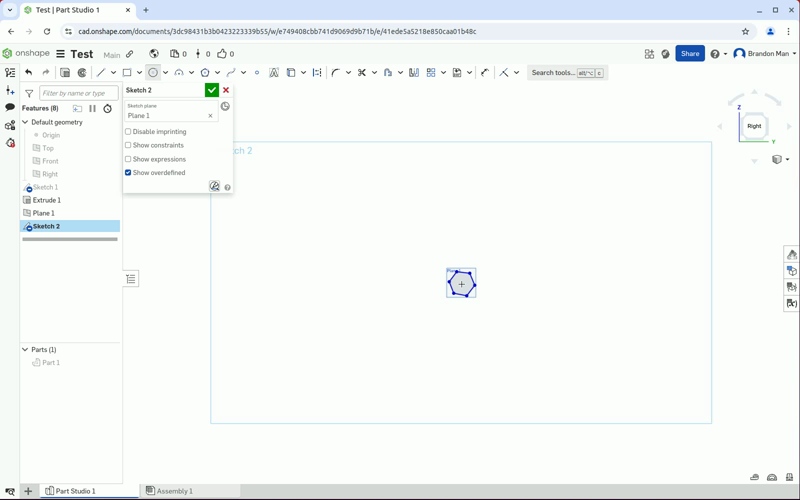
key_up(shift)
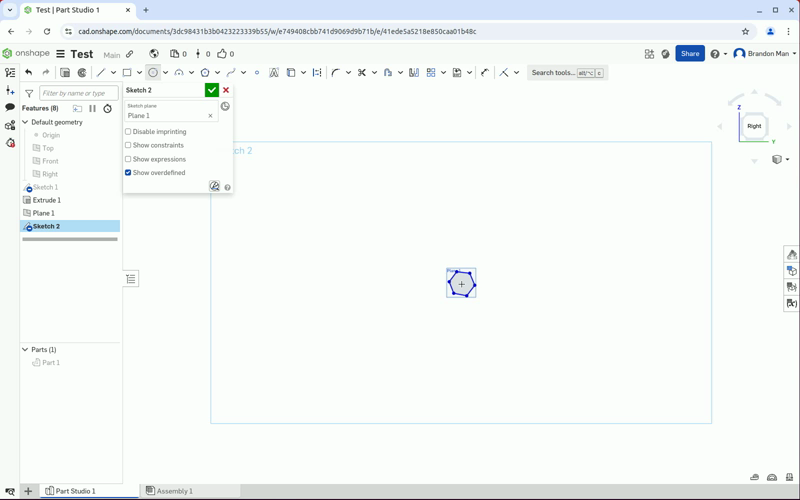
mouse_move(468, 283)
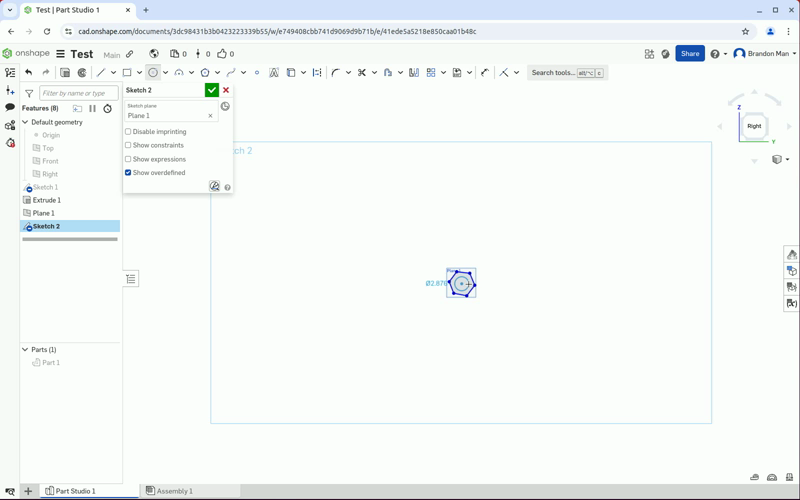
click(468, 283)
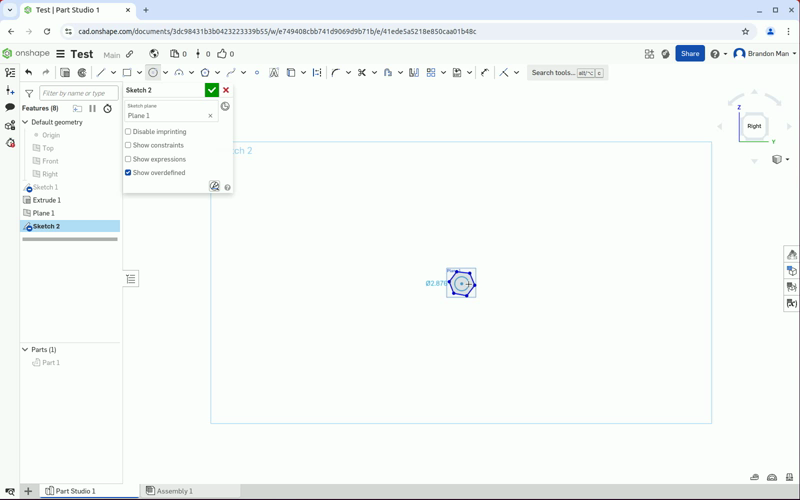
key(esc)
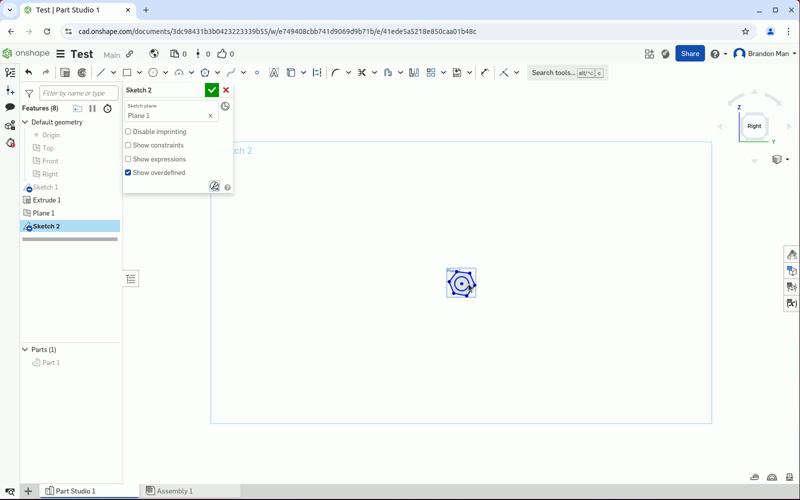
mouse_move(462, 273)
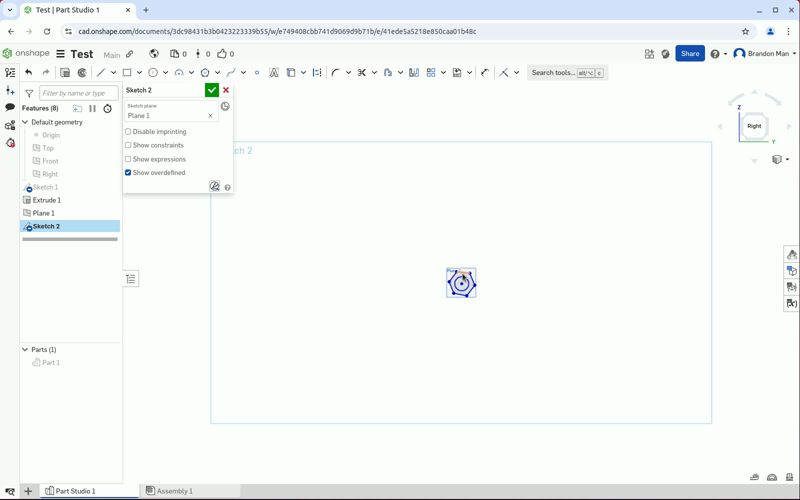
scroll(6)
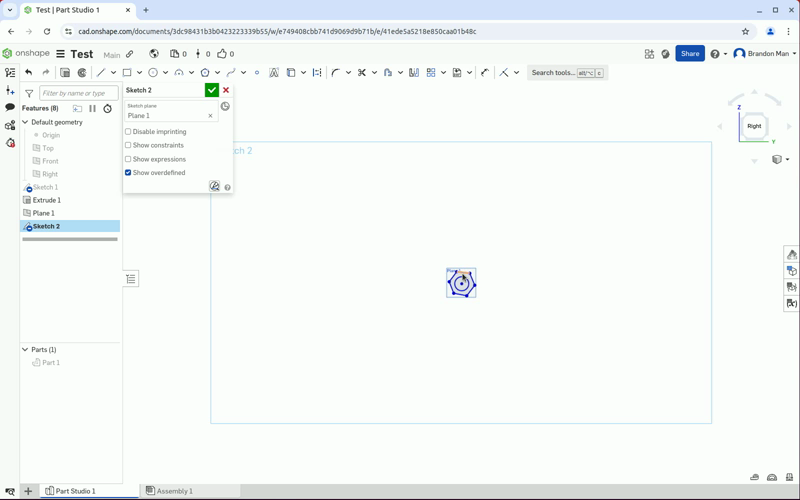
scroll(6)
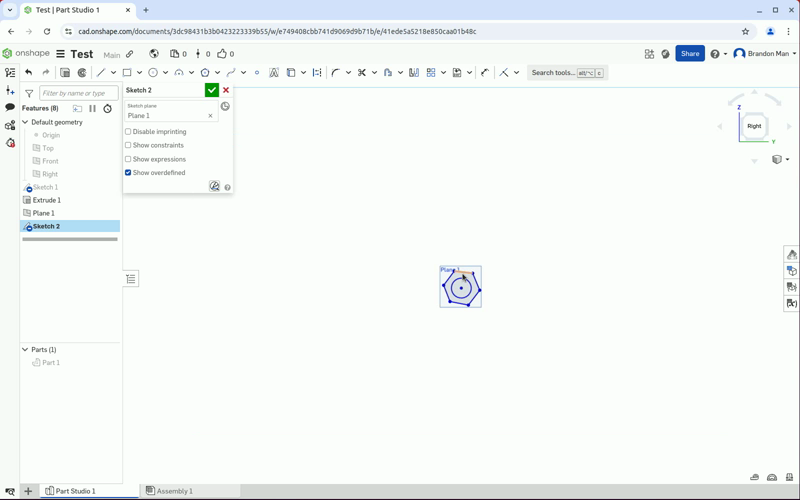
scroll(6)
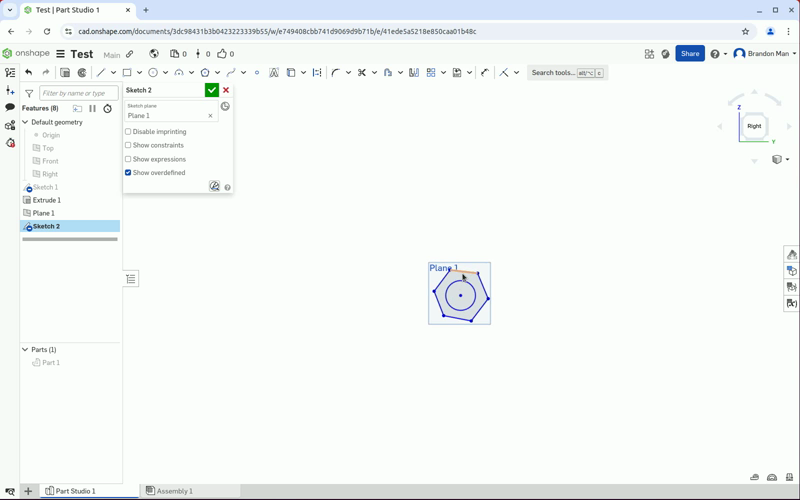
scroll(6)
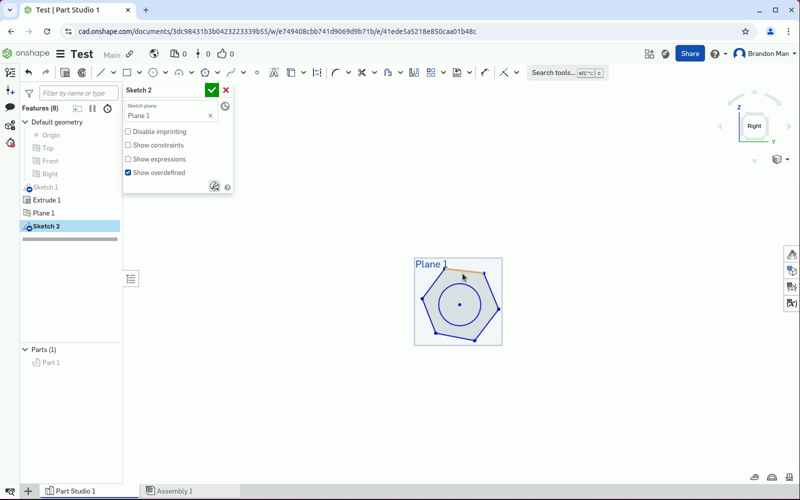
scroll(6)
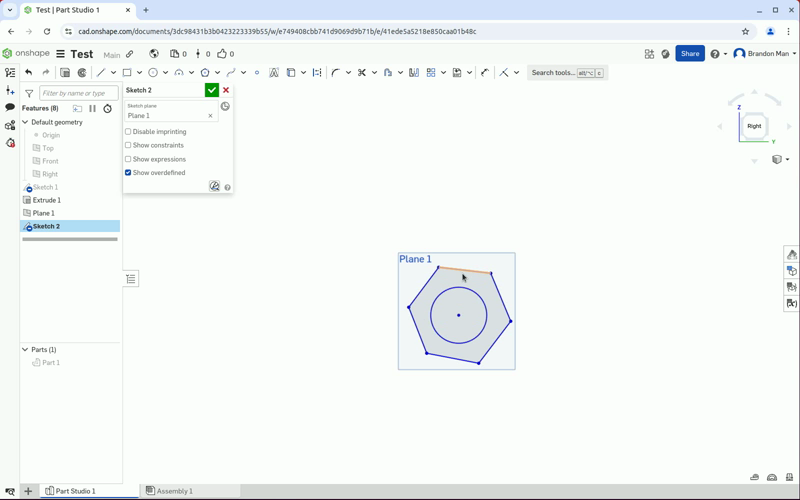
scroll(6)
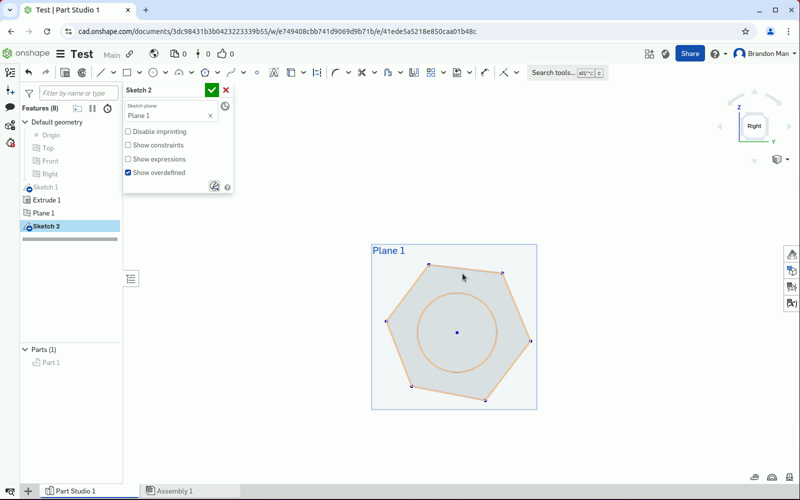
scroll(6)
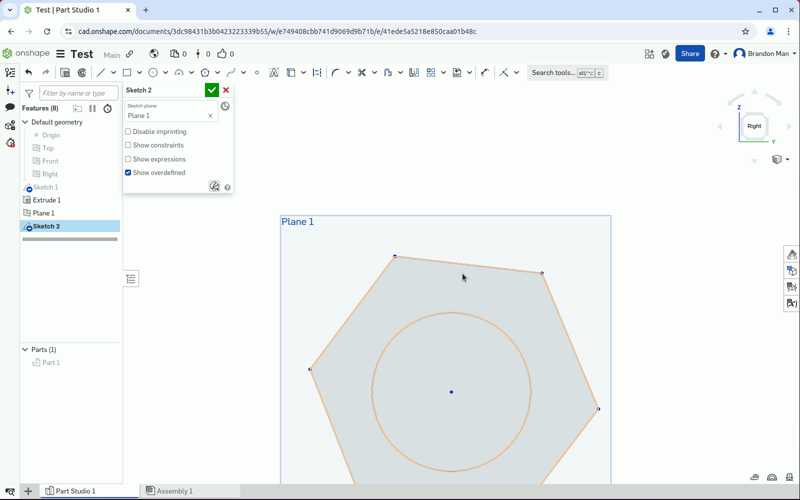
click(462, 273)
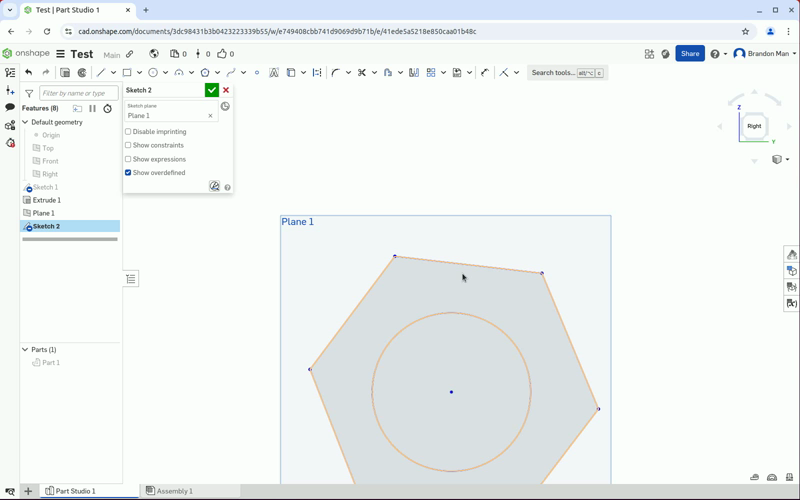
scroll(-6)
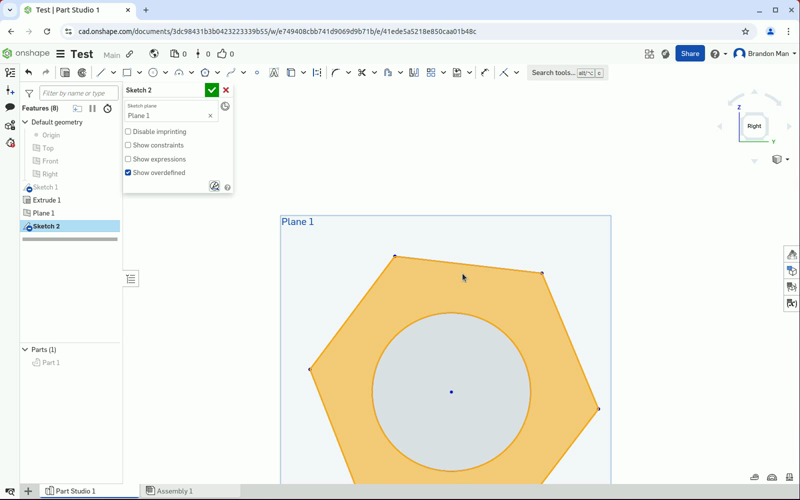
scroll(-6)
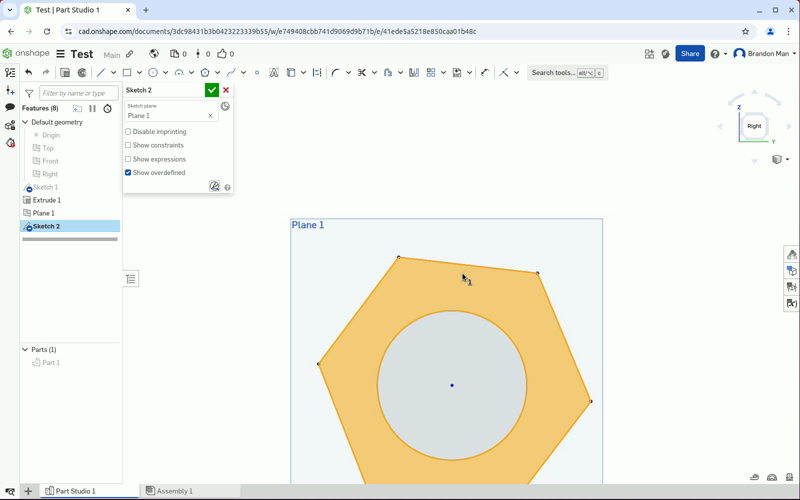
scroll(-6)
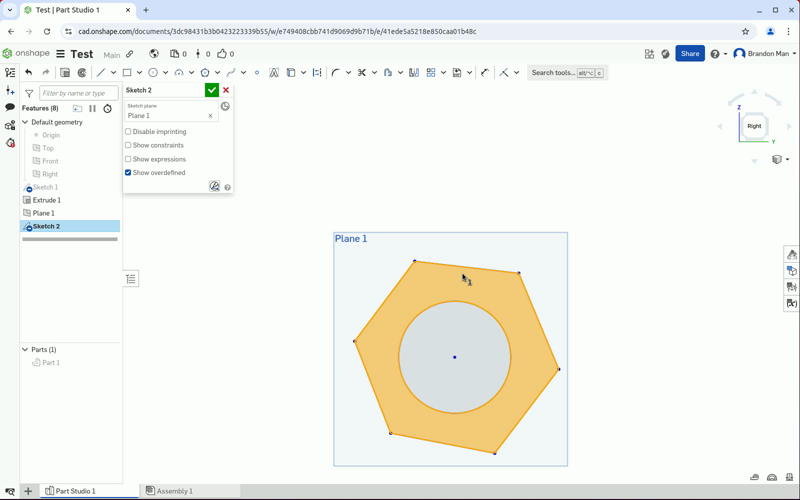
scroll(-6)
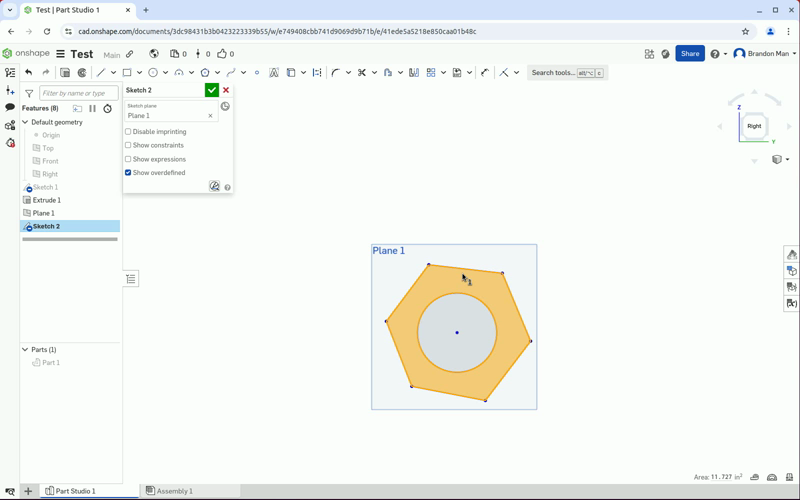
scroll(-6)
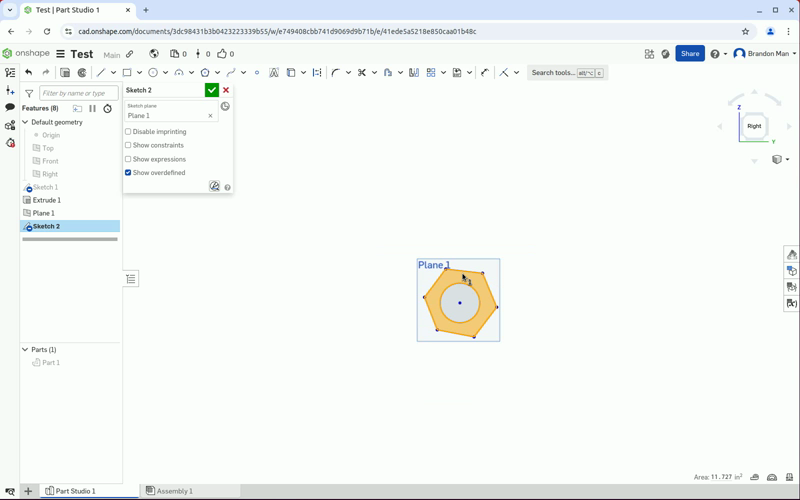
scroll(-6)
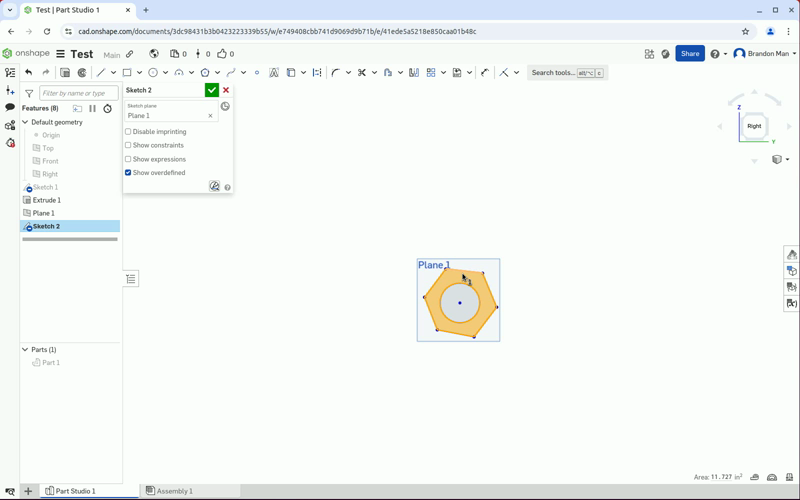
scroll(-6)
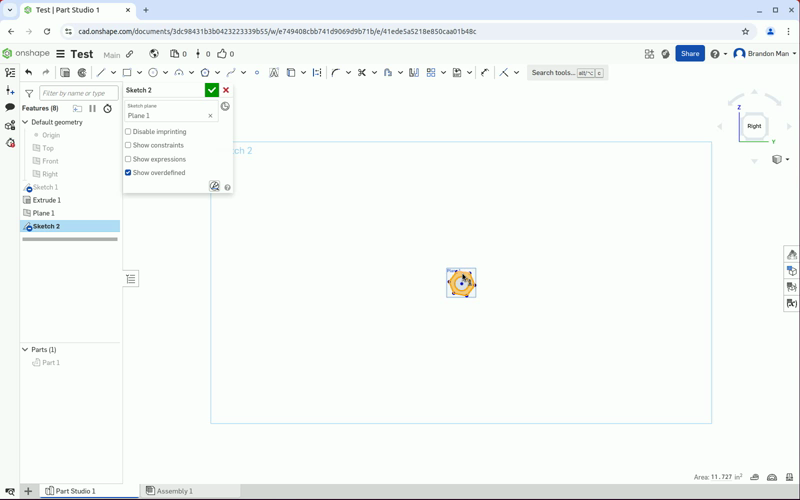
mouse_move(73, 352)
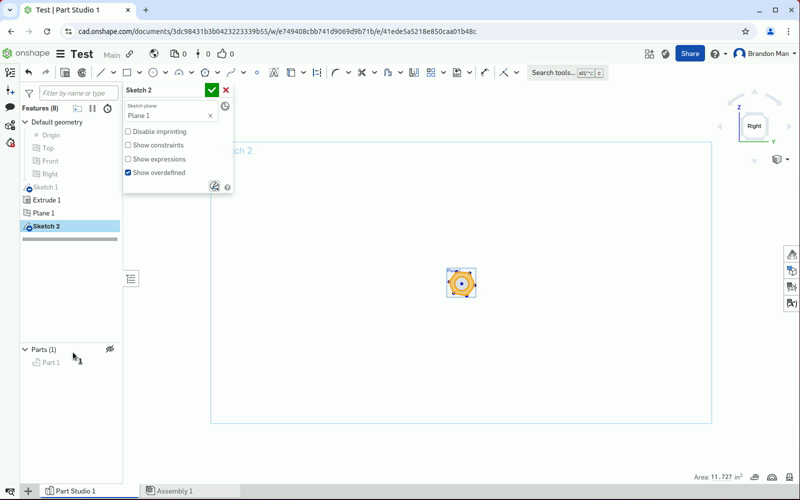
key(shift+y)
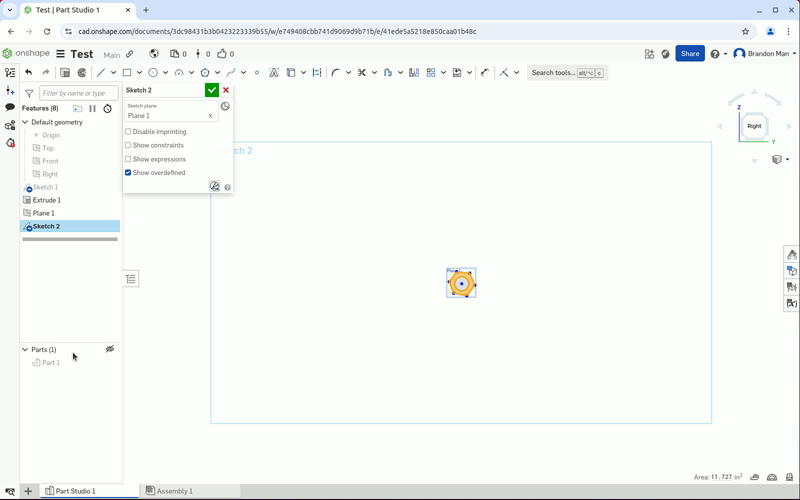
key(shift+e)
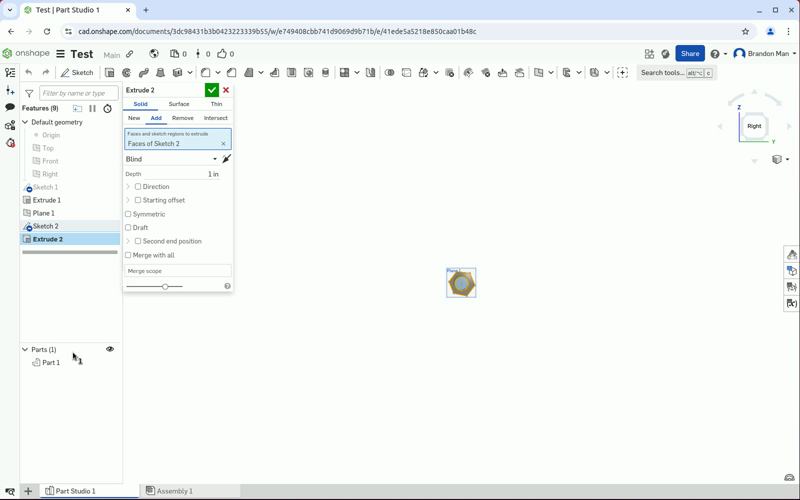
mouse_move(143, 106)
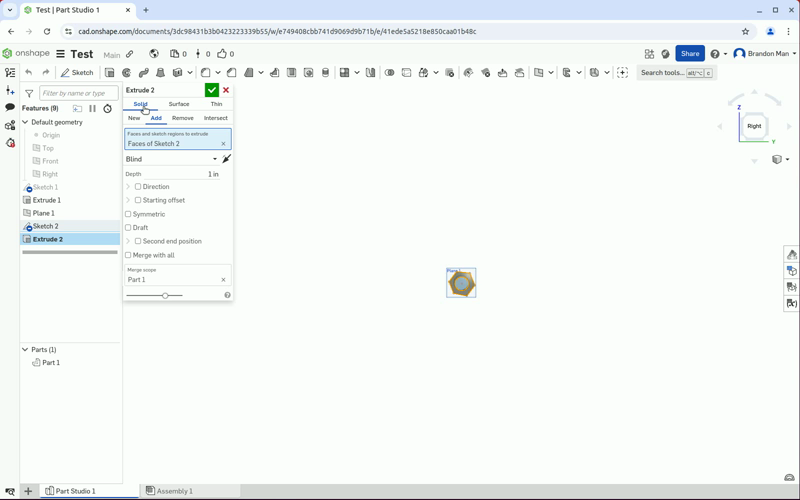
click(143, 106)
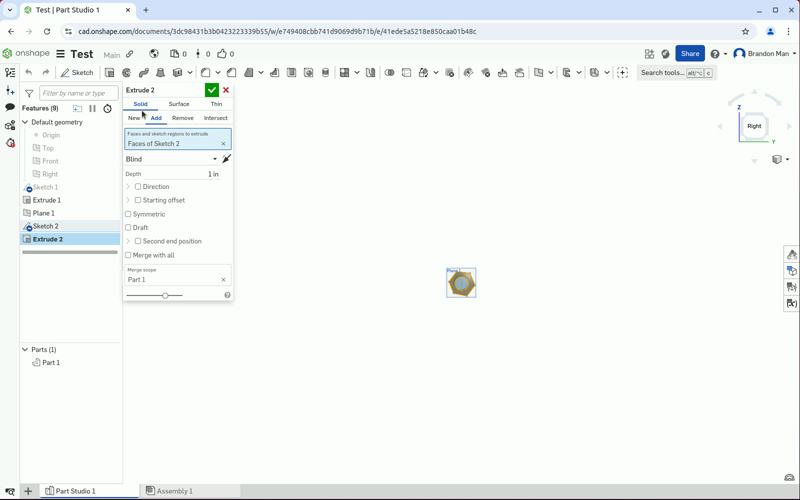
mouse_move(137, 120)
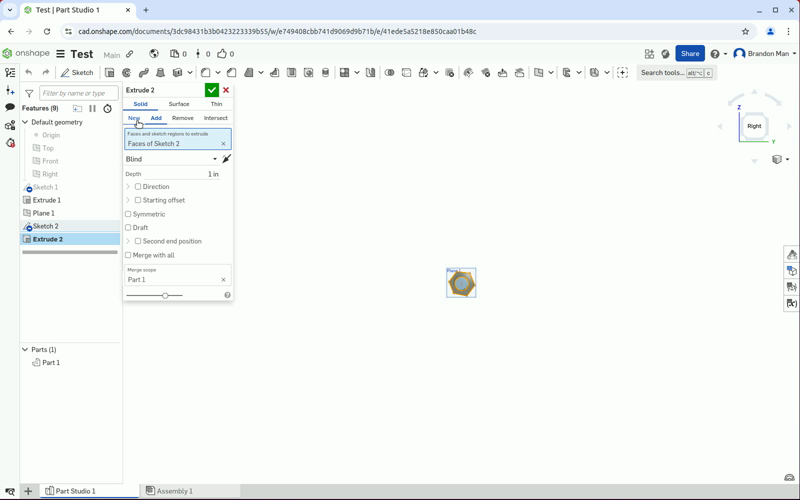
click(137, 120)
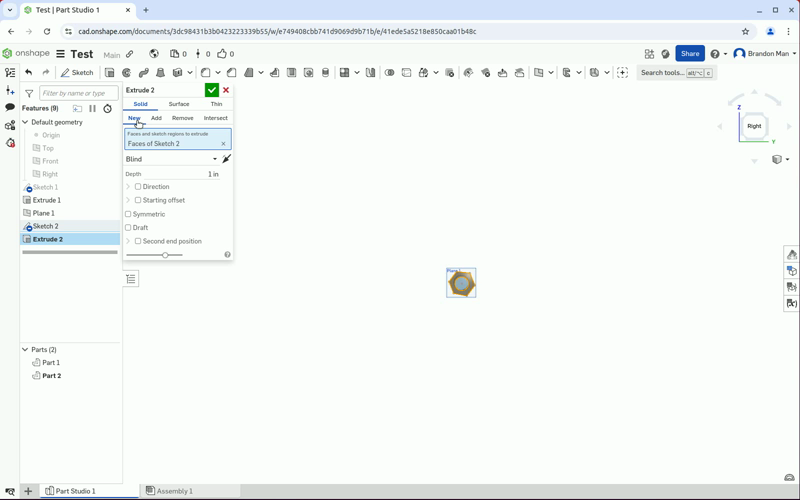
key(tab, 4)
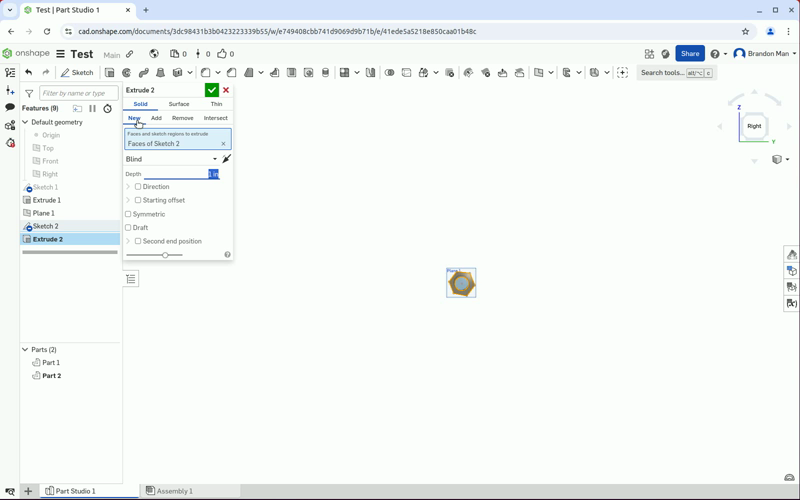
text(-2.166)
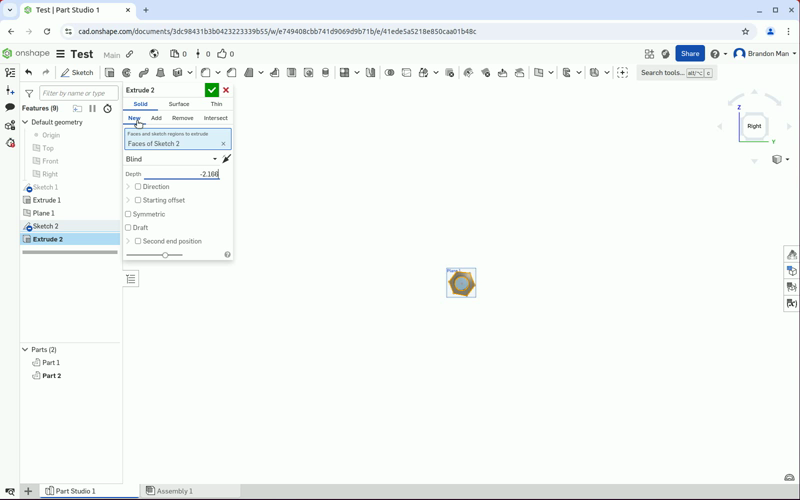
key(enter)
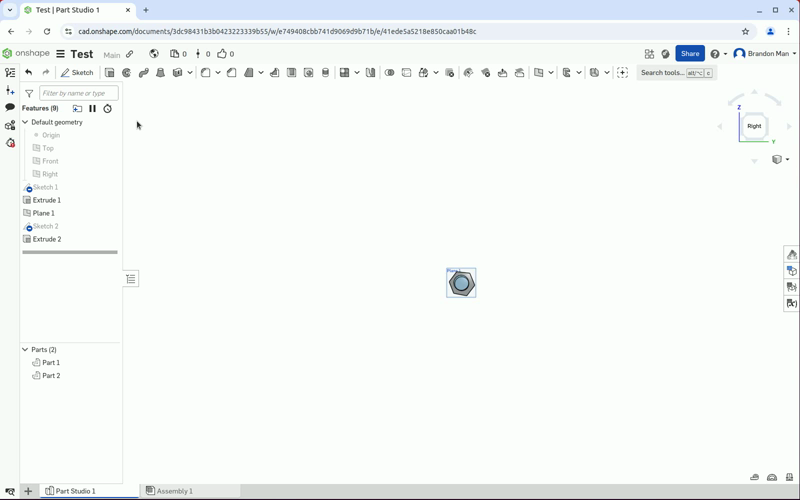
key(shift+h)
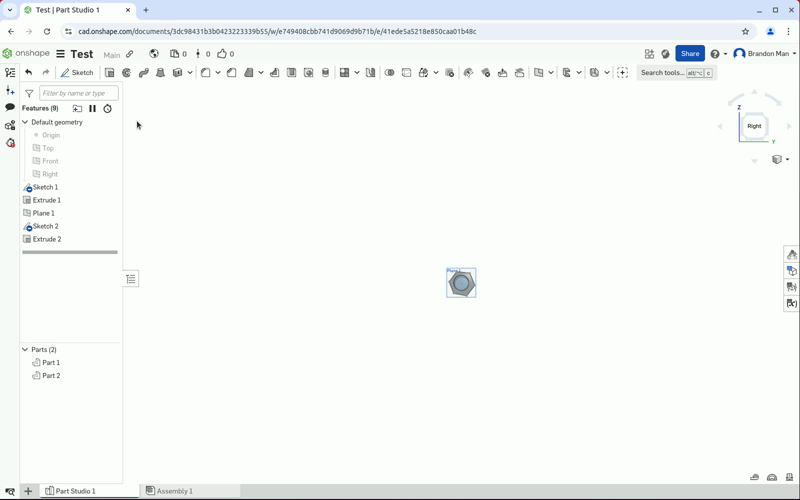
key(shift+h)
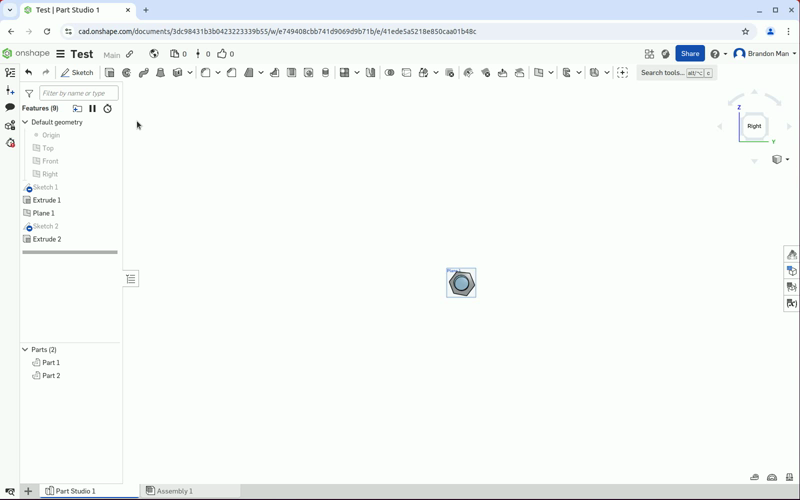
mouse_move(73, 189)
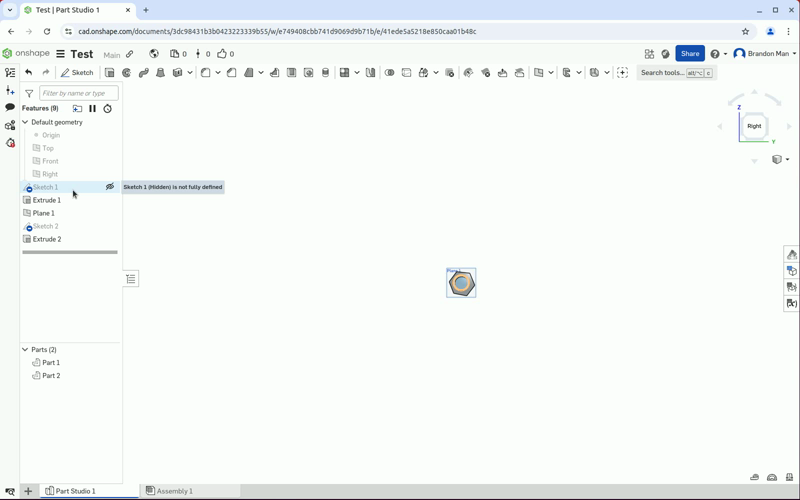
click(73, 189)
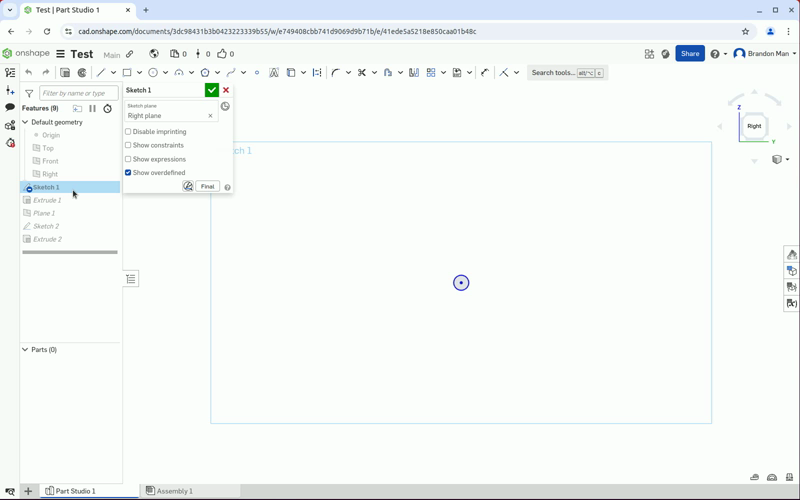
mouse_move(229, 92)
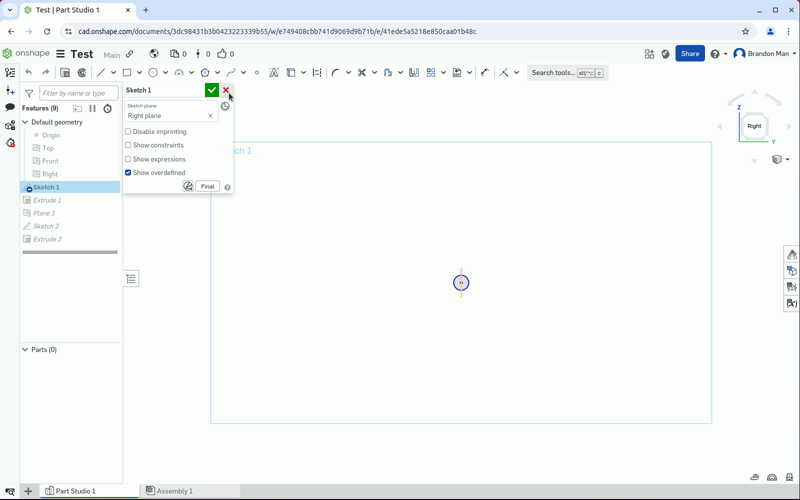
click(229, 92)
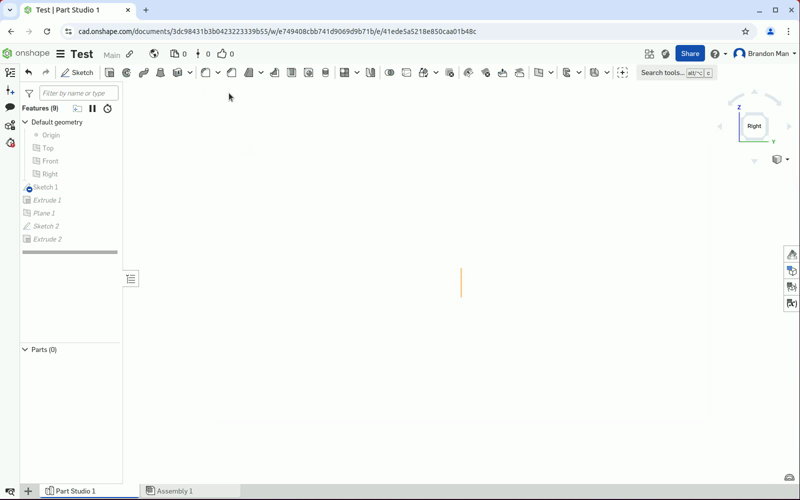
key(shift+s)
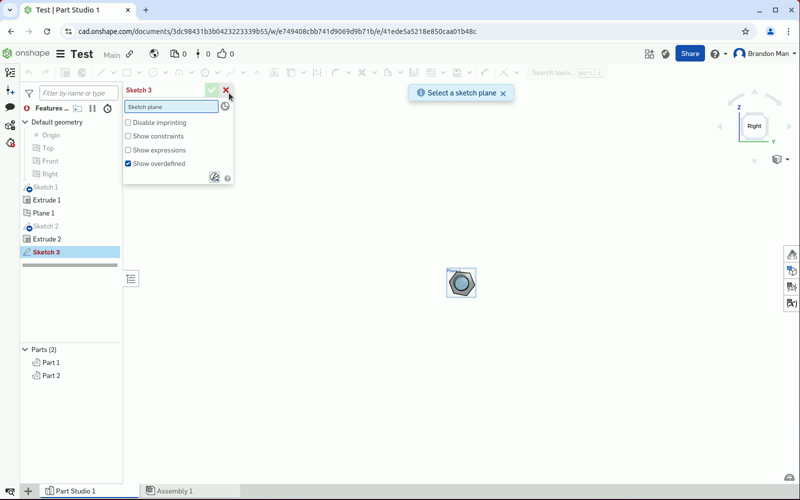
mouse_move(73, 215)
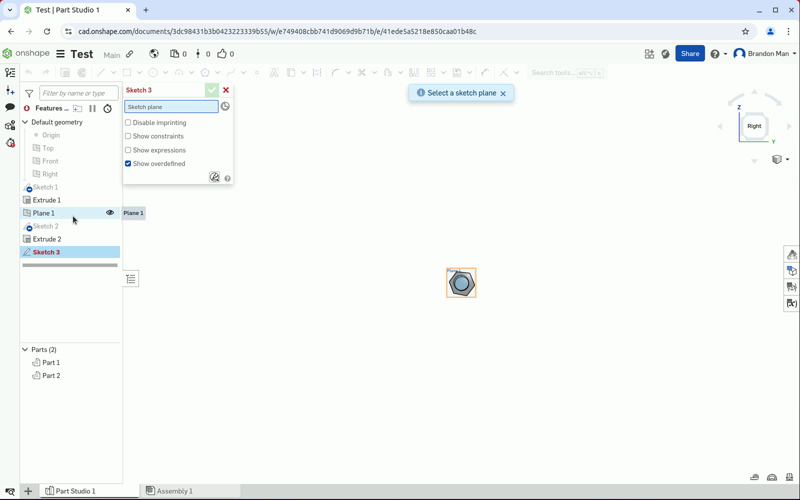
click(73, 215)
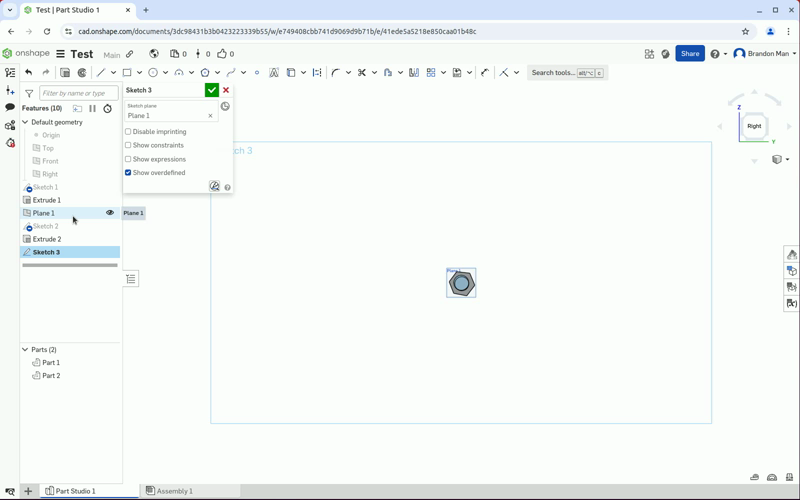
mouse_move(73, 352)
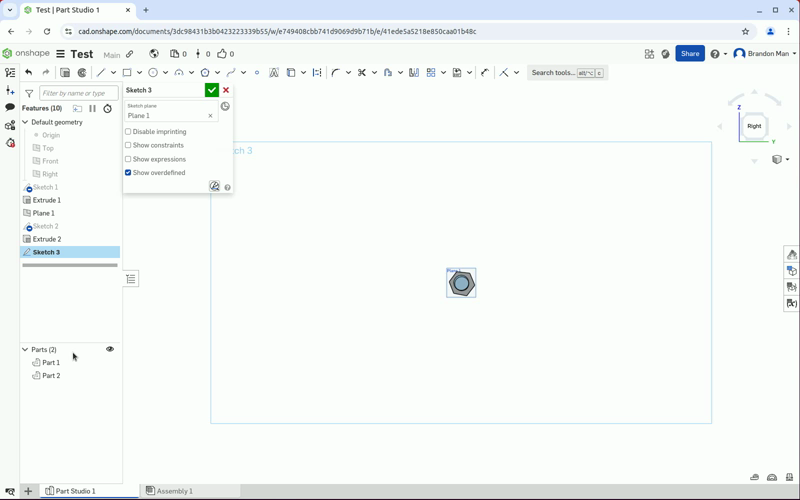
key(y)
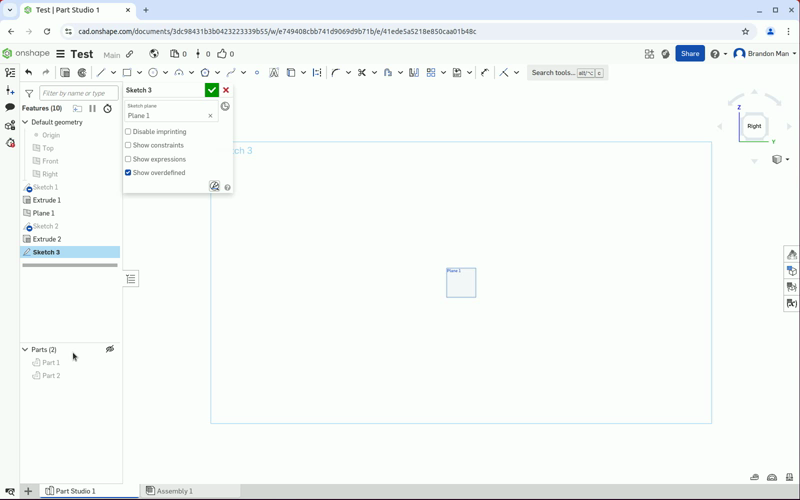
key(c)
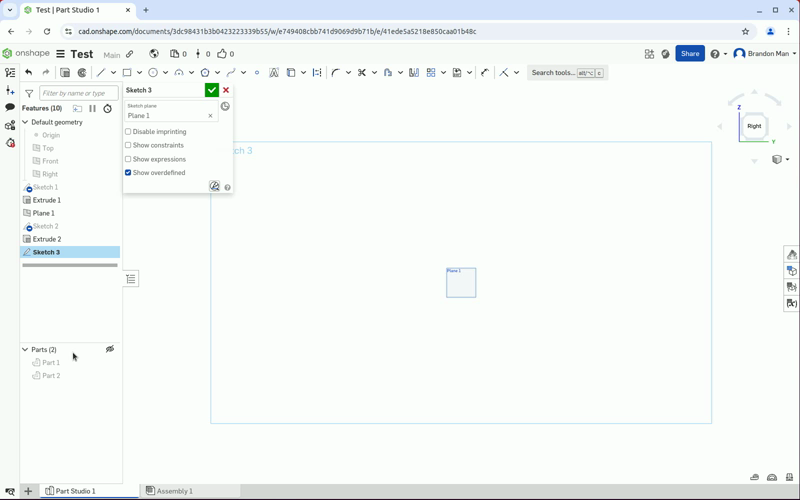
key_down(shift)
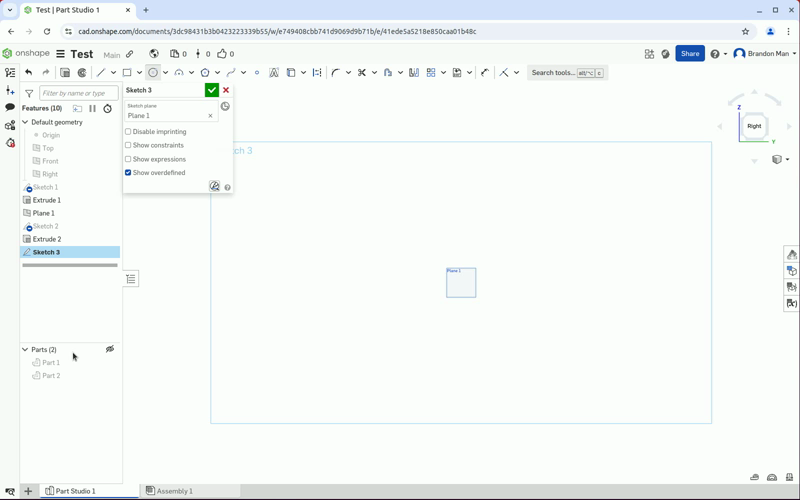
mouse_move(461, 282)
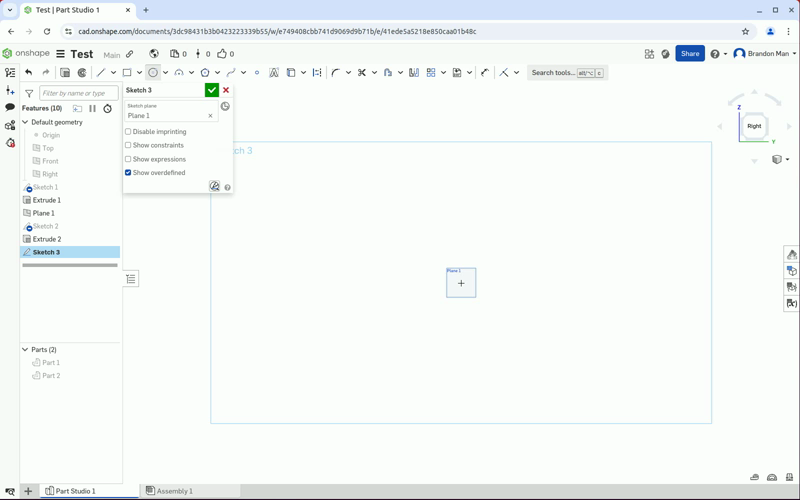
click(461, 282)
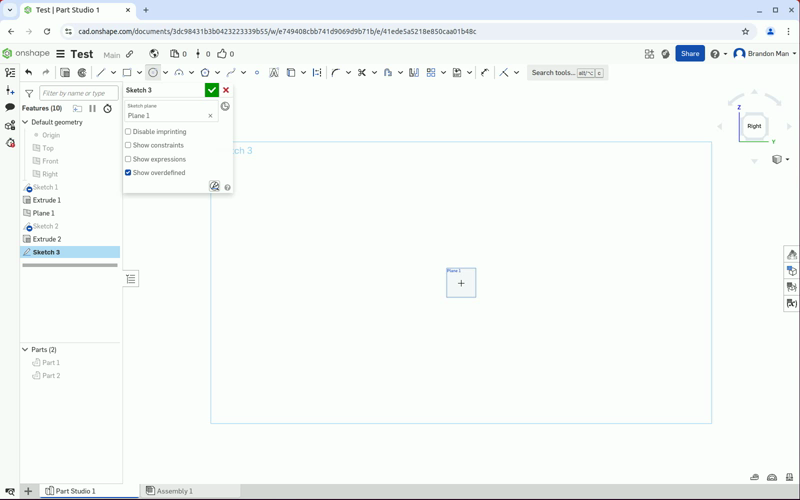
key_up(shift)
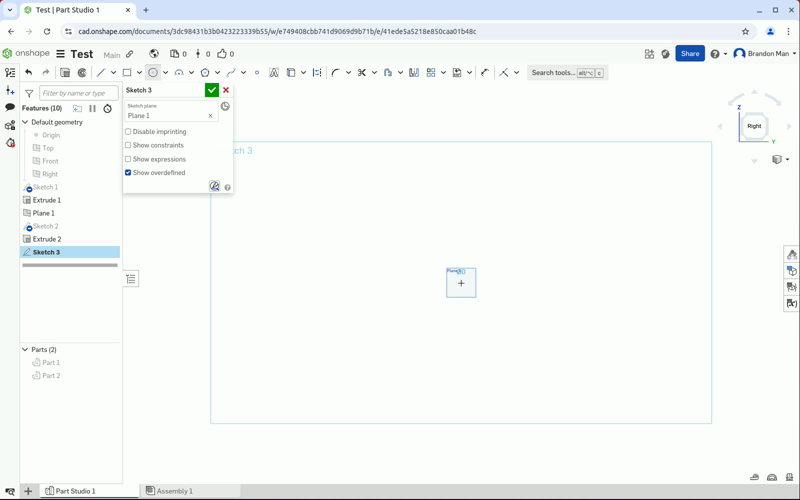
mouse_move(468, 282)
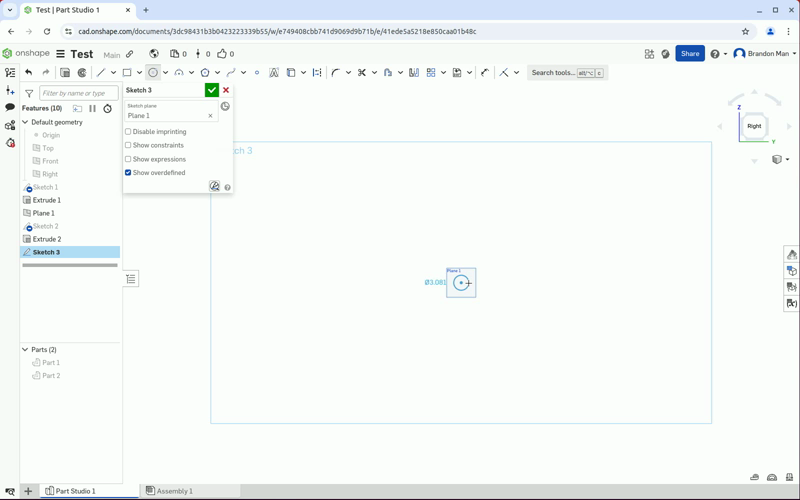
click(468, 282)
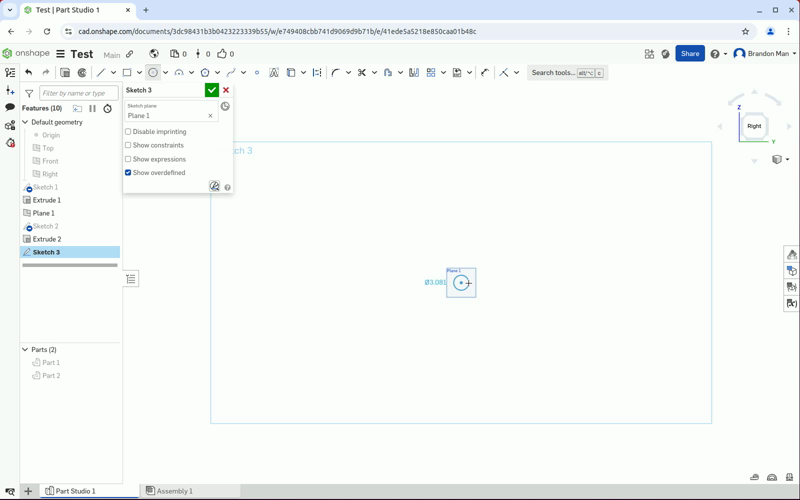
key(esc)
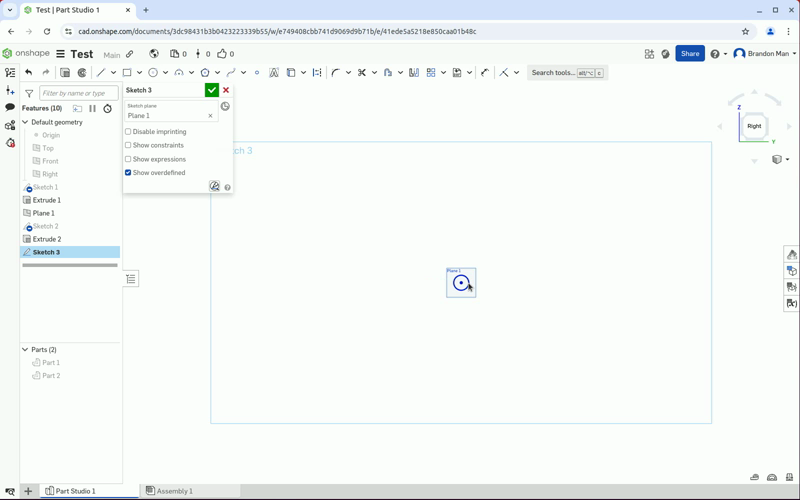
mouse_move(460, 287)
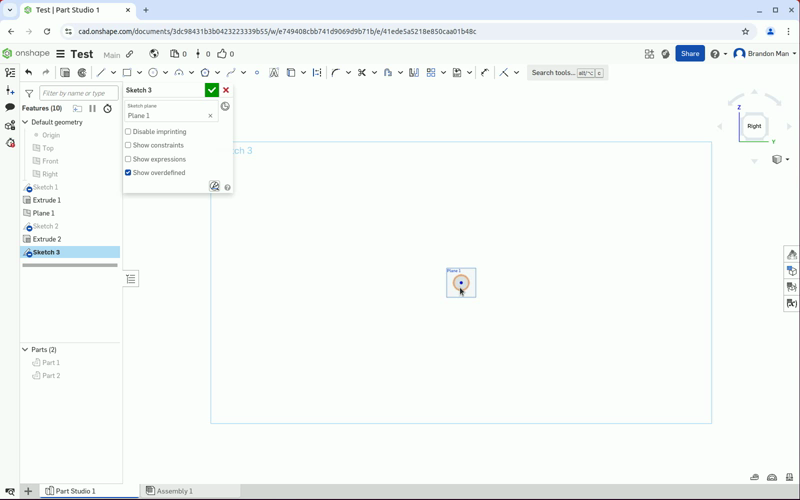
scroll(6)
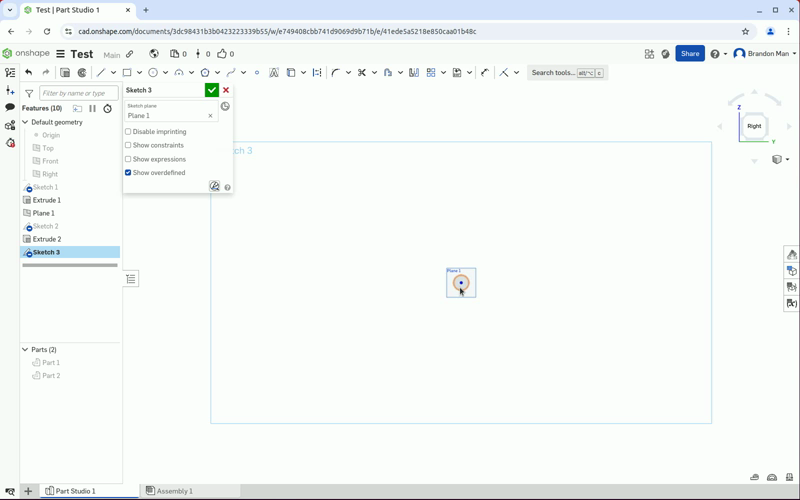
scroll(6)
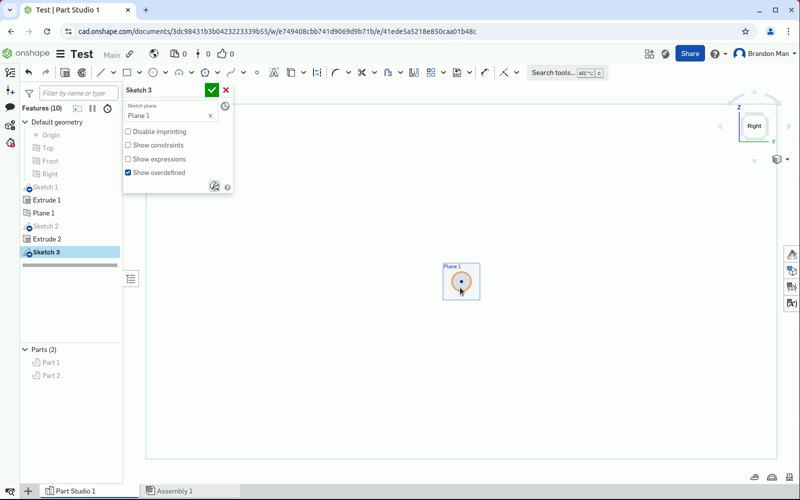
scroll(6)
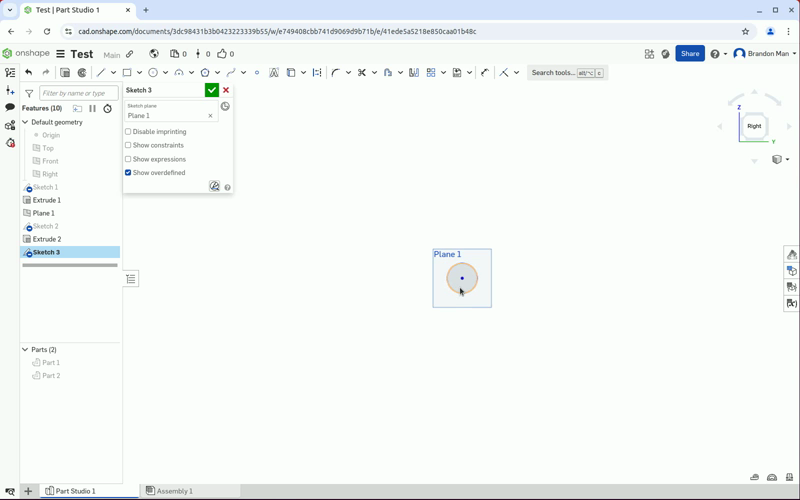
scroll(6)
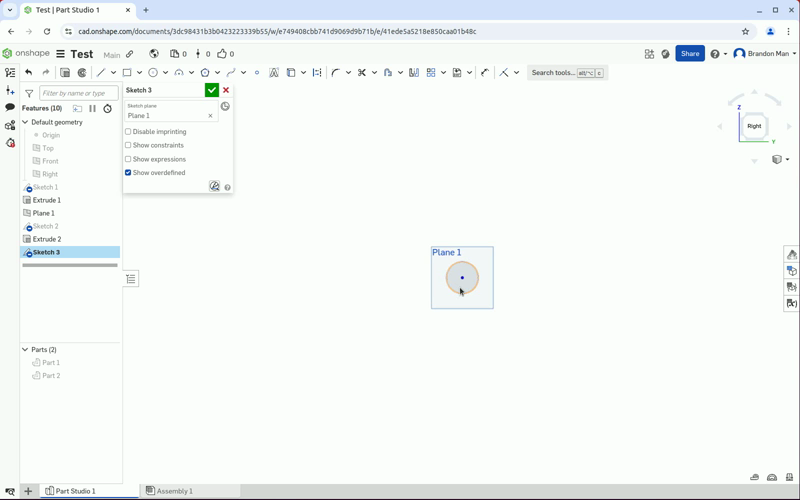
scroll(6)
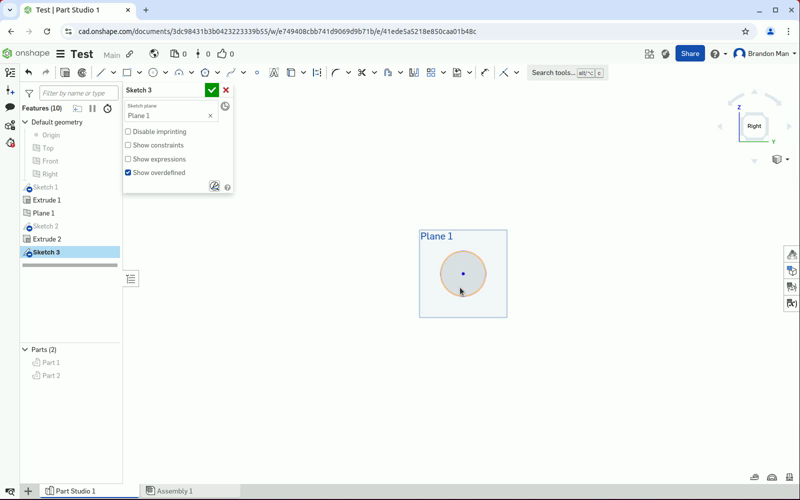
scroll(6)
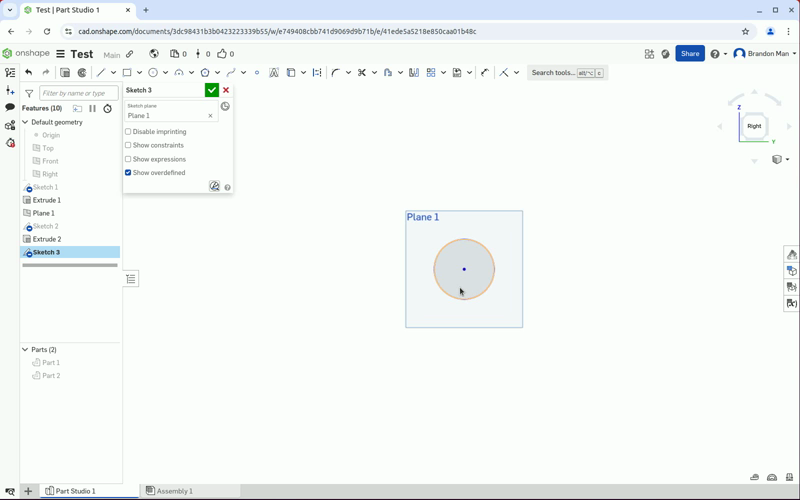
scroll(6)
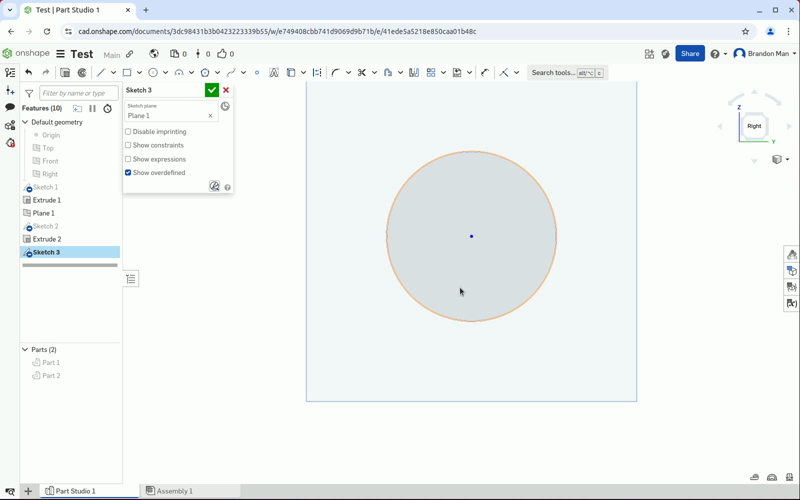
click(460, 287)
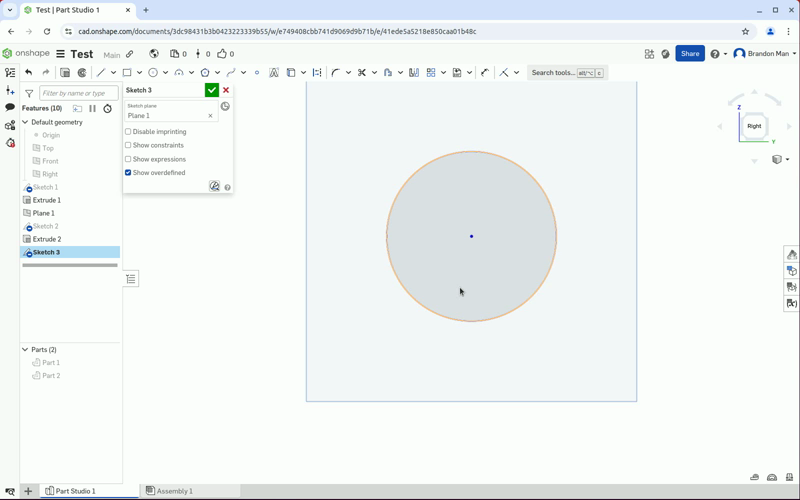
scroll(-6)
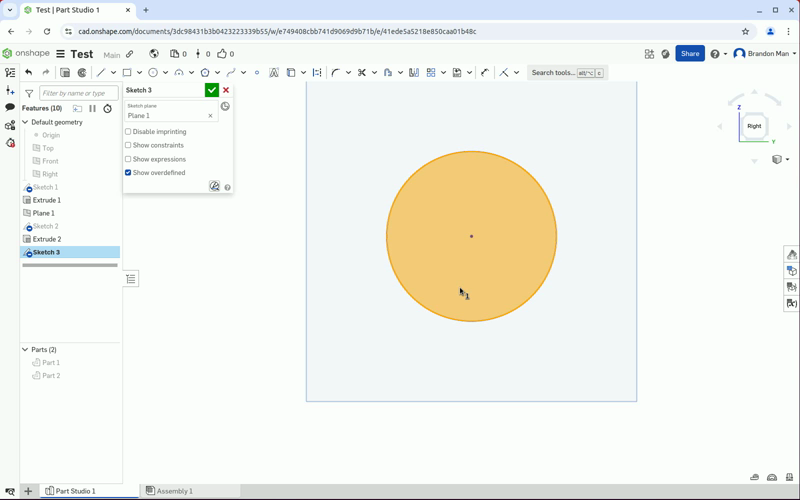
scroll(-6)
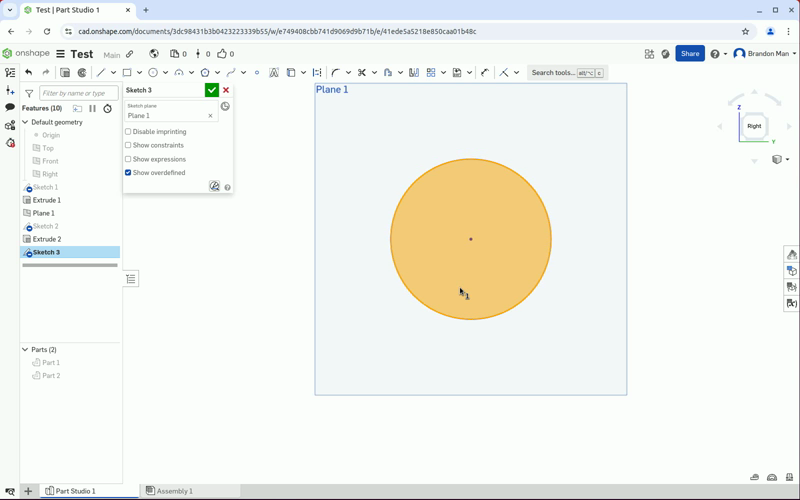
scroll(-6)
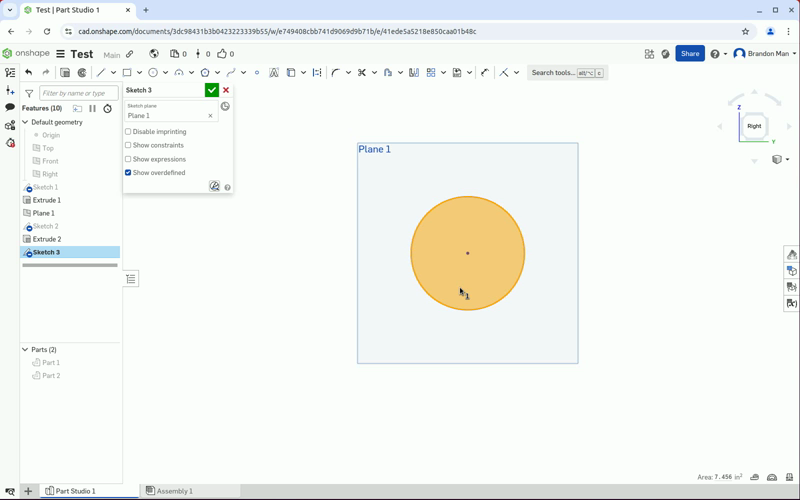
scroll(-6)
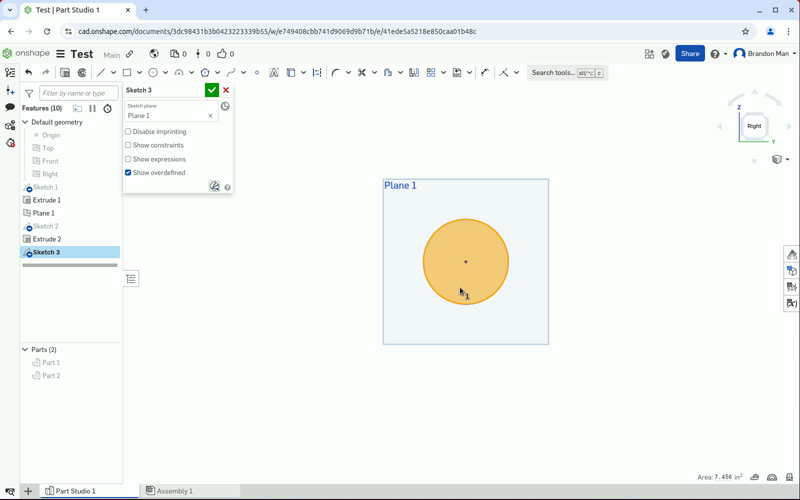
scroll(-6)
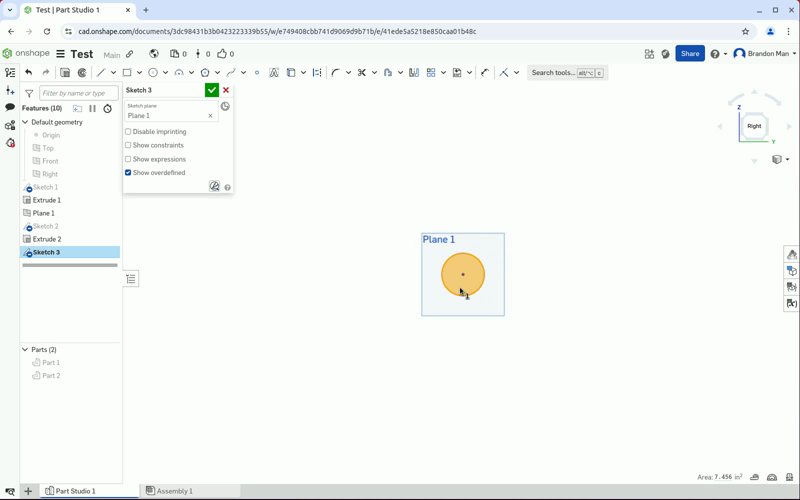
scroll(-6)
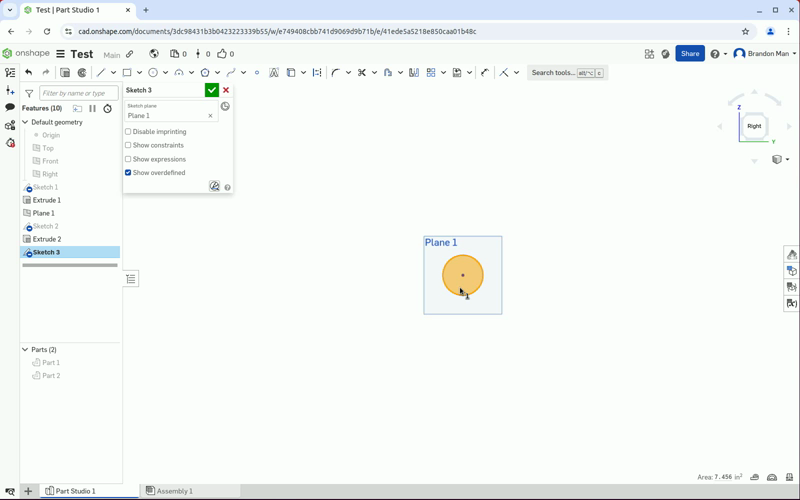
scroll(-6)
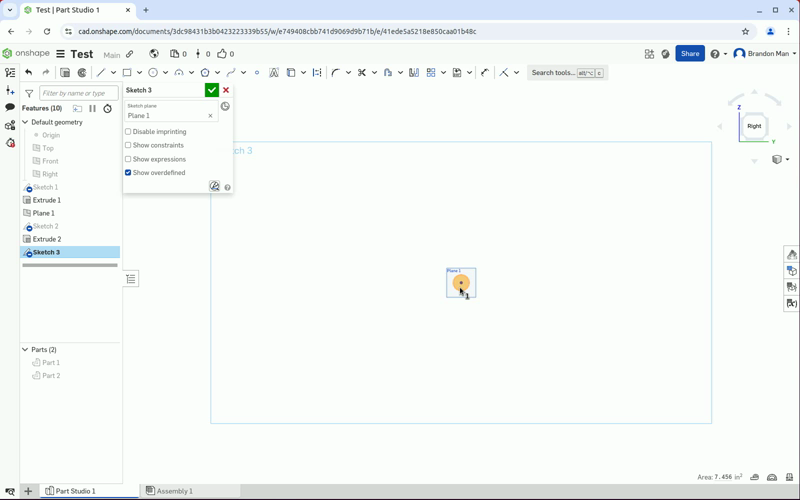
mouse_move(73, 352)
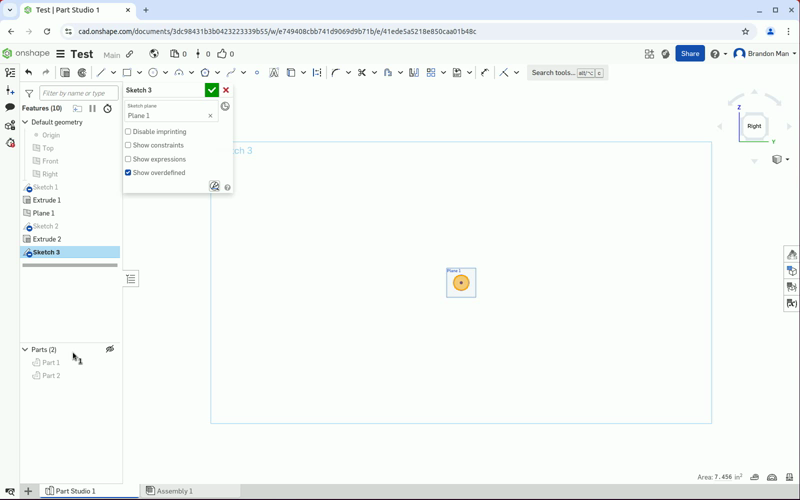
key(shift+y)
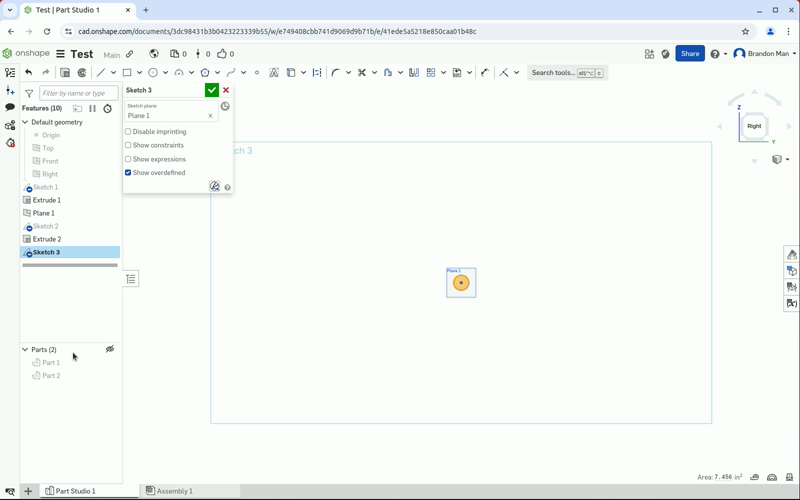
key(shift+e)
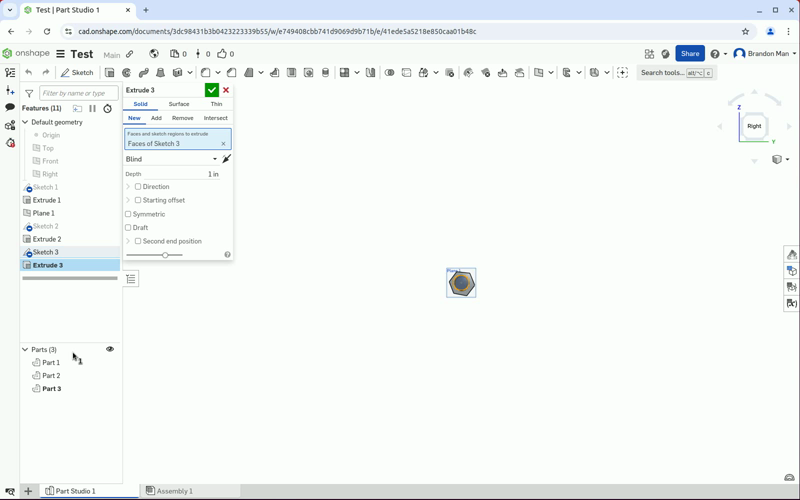
mouse_move(143, 106)
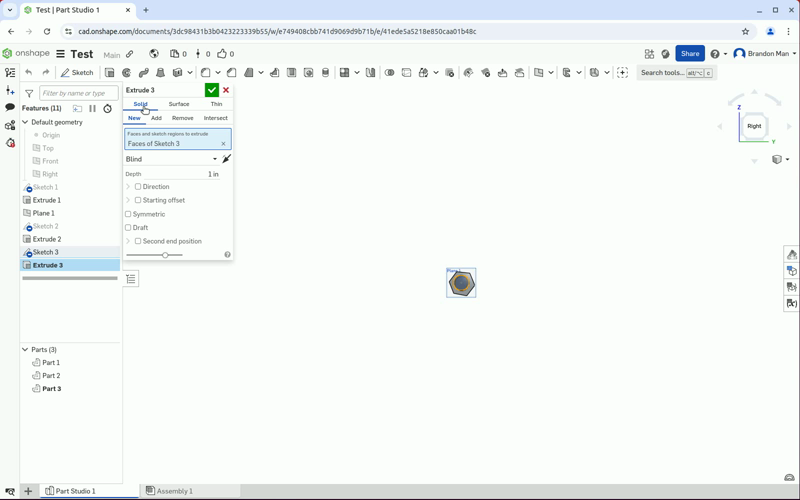
click(143, 106)
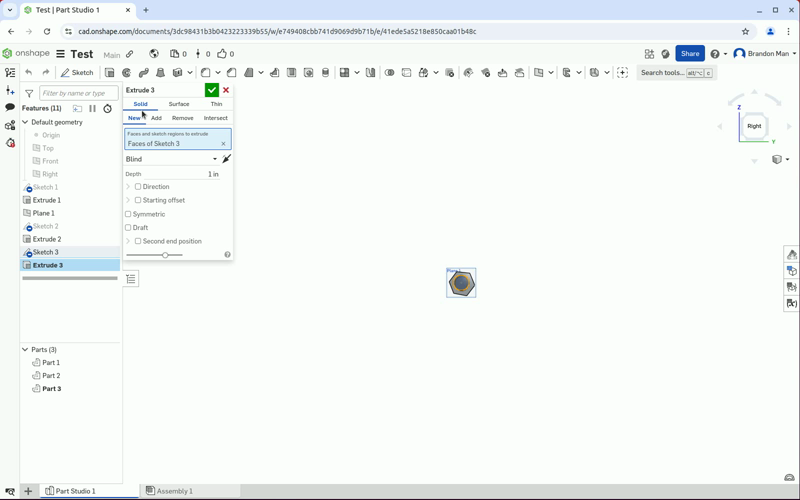
mouse_move(137, 120)
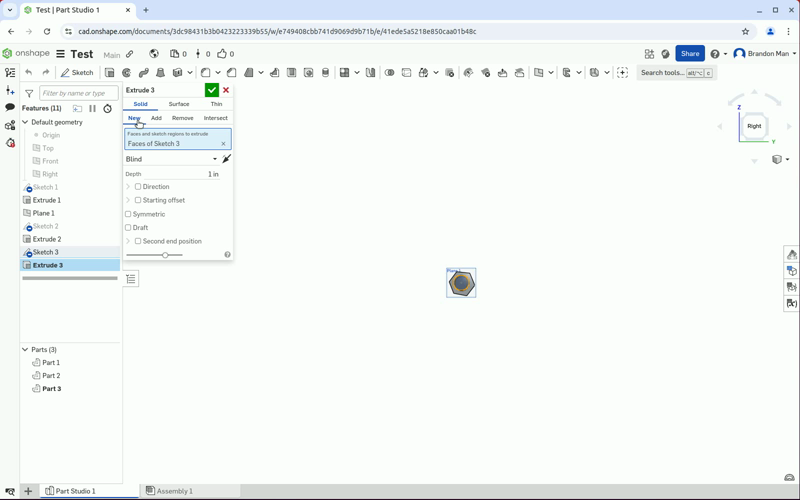
click(137, 120)
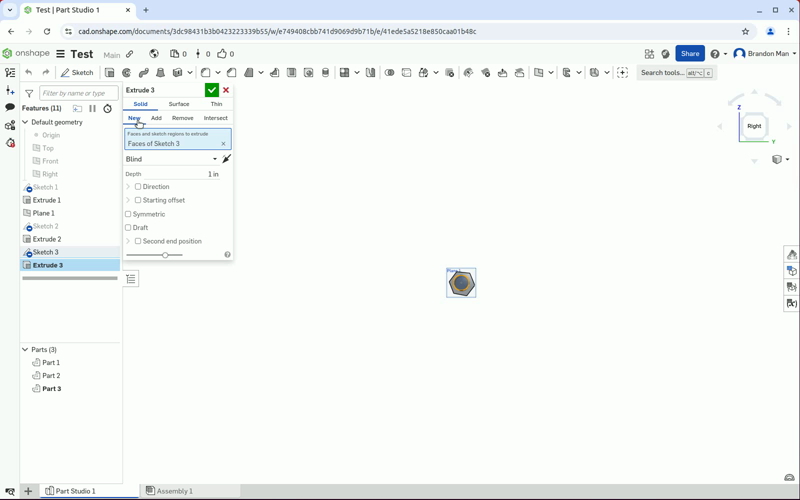
key(tab, 4)
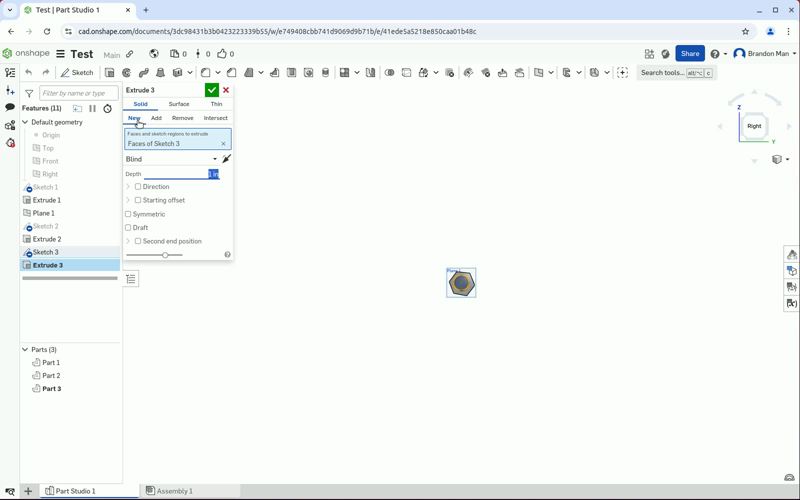
text(-2.166)
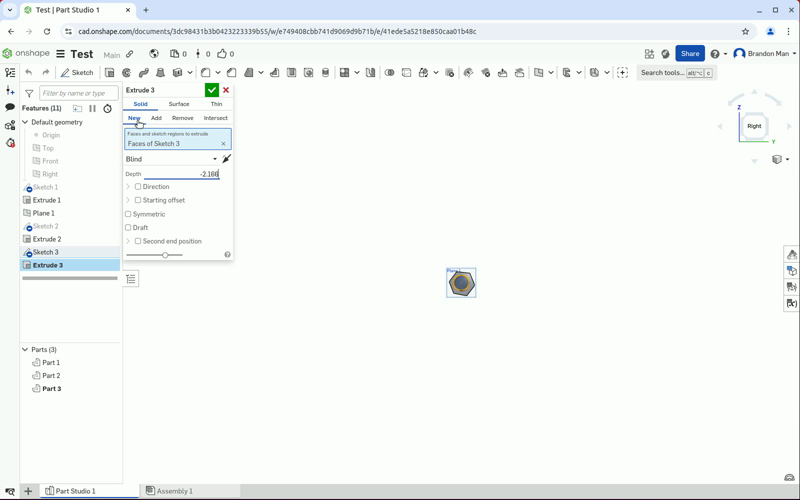
key(enter)
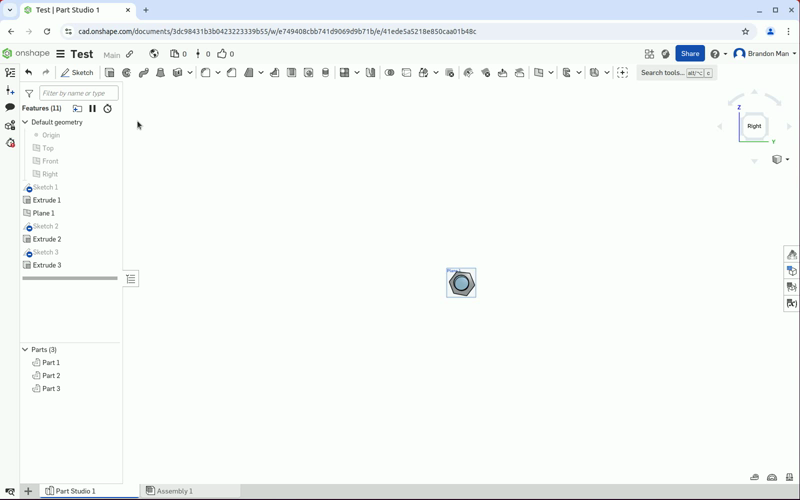
key(shift+h)
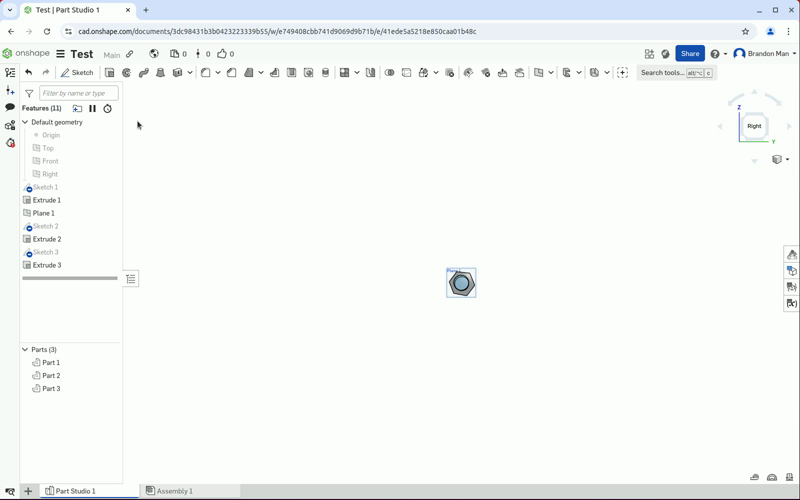
key(shift+h)
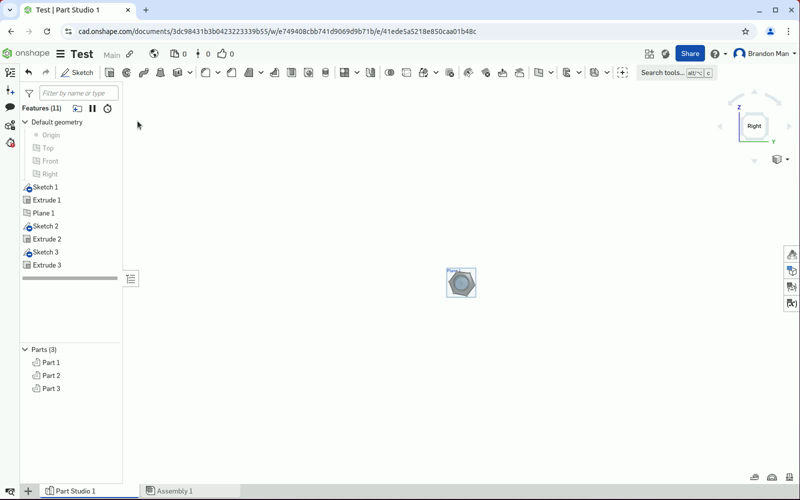
key(shift+7)
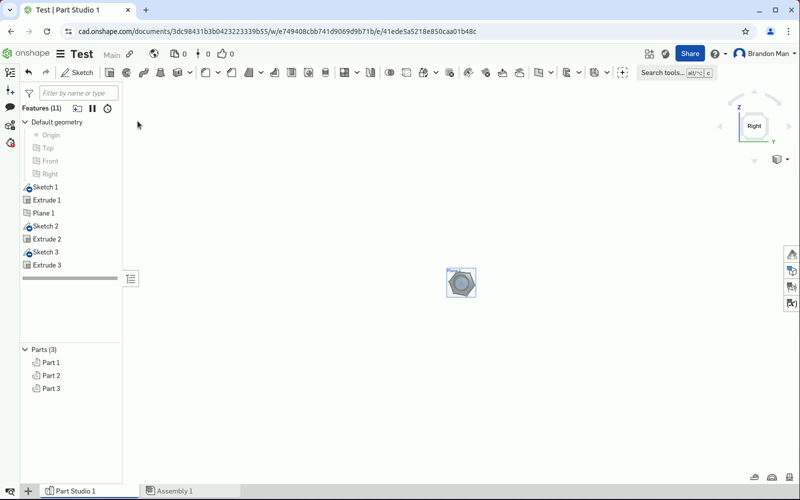
key(right, 2)
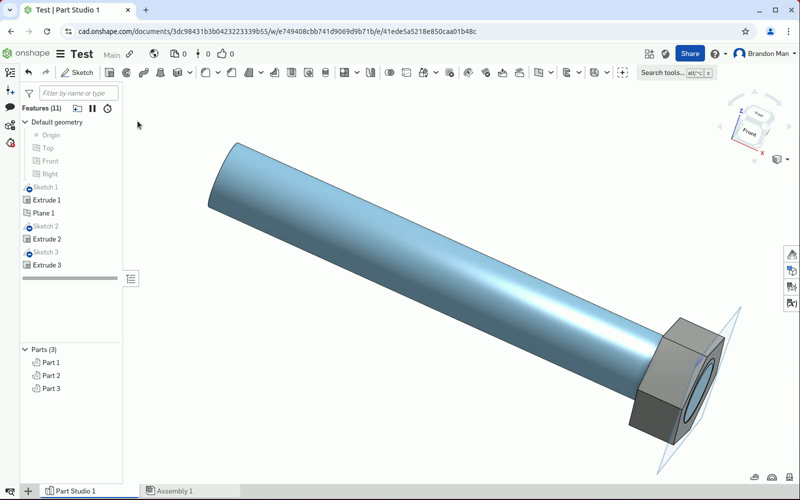
key(down, 2)
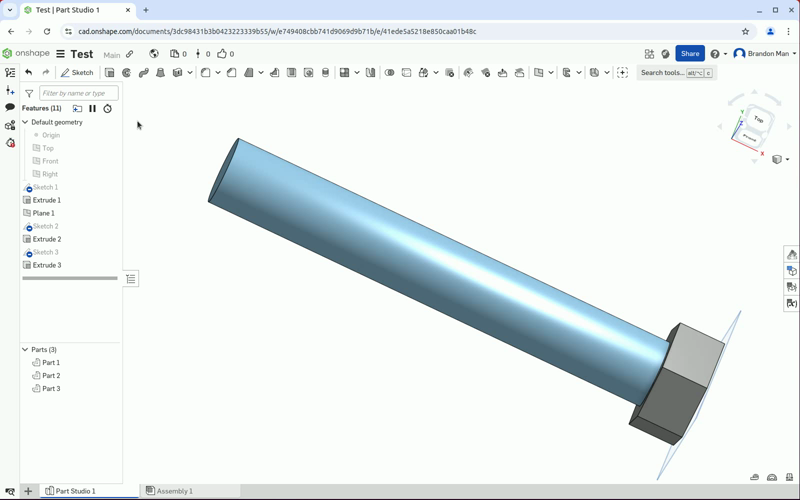
key(up, 2)
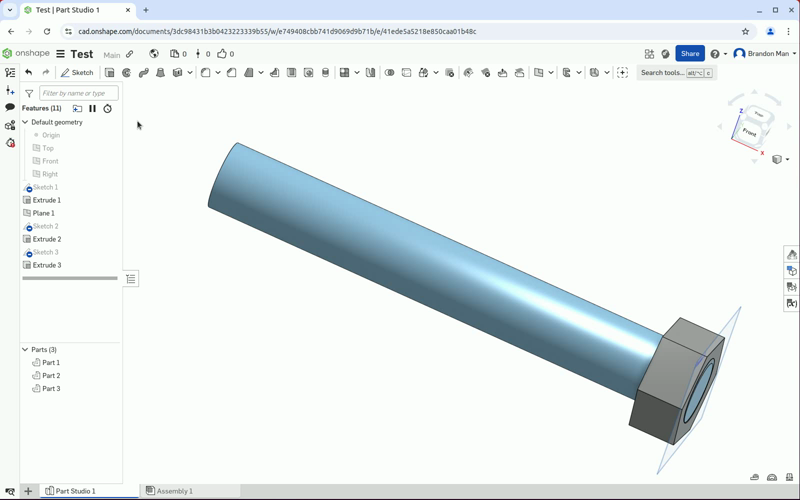
key(left, 2)
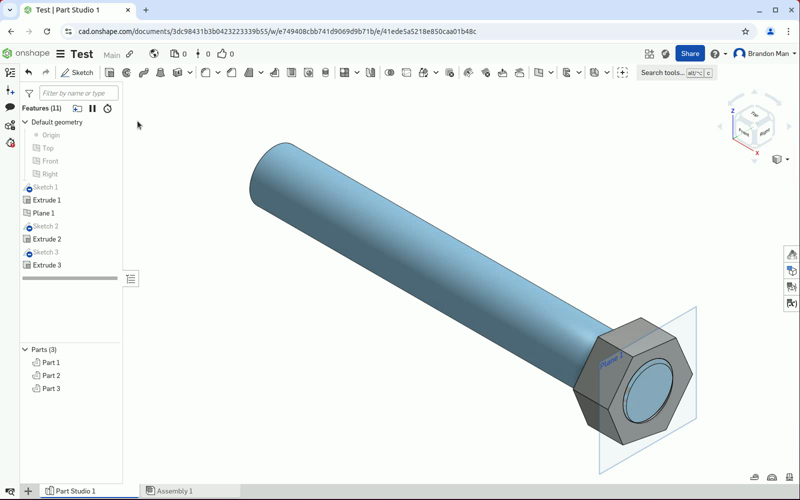
mouse_move(73, 189)
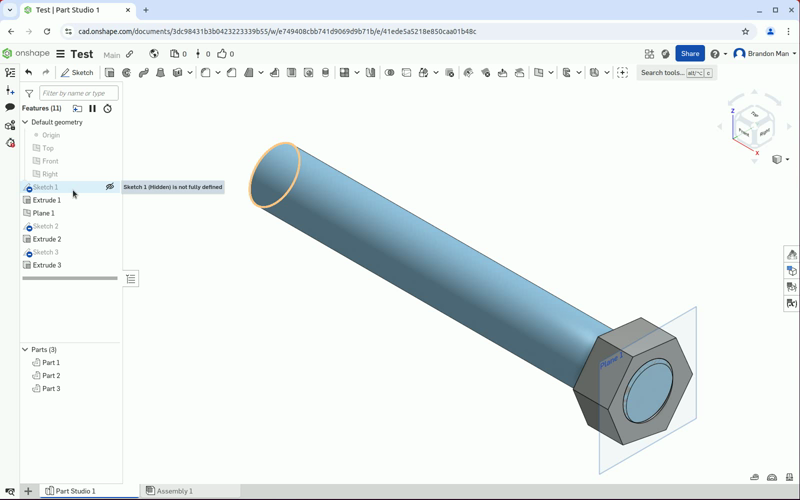
click(73, 189)